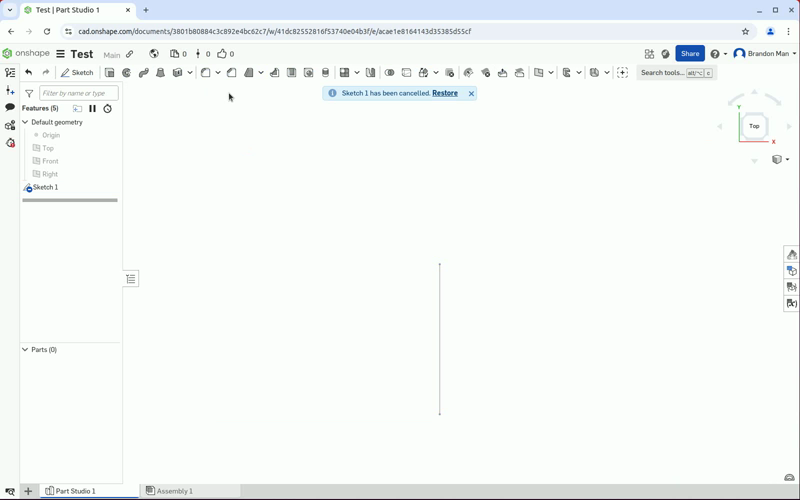
key(shift+h)
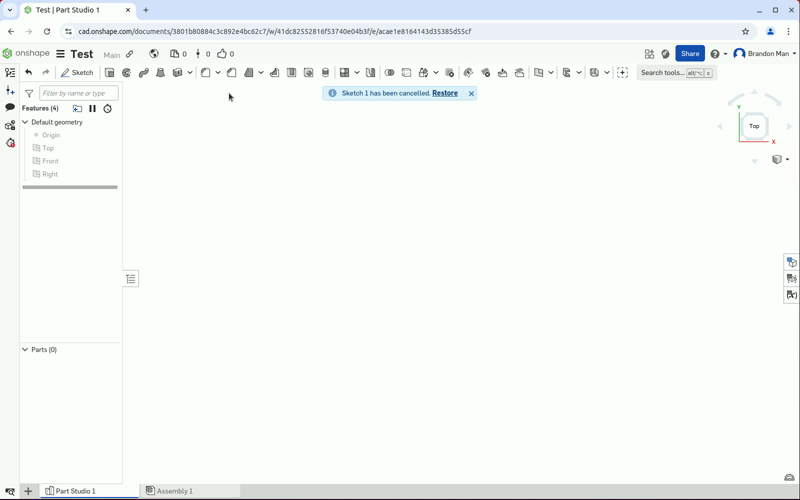
mouse_move(73, 352)
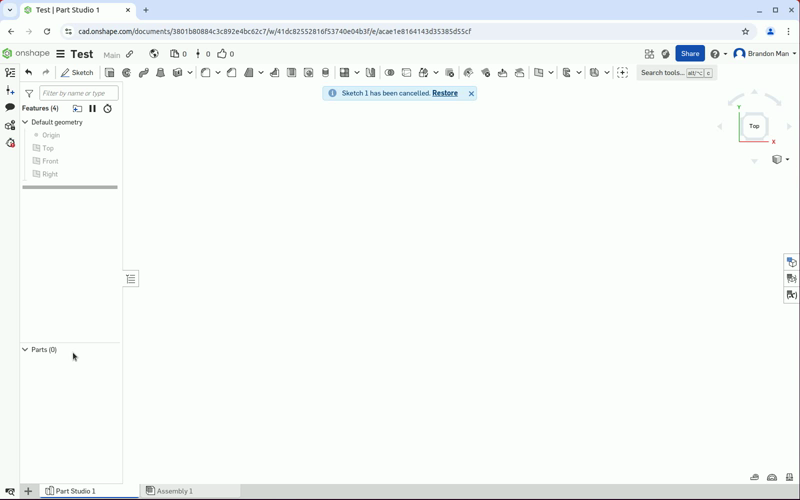
key(y)
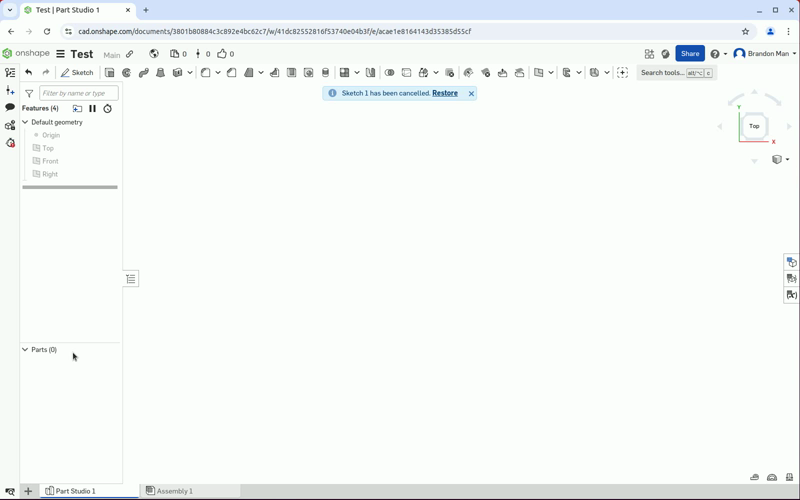
key(shift+p)
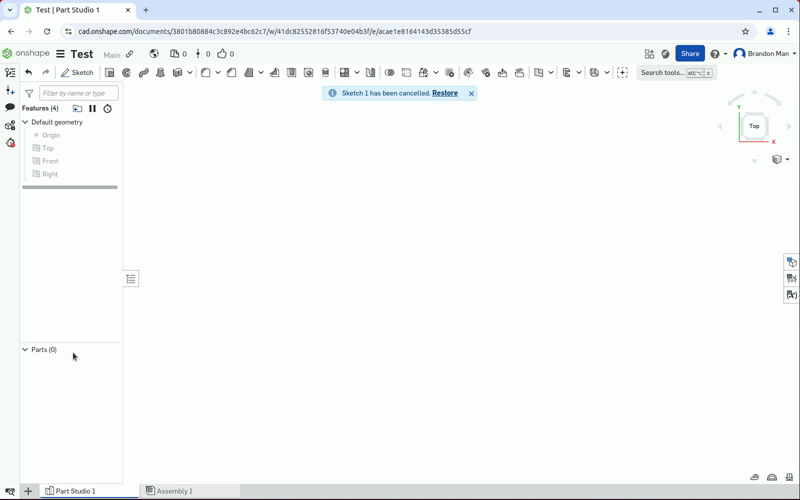
key(space)
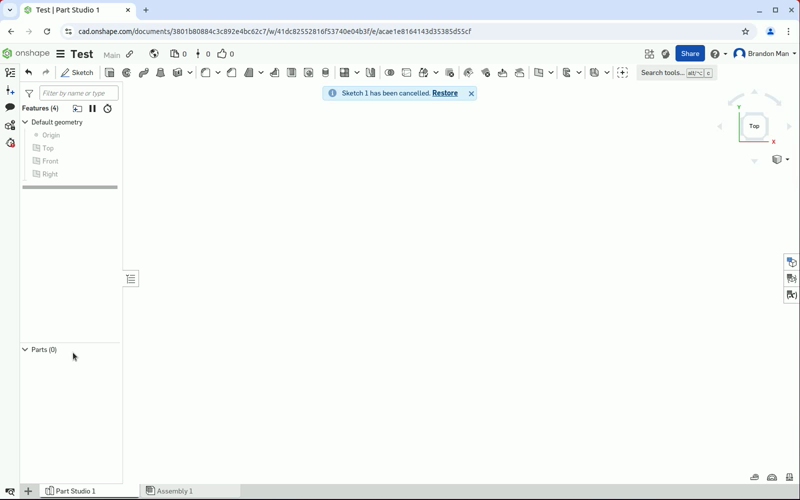
key_down(shift)
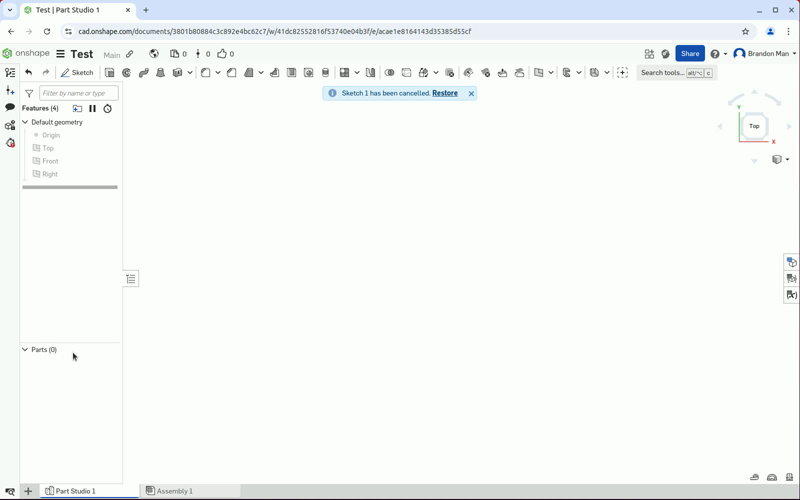
key(up)
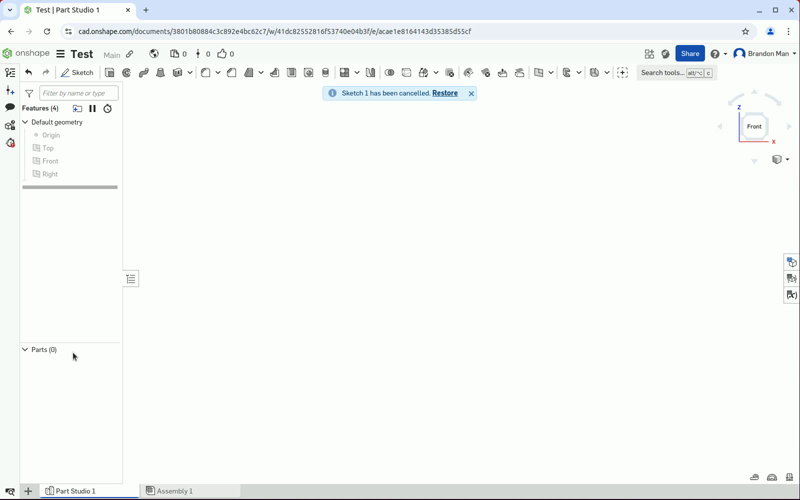
key_up(shift)
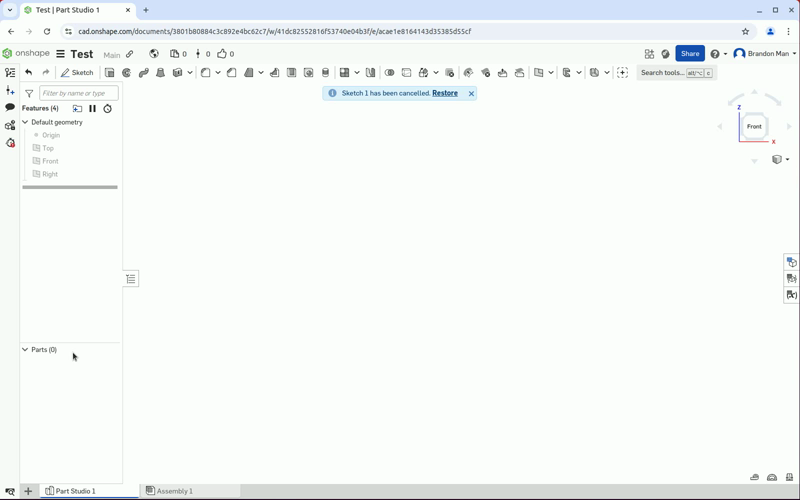
mouse_move(73, 352)
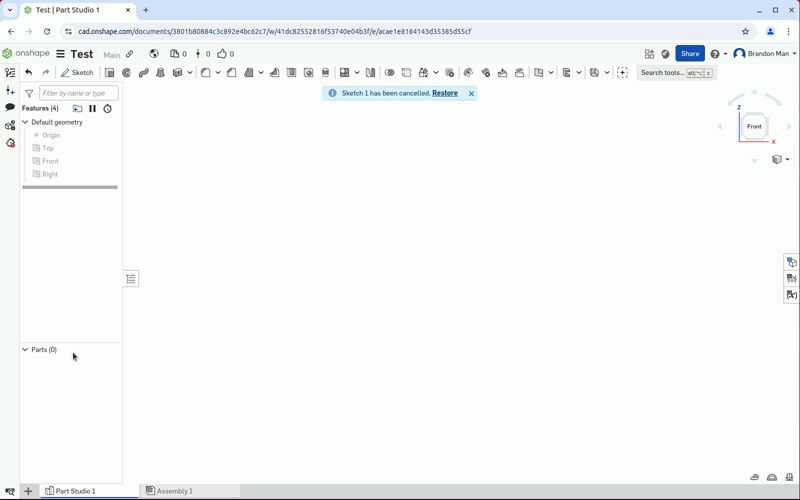
key(shift+y)
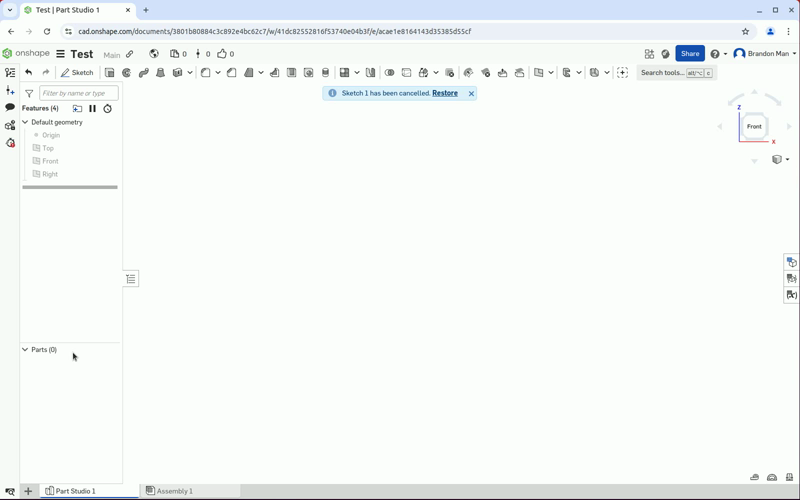
key(shift+s)
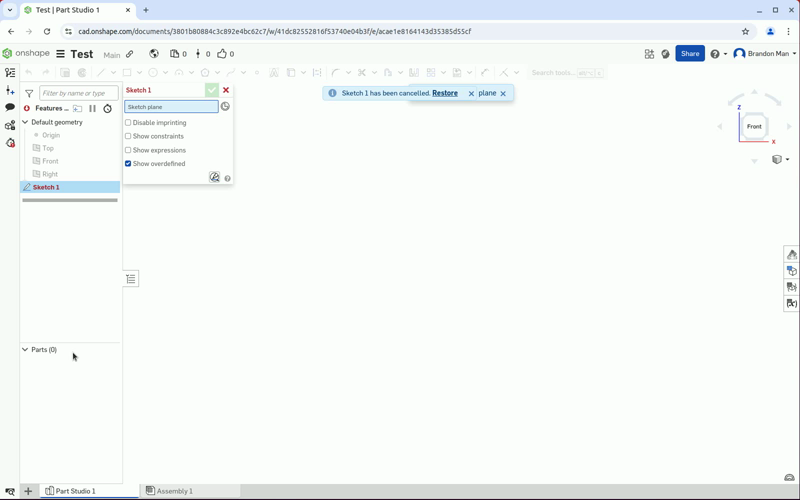
mouse_move(73, 163)
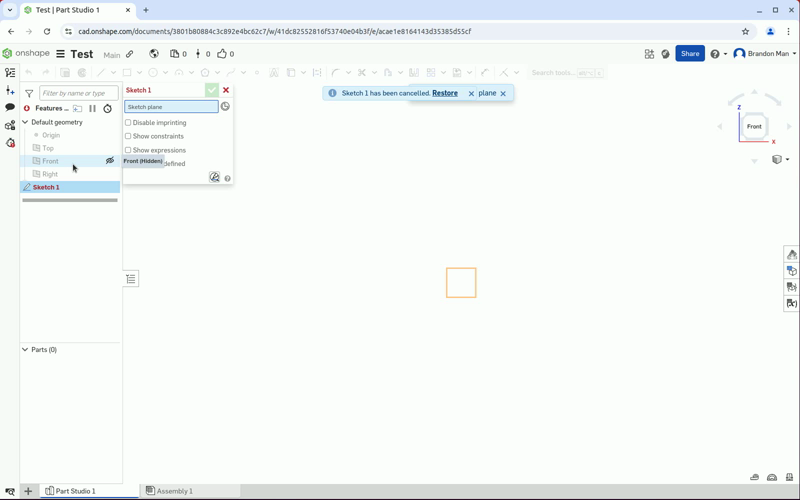
click(73, 163)
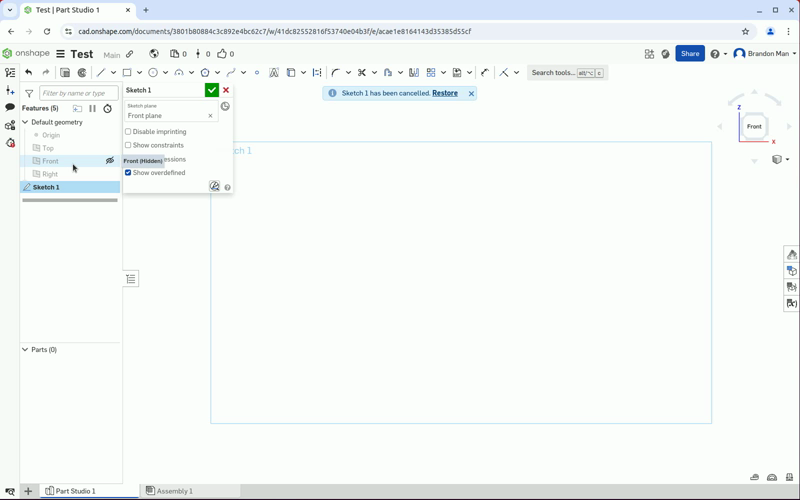
mouse_move(73, 352)
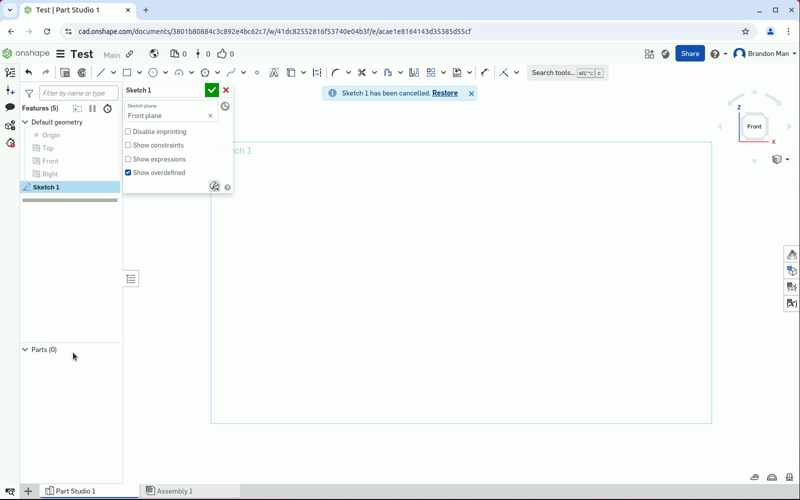
key(y)
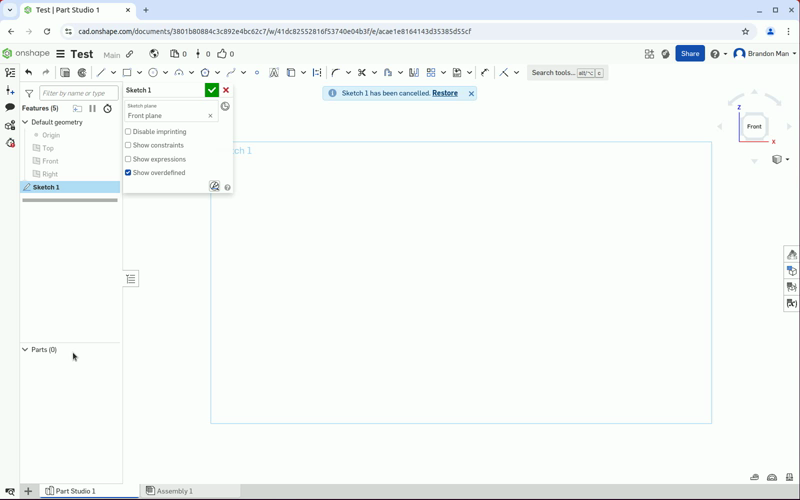
key(c)
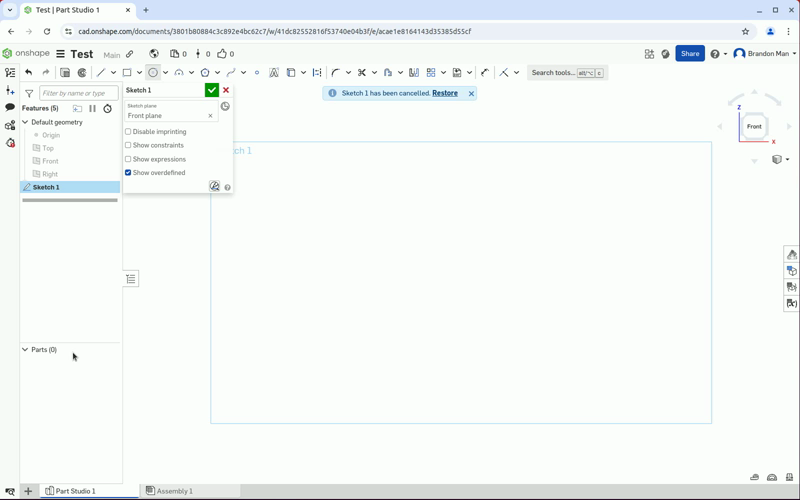
key_down(shift)
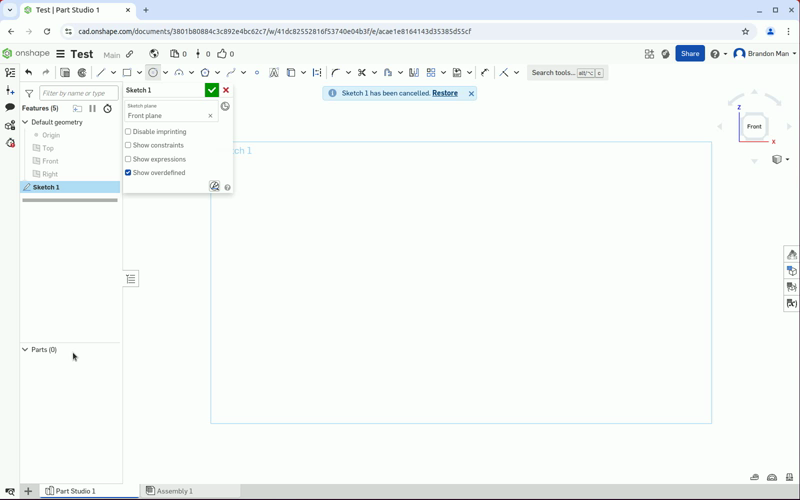
mouse_move(461, 282)
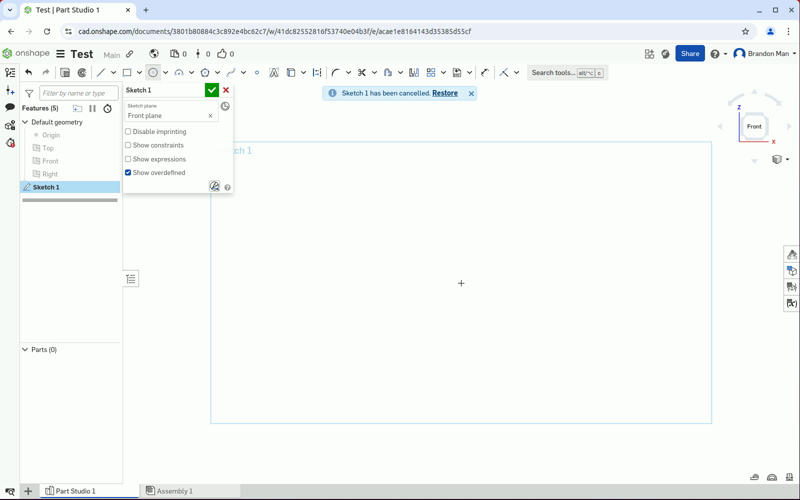
click(461, 282)
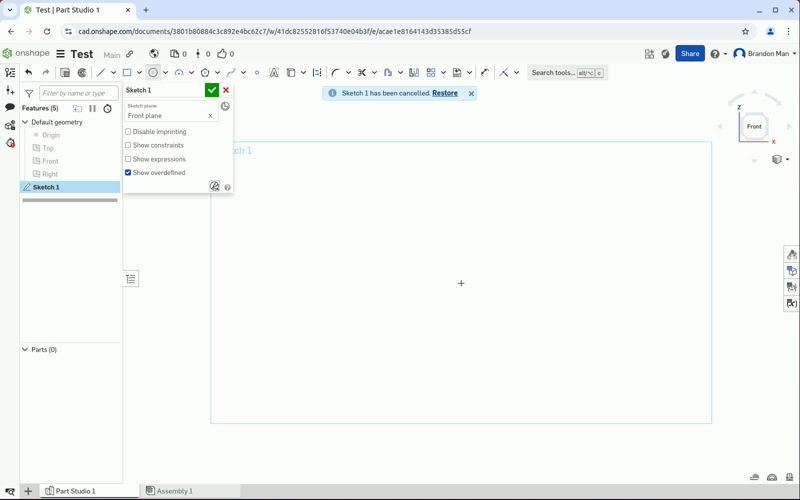
key_up(shift)
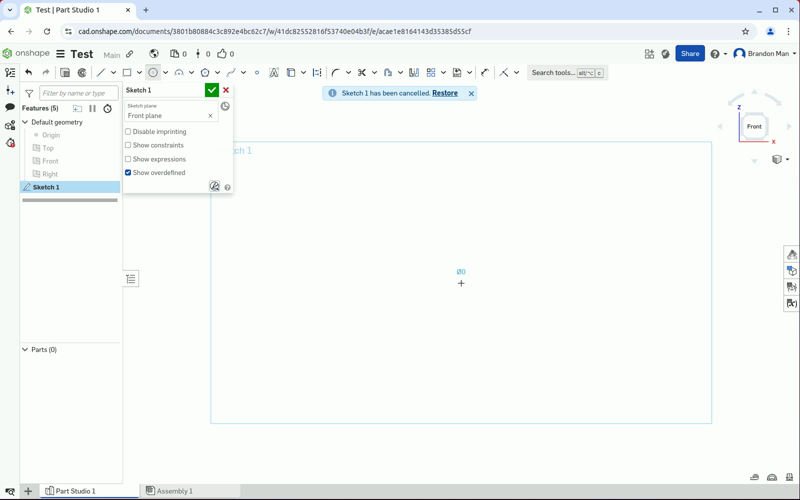
mouse_move(478, 282)
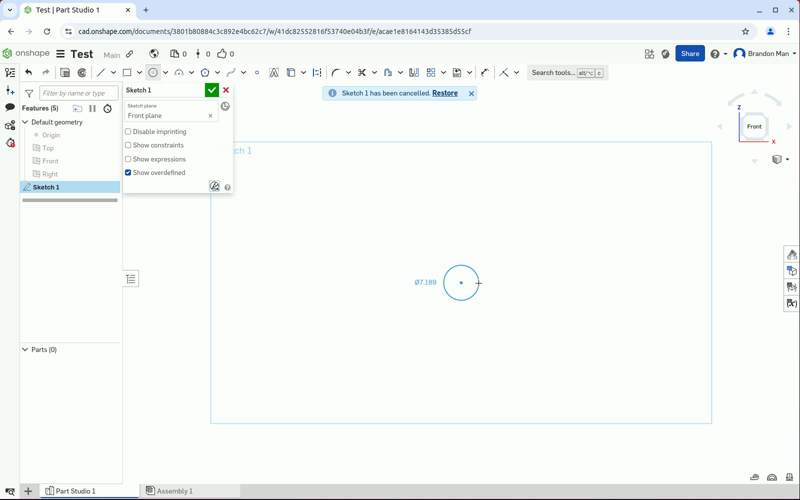
click(478, 282)
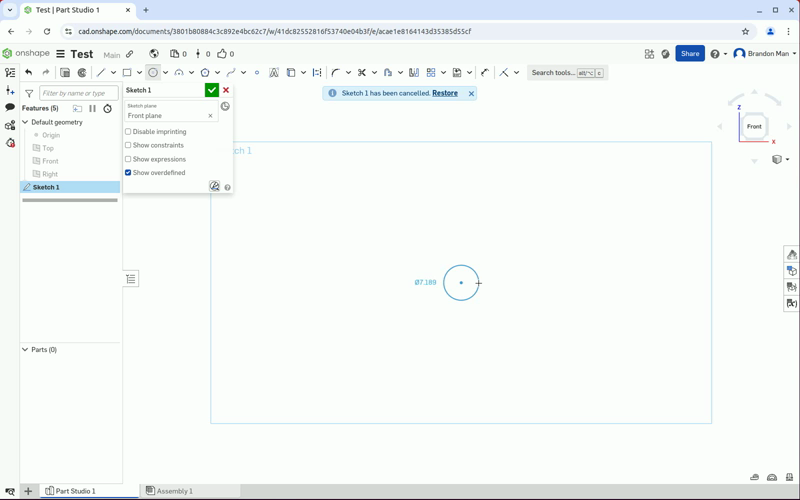
key(esc)
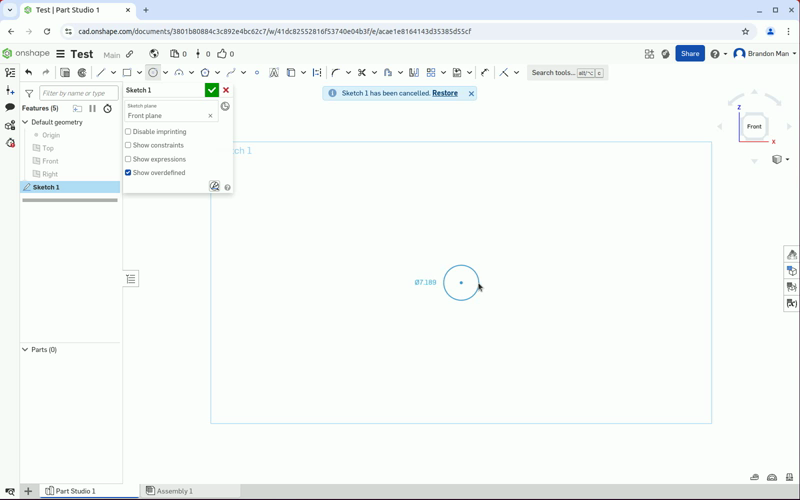
mouse_move(454, 276)
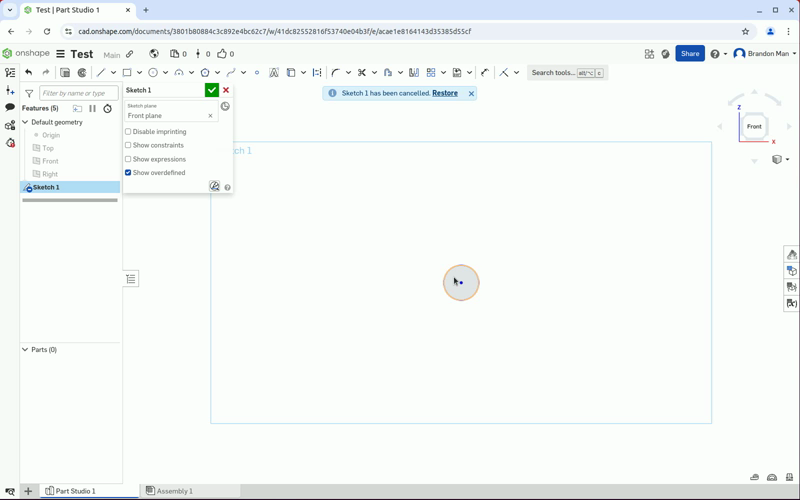
scroll(6)
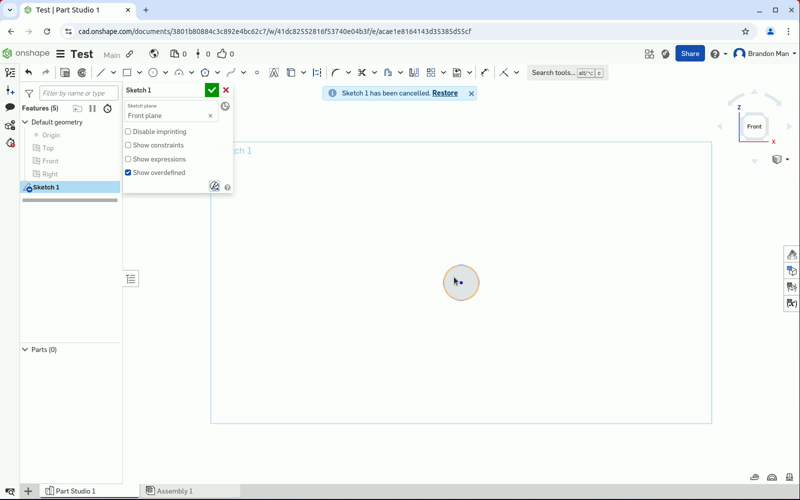
scroll(6)
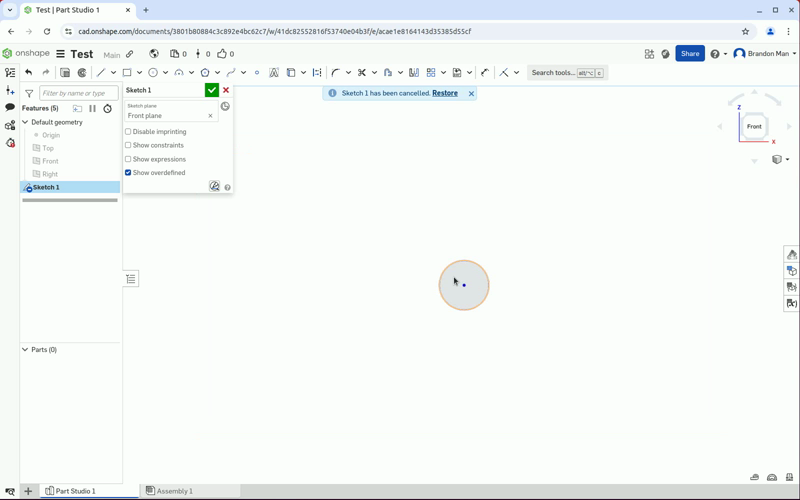
scroll(6)
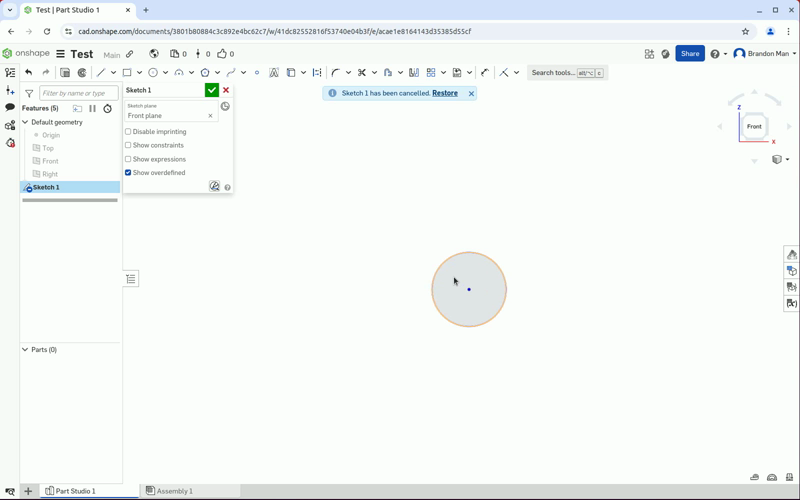
scroll(6)
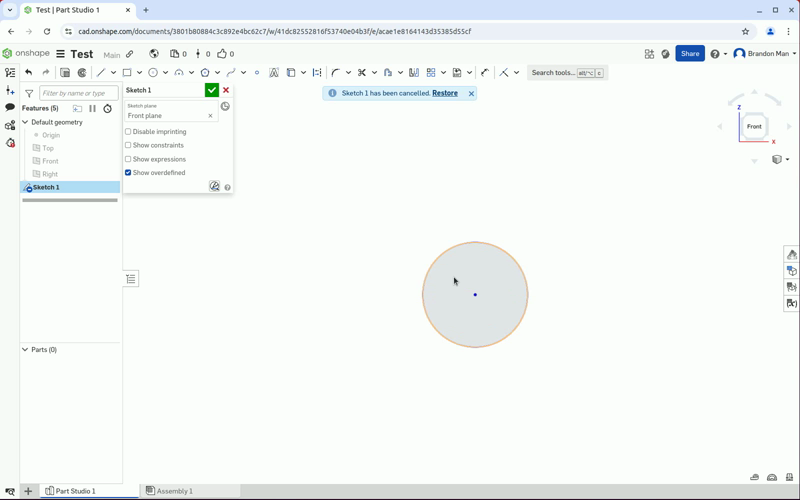
scroll(6)
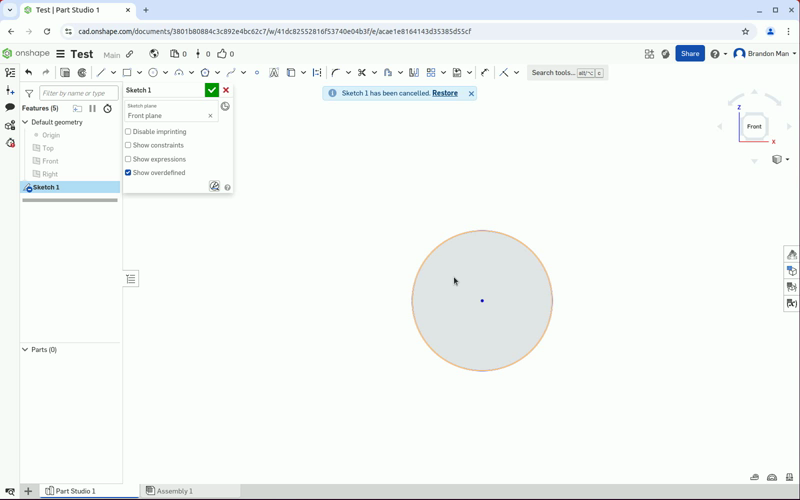
scroll(6)
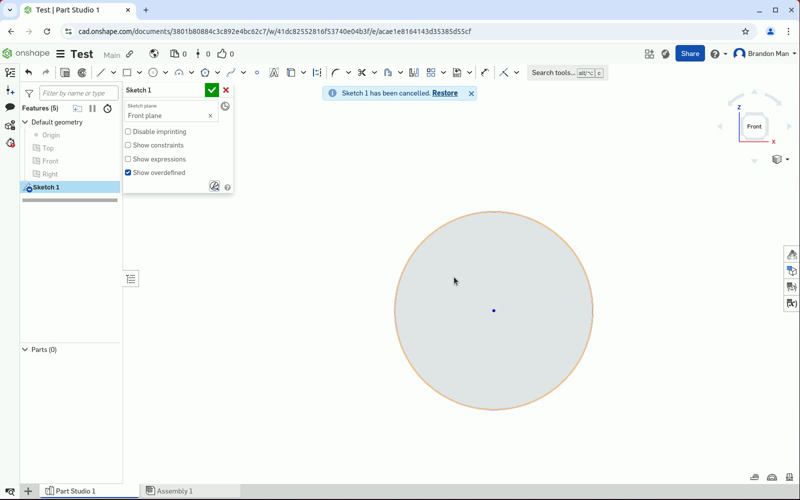
scroll(6)
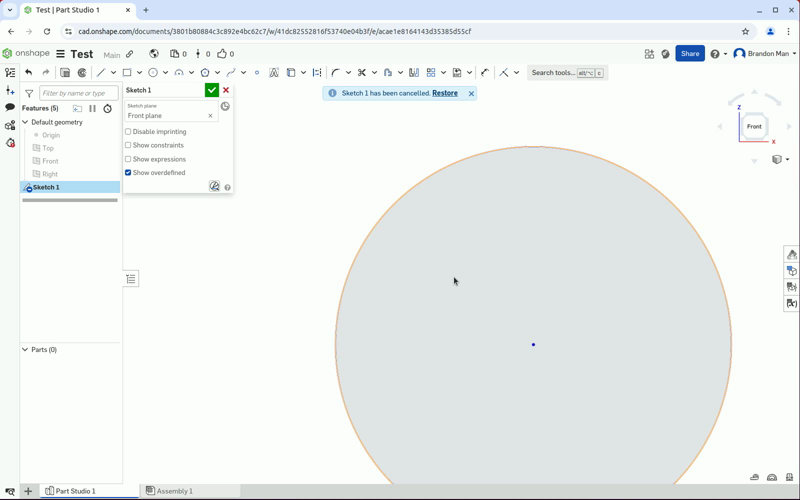
click(454, 276)
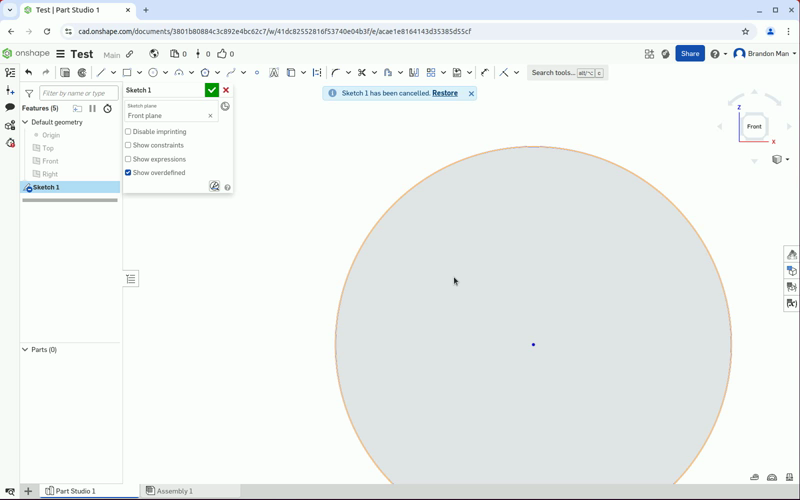
scroll(-6)
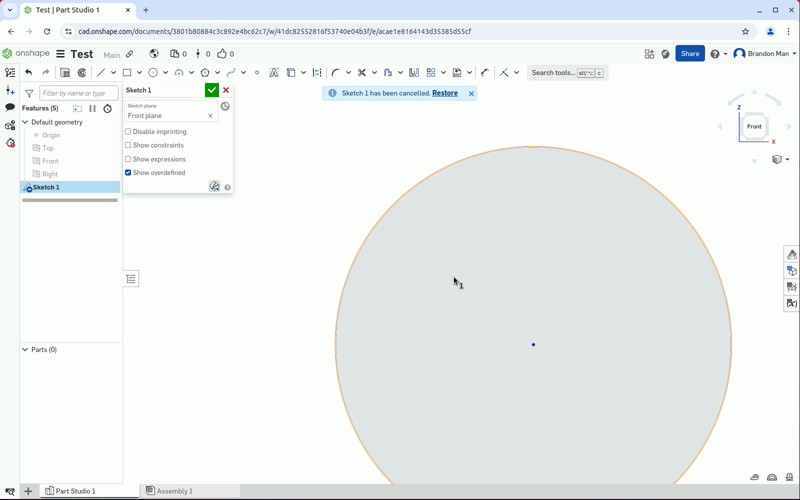
scroll(-6)
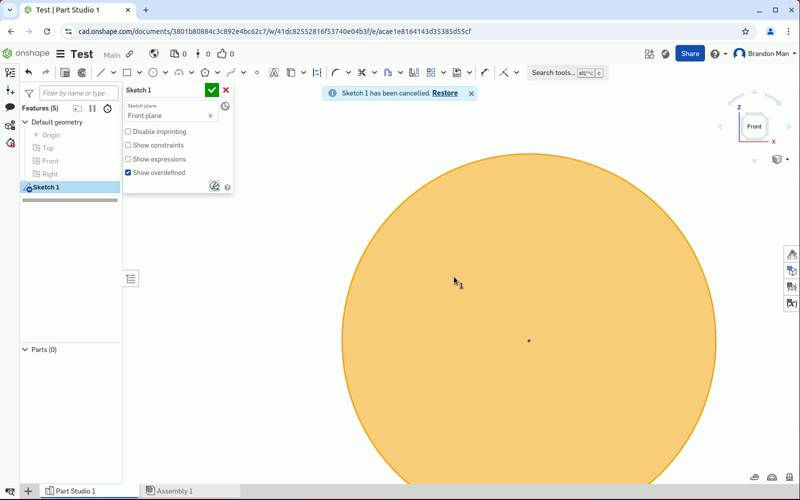
scroll(-6)
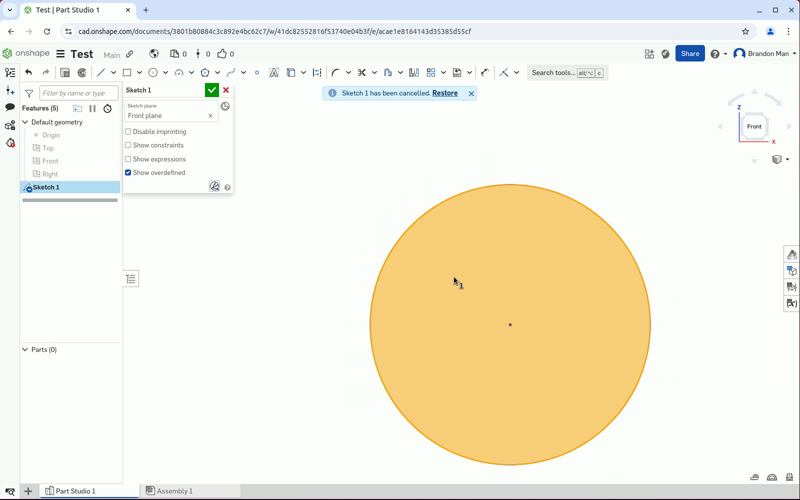
scroll(-6)
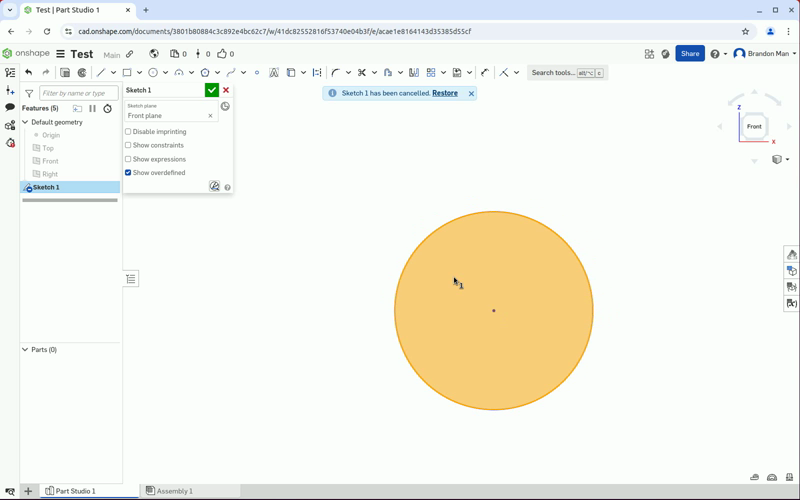
scroll(-6)
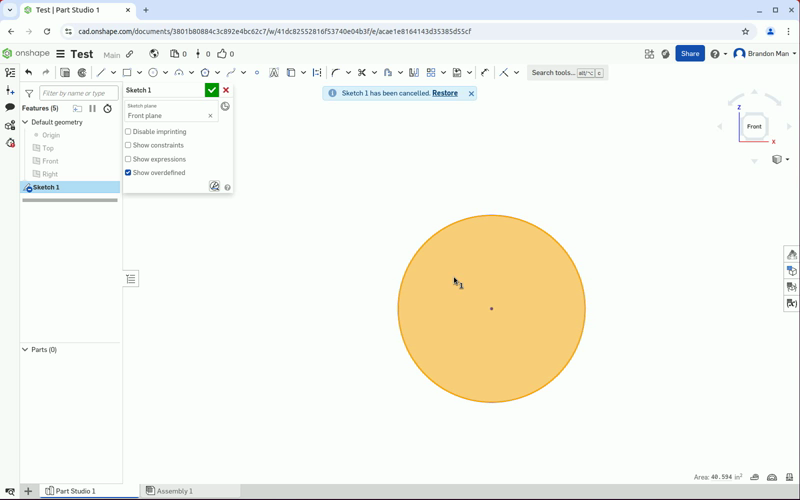
scroll(-6)
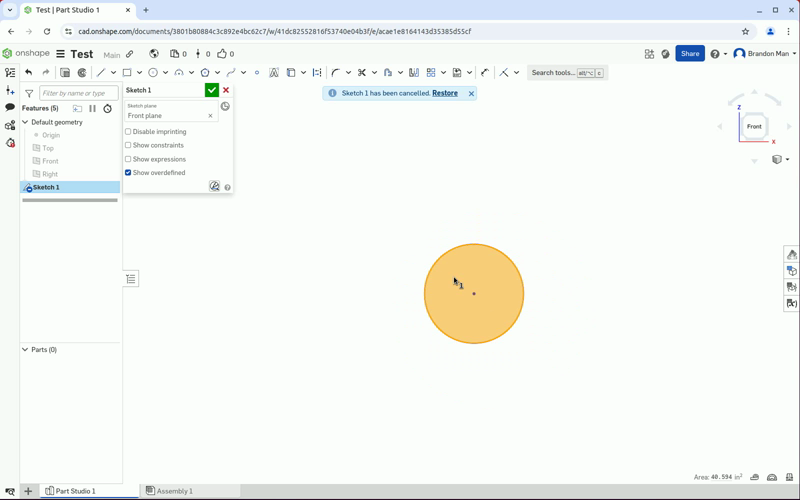
scroll(-6)
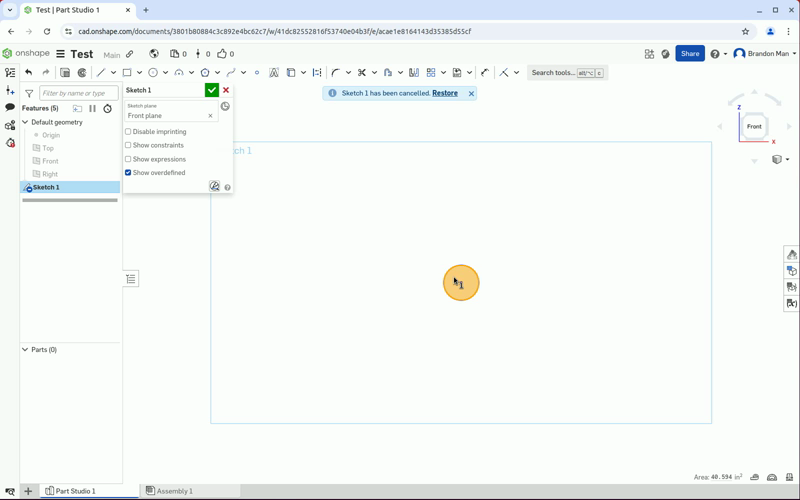
mouse_move(73, 352)
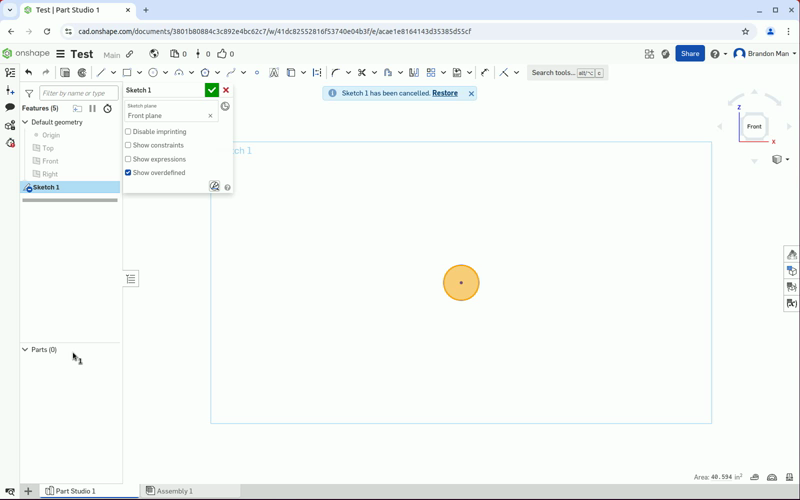
key(shift+y)
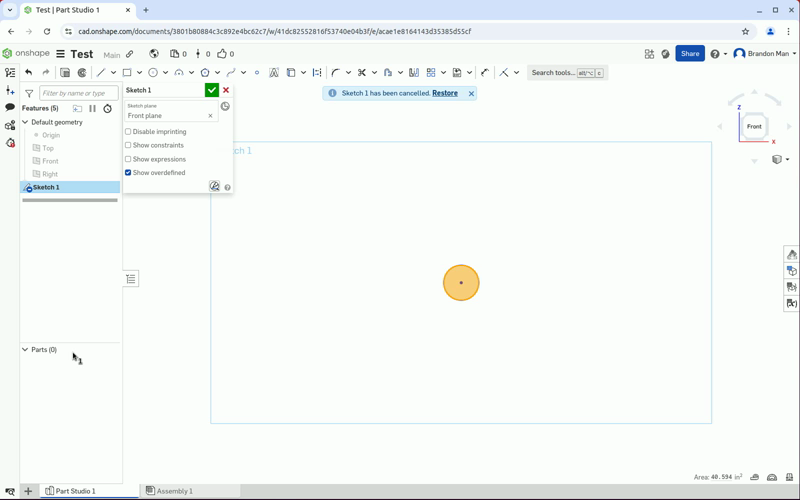
key(shift+e)
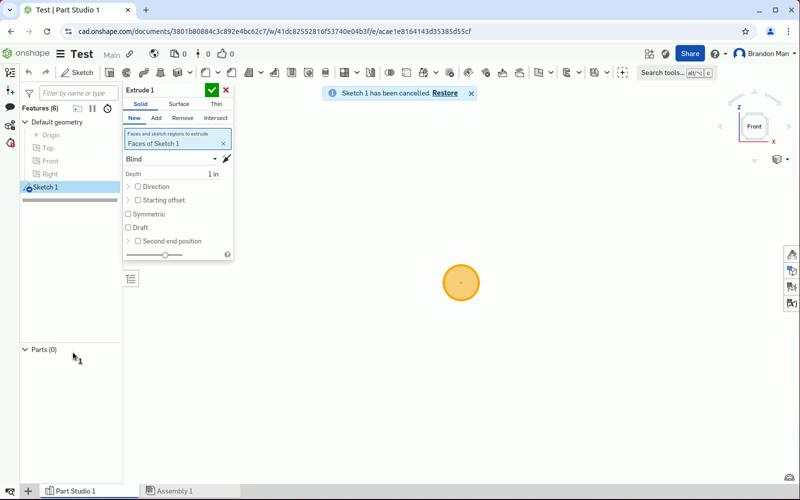
mouse_move(143, 106)
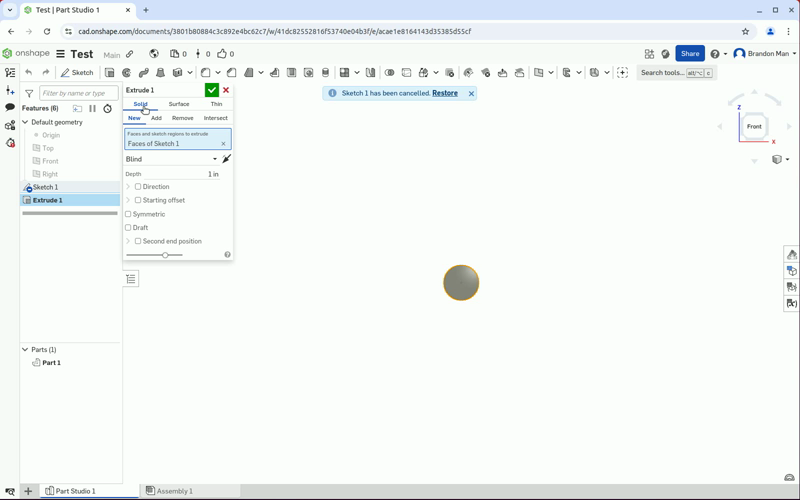
click(143, 106)
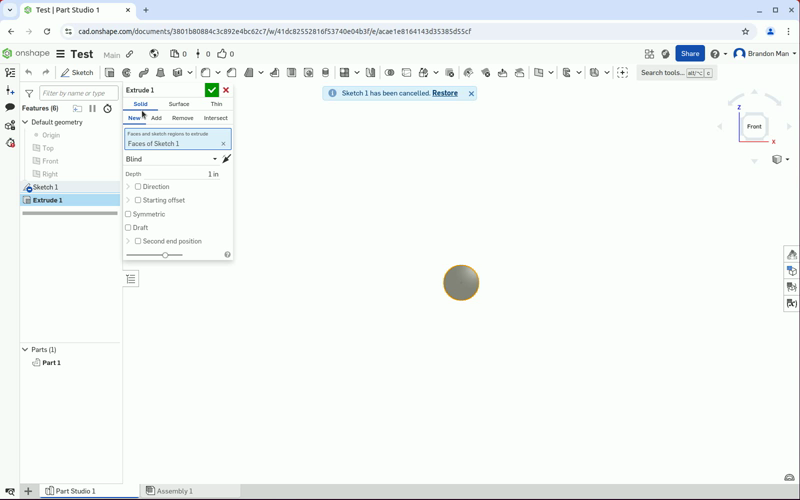
mouse_move(137, 120)
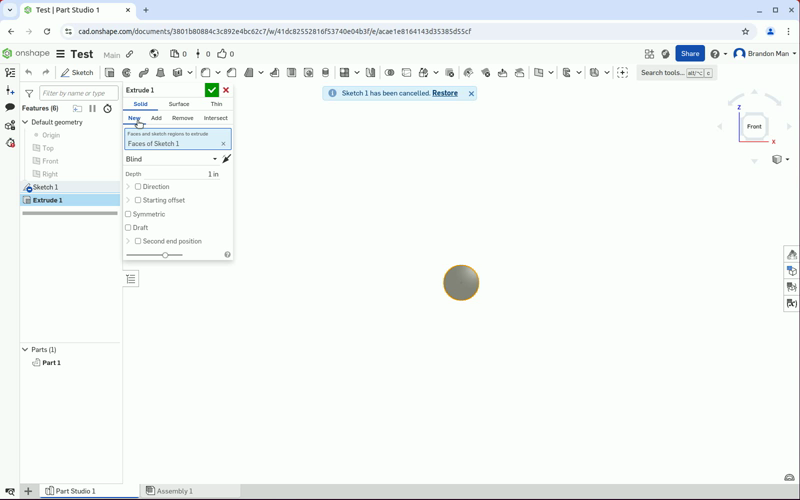
click(137, 120)
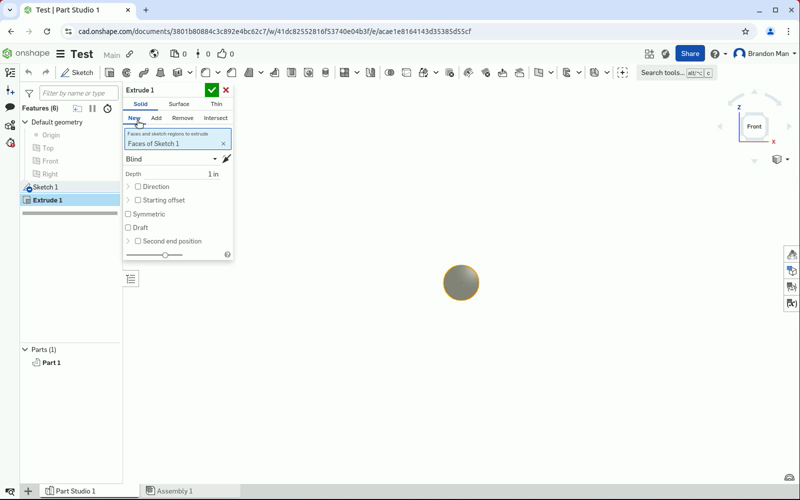
key(tab, 4)
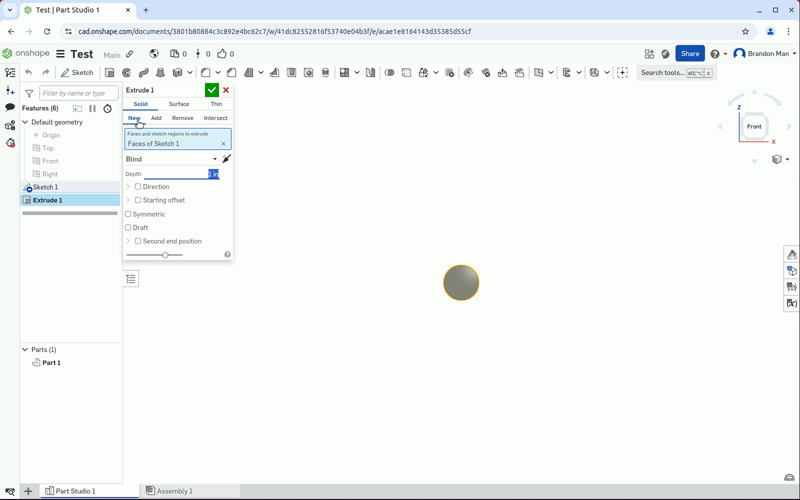
text(-0.482)
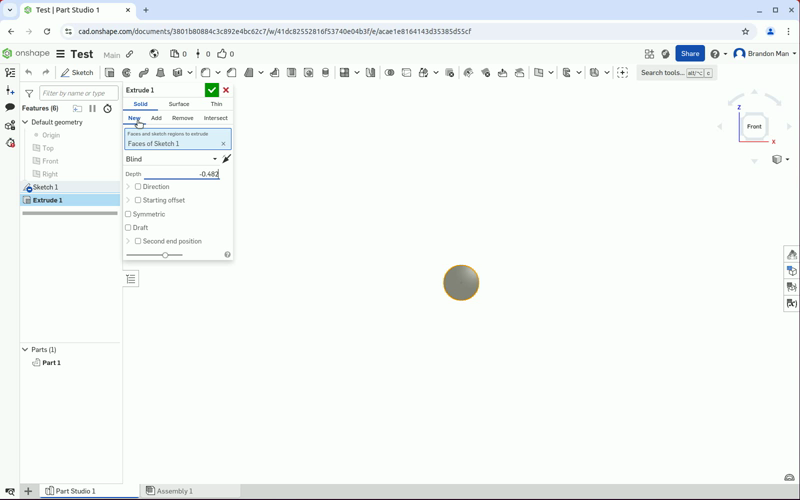
key(tab, 3)
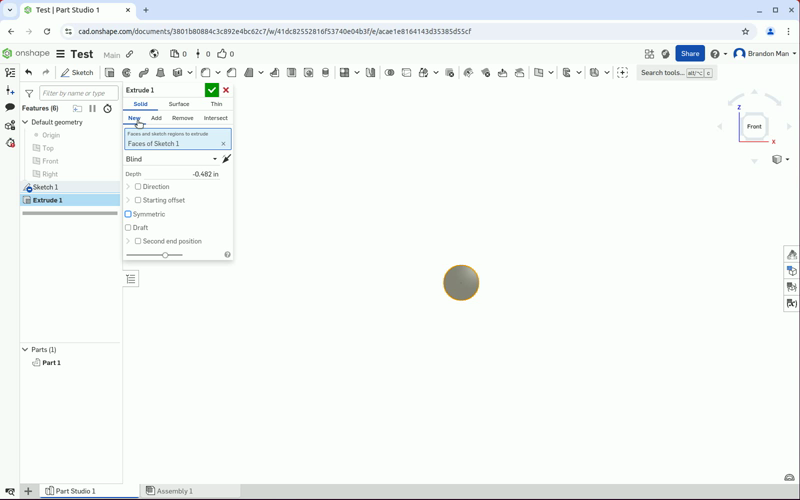
key(space)
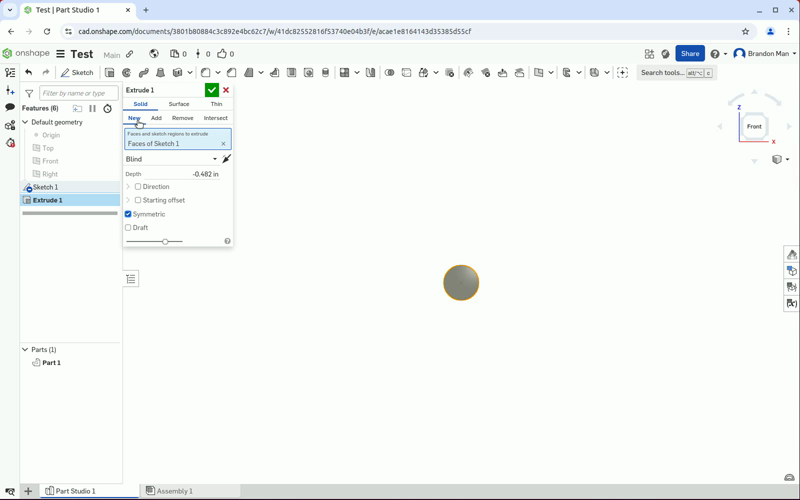
key(enter)
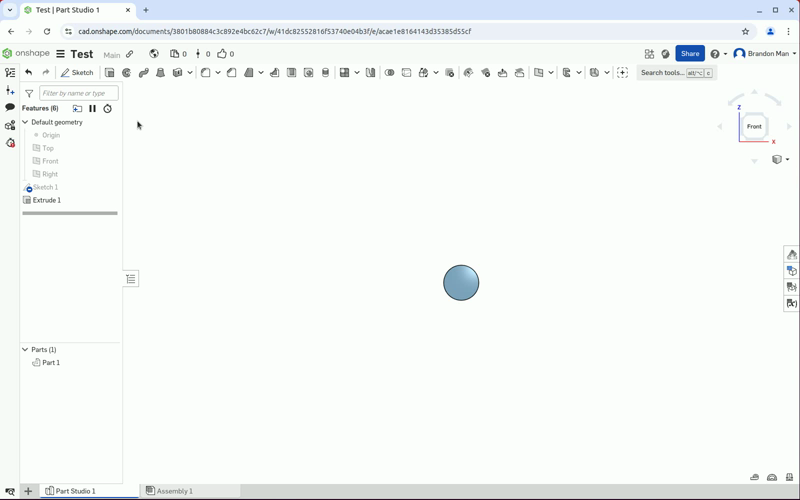
key(shift+h)
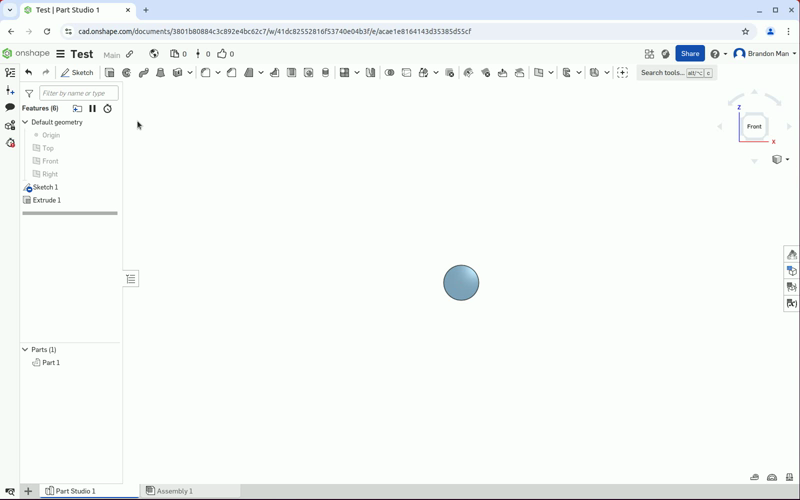
key(shift+h)
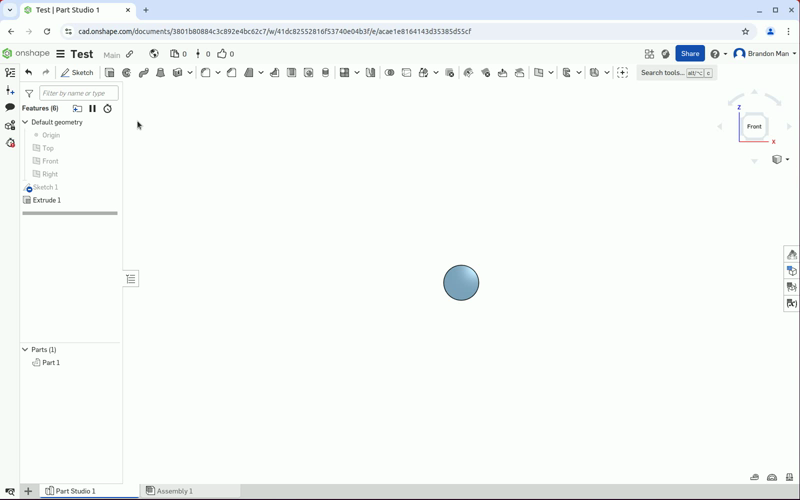
mouse_move(73, 189)
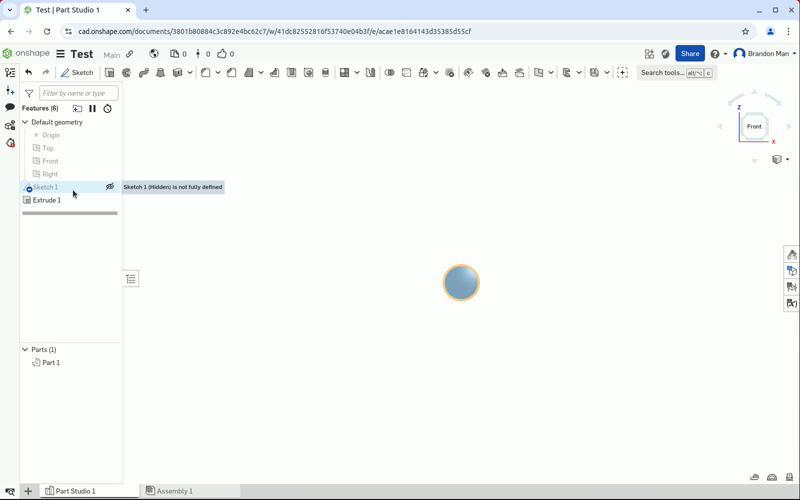
click(73, 189)
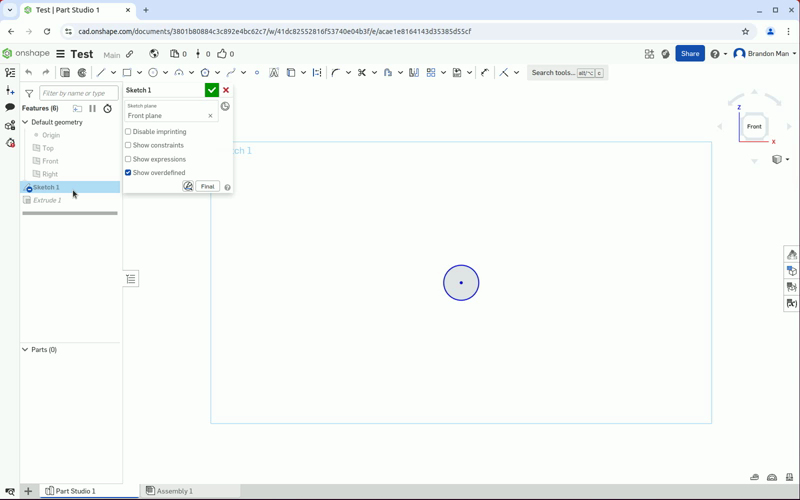
mouse_move(229, 92)
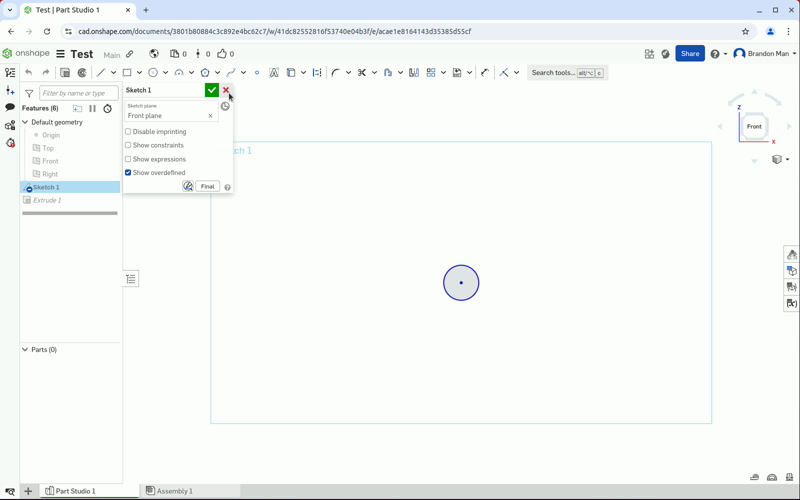
click(229, 92)
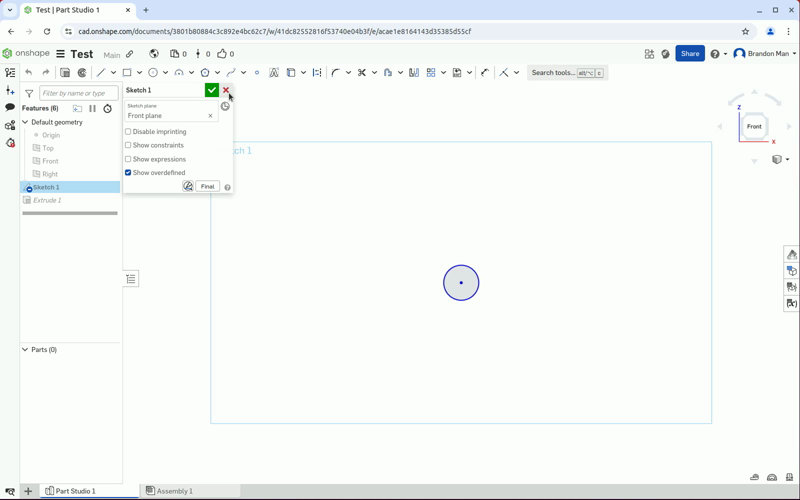
key(shift+s)
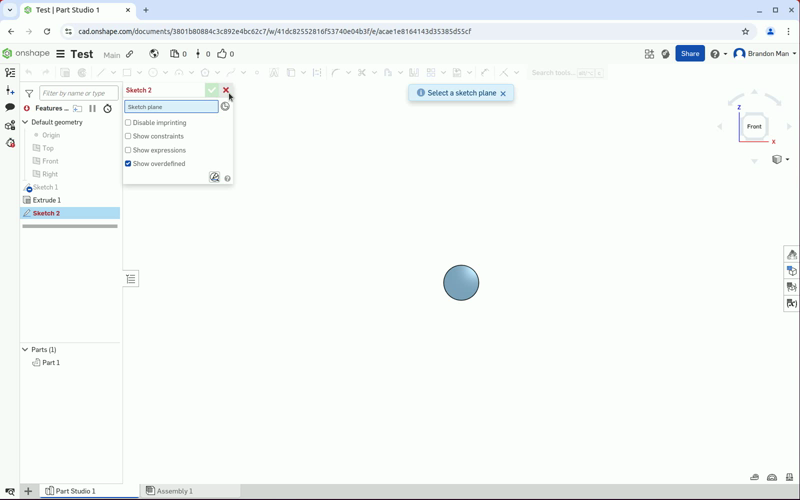
mouse_move(73, 163)
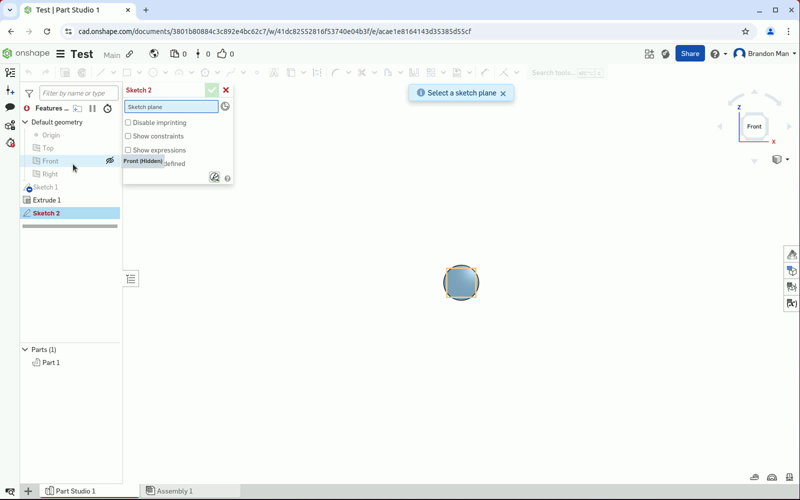
click(73, 163)
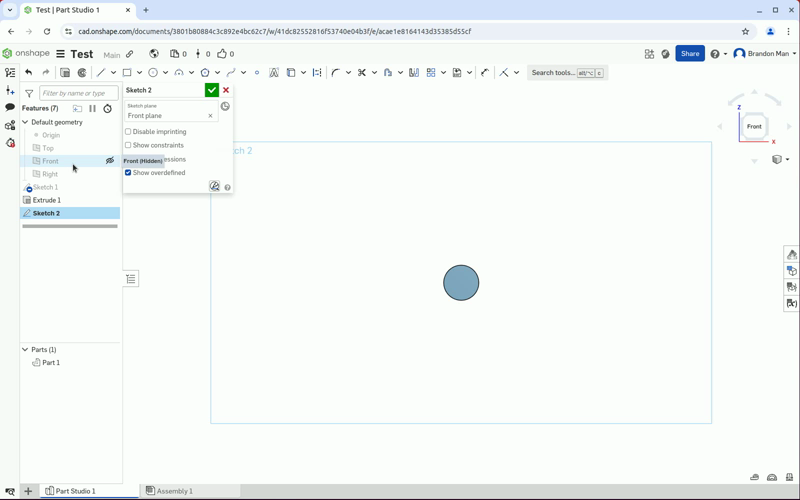
mouse_move(73, 352)
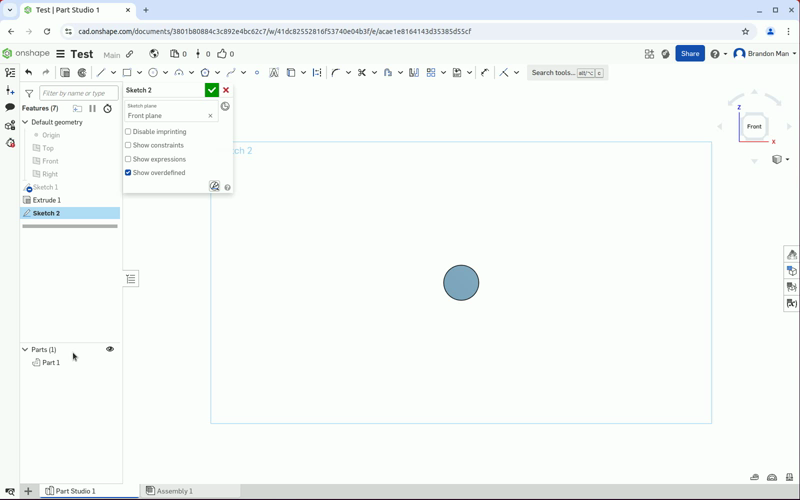
key(y)
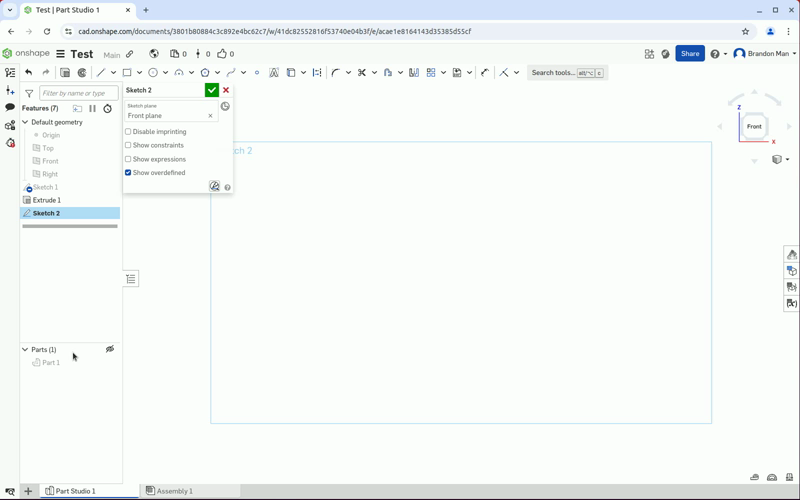
key(c)
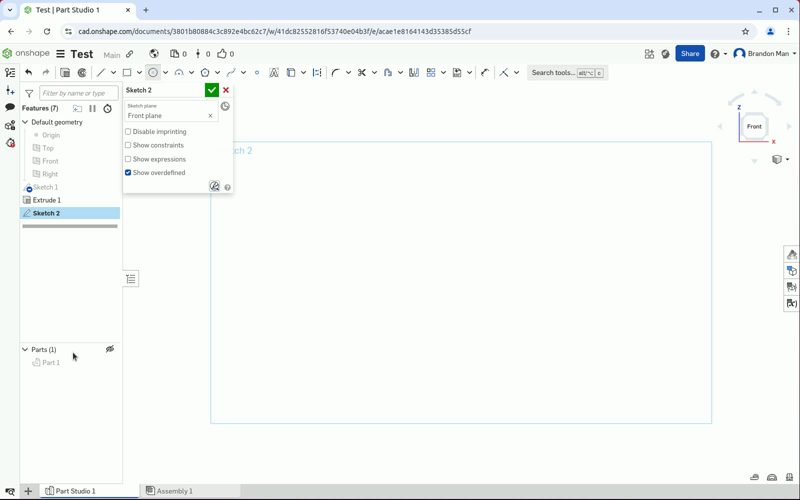
key_down(shift)
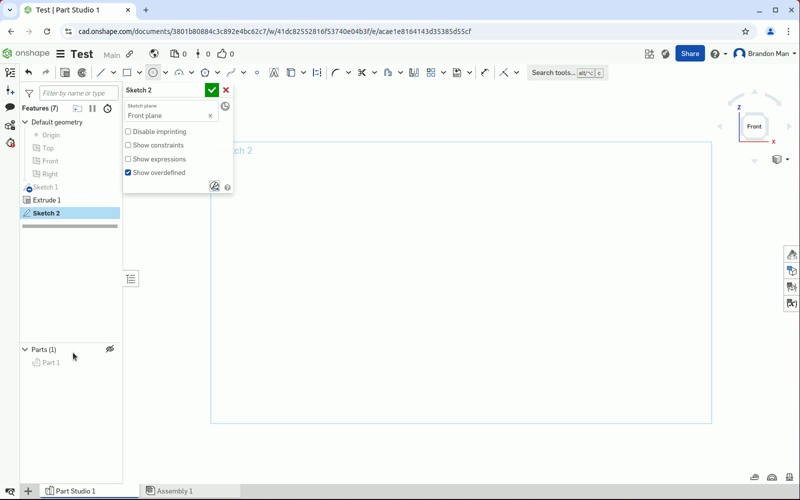
mouse_move(461, 387)
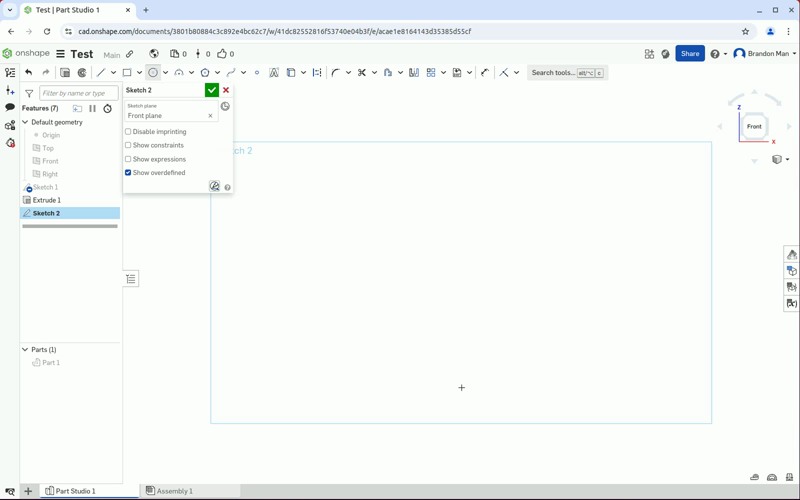
click(461, 387)
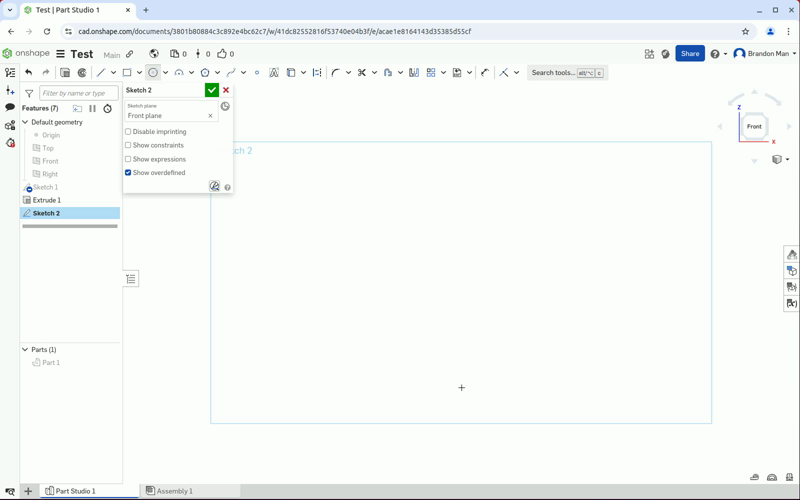
key_up(shift)
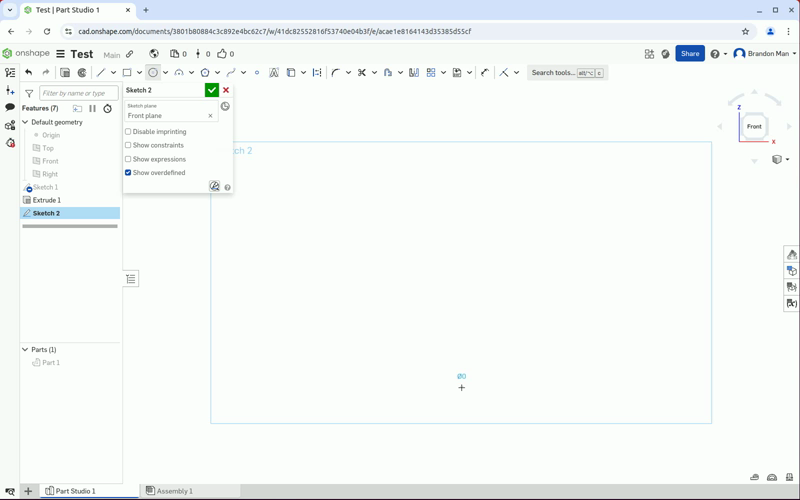
mouse_move(471, 387)
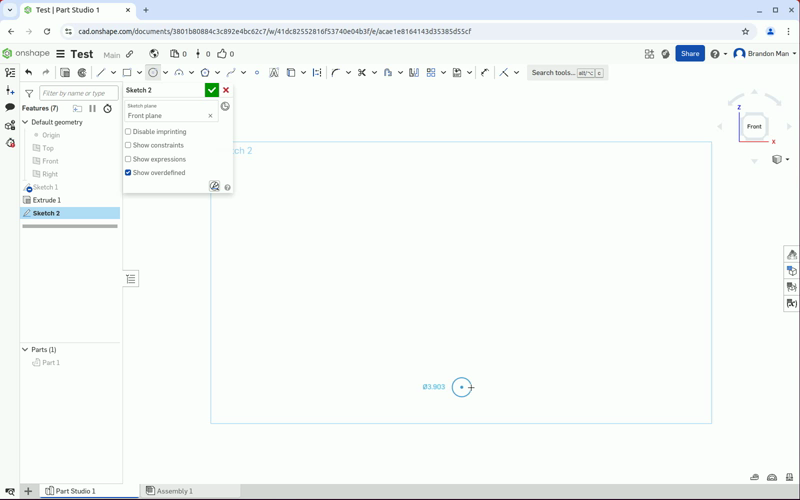
click(471, 387)
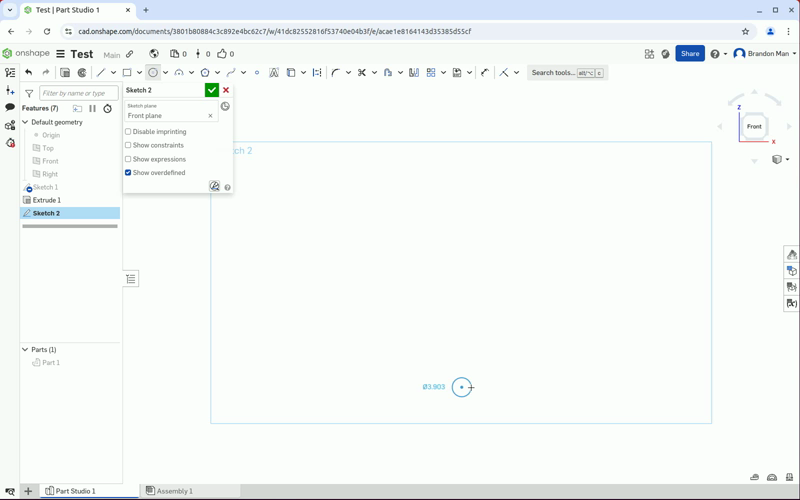
key(esc)
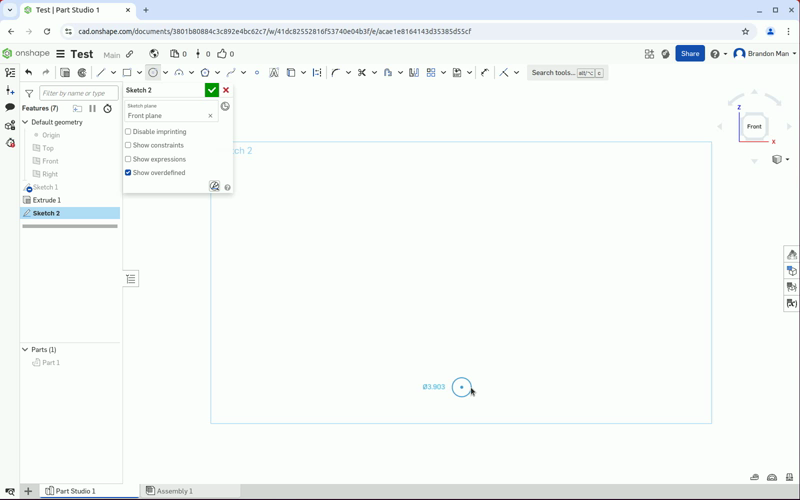
mouse_move(461, 393)
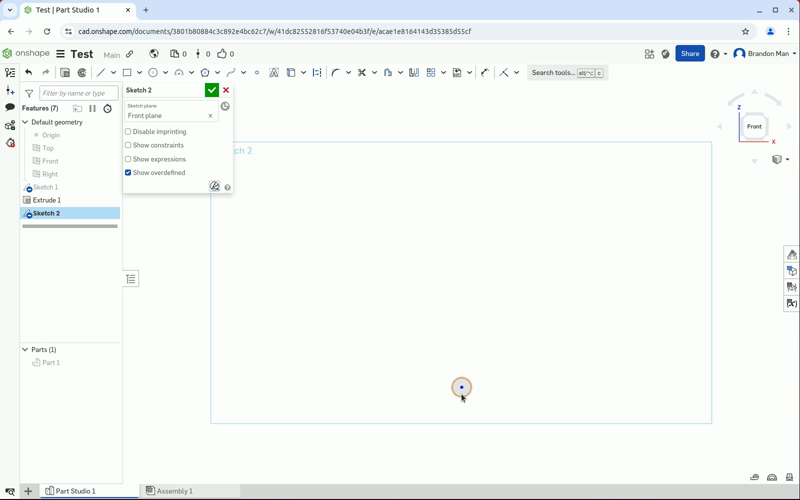
scroll(6)
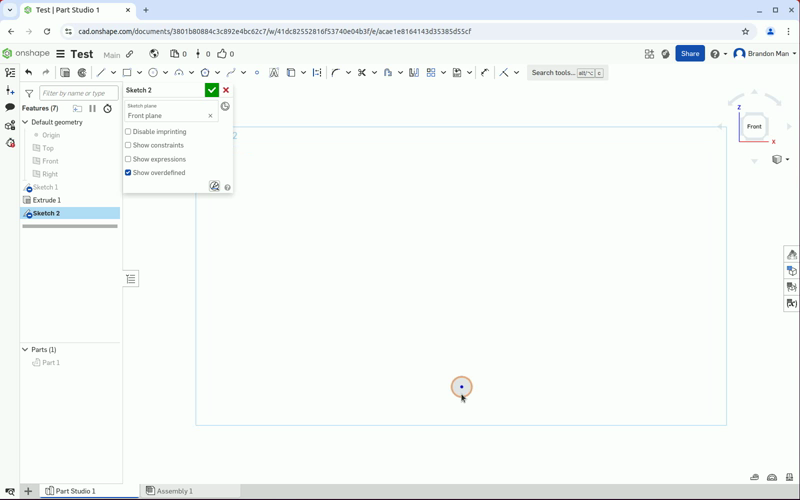
scroll(6)
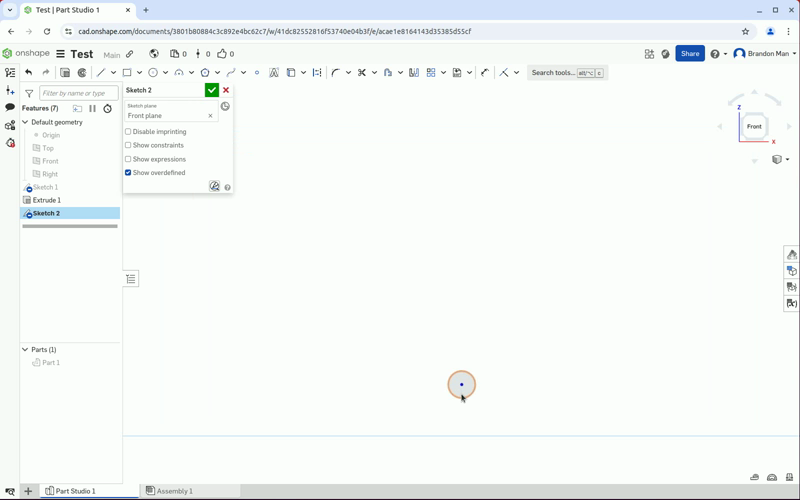
scroll(6)
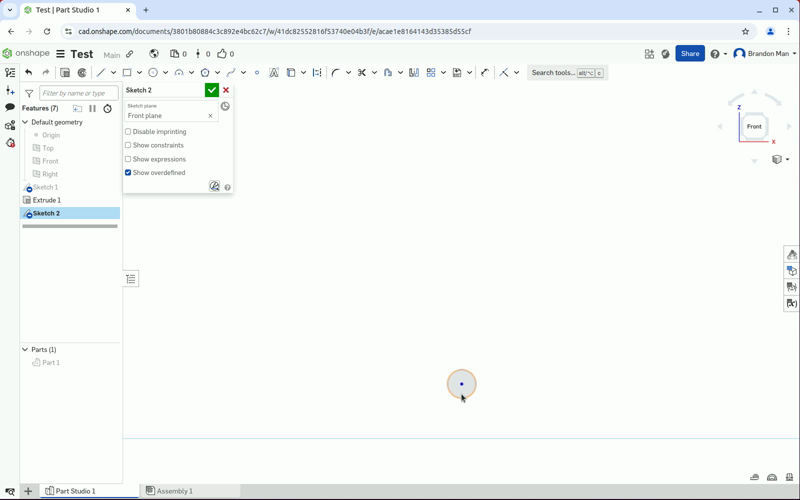
scroll(6)
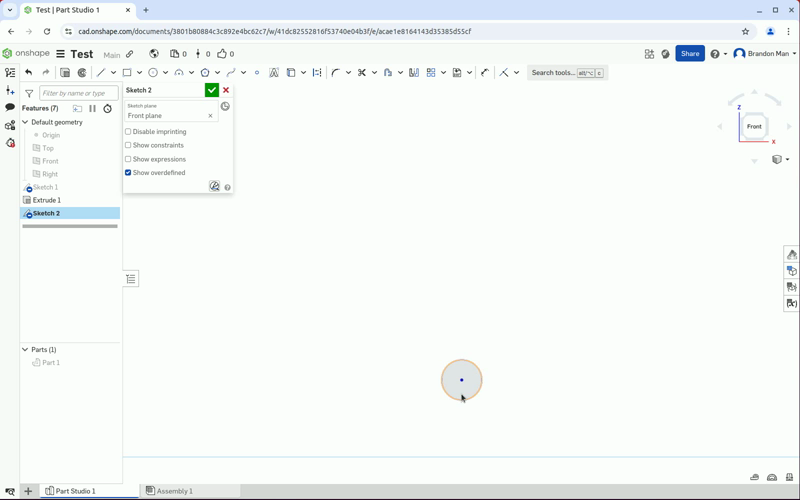
scroll(6)
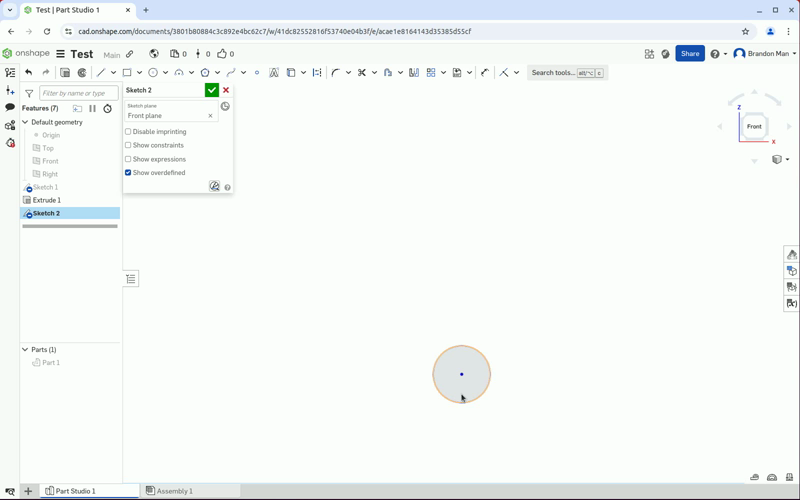
scroll(6)
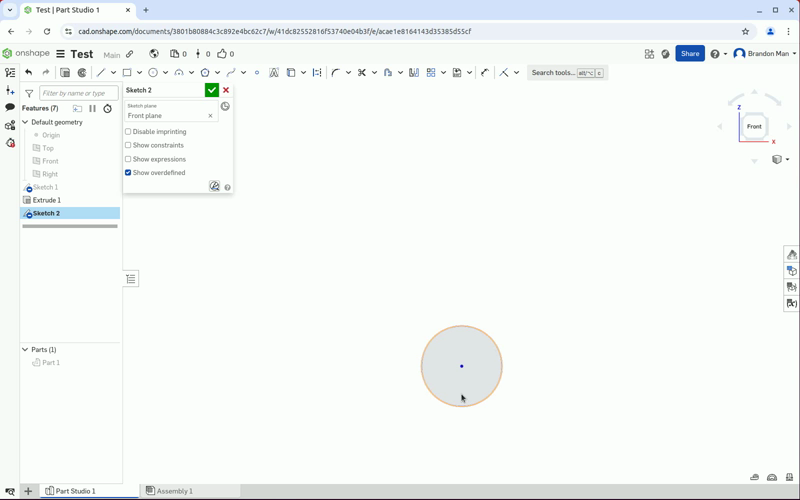
scroll(6)
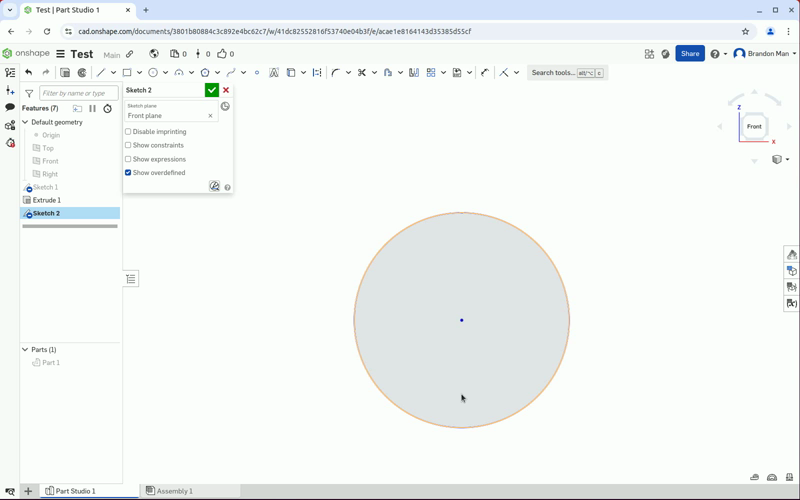
click(461, 393)
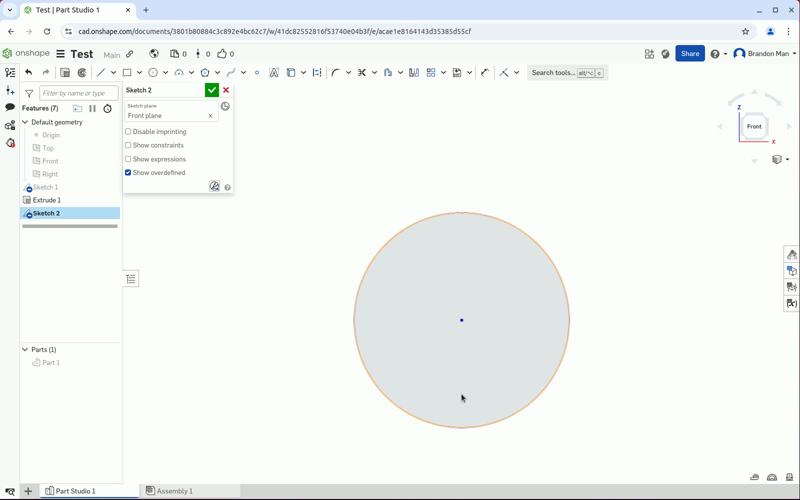
scroll(-6)
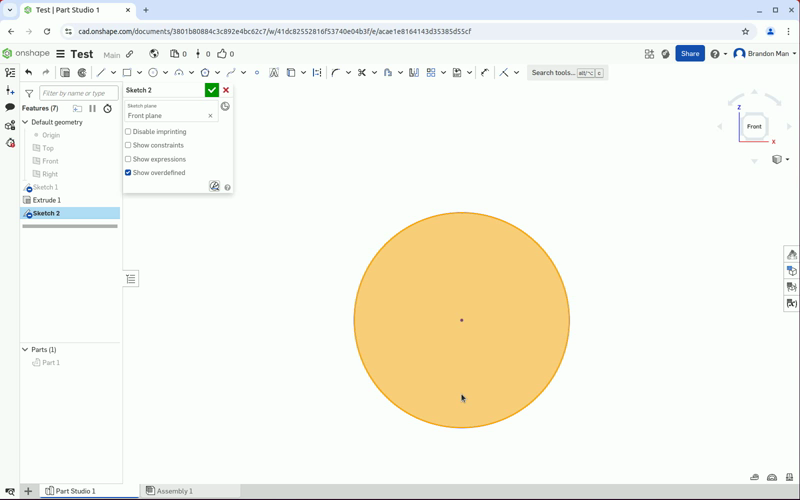
scroll(-6)
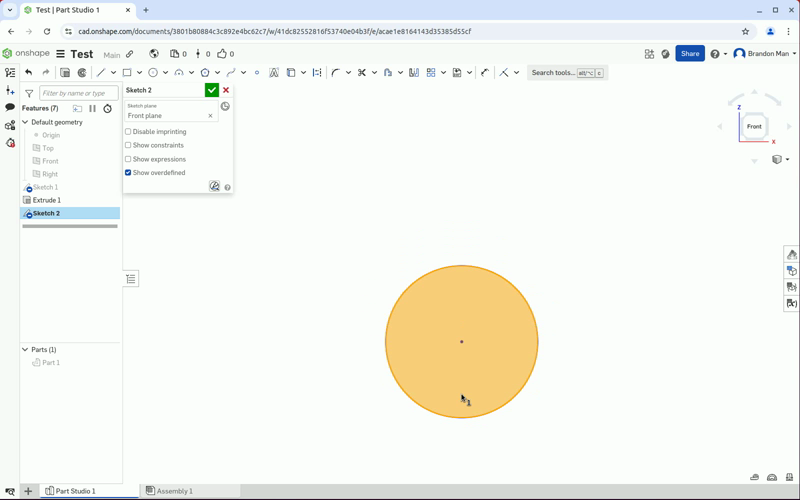
scroll(-6)
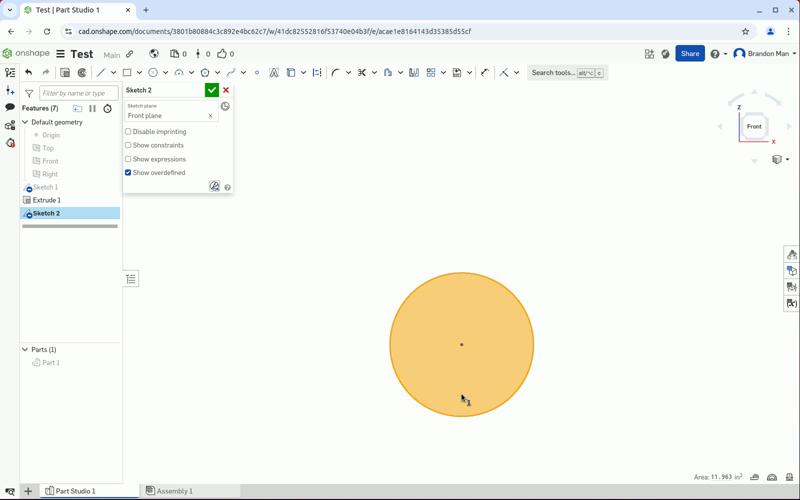
scroll(-6)
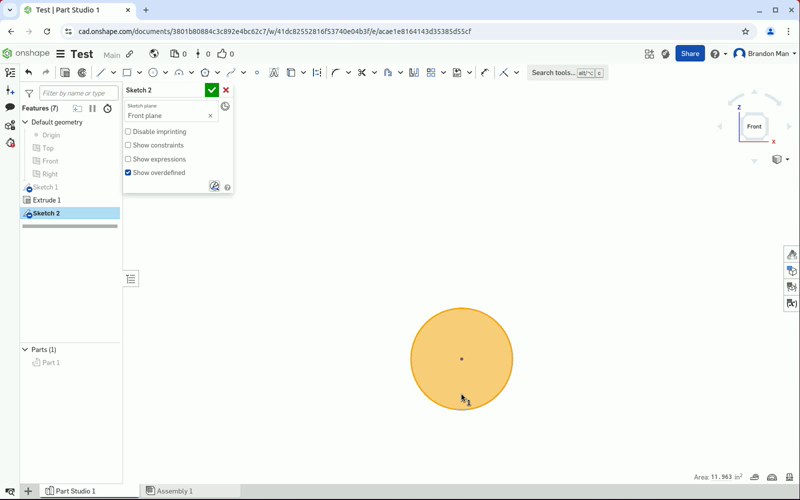
scroll(-6)
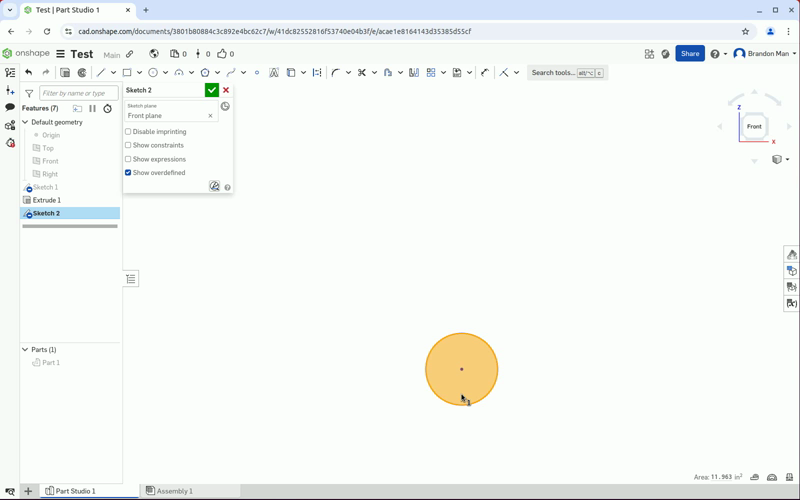
scroll(-6)
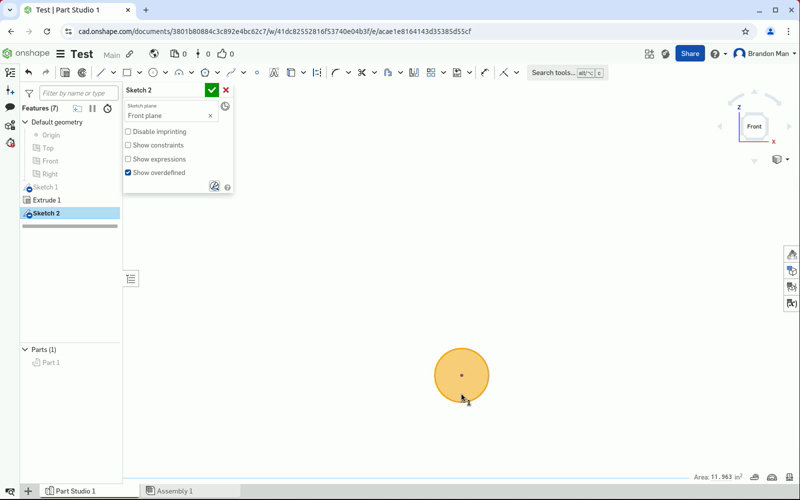
scroll(-6)
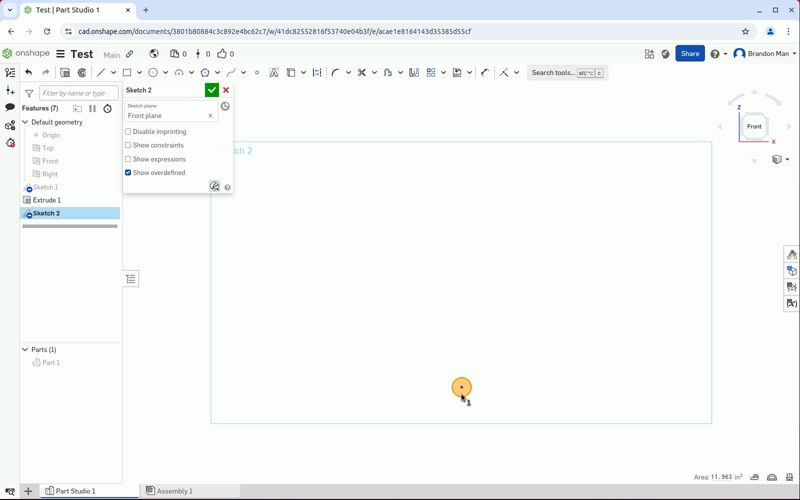
mouse_move(73, 352)
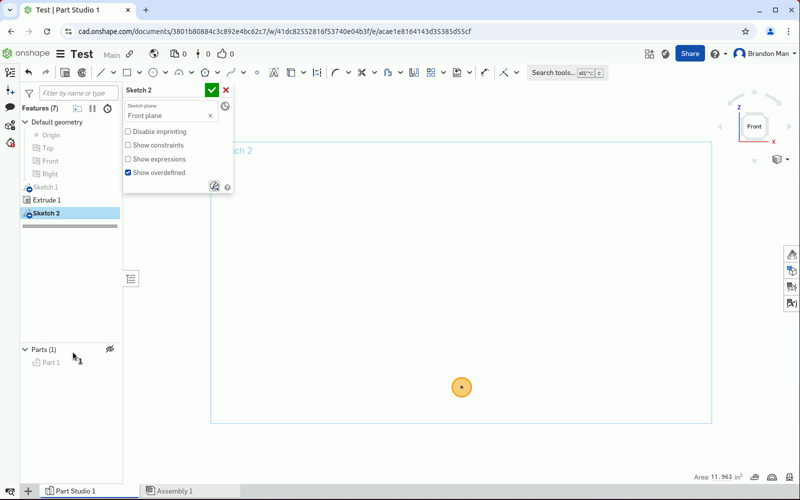
key(shift+y)
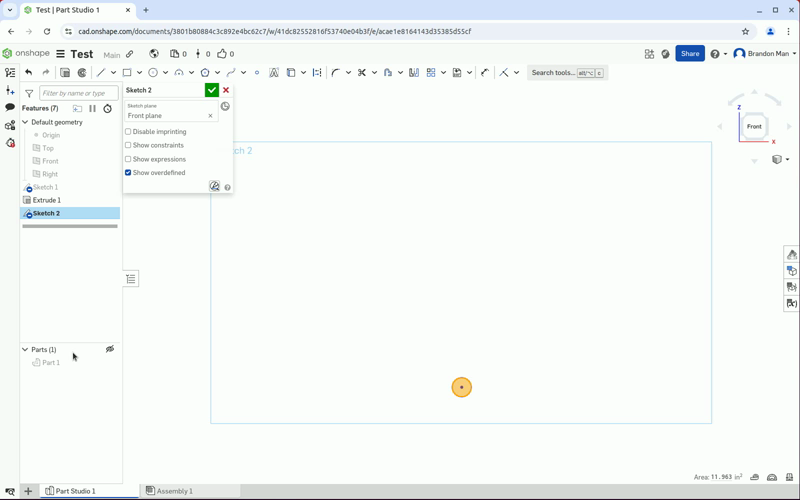
key(shift+e)
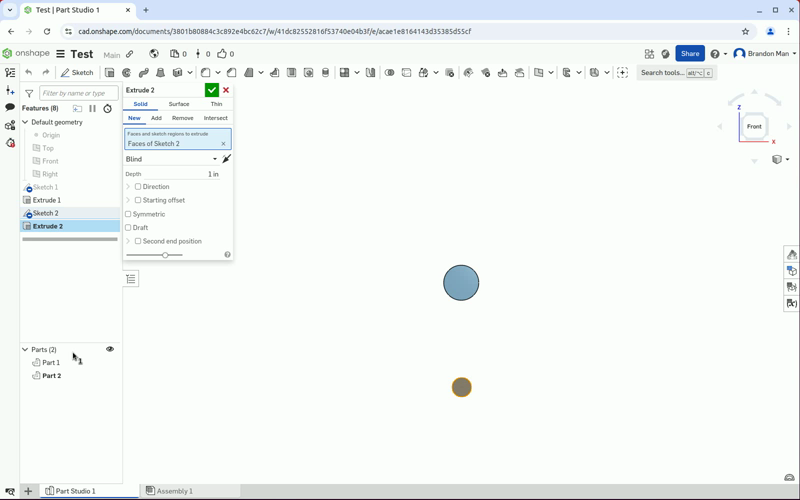
mouse_move(143, 106)
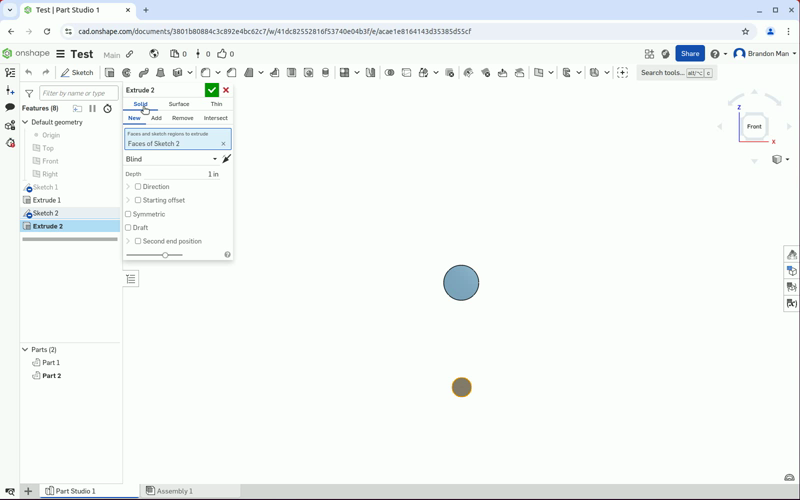
click(143, 106)
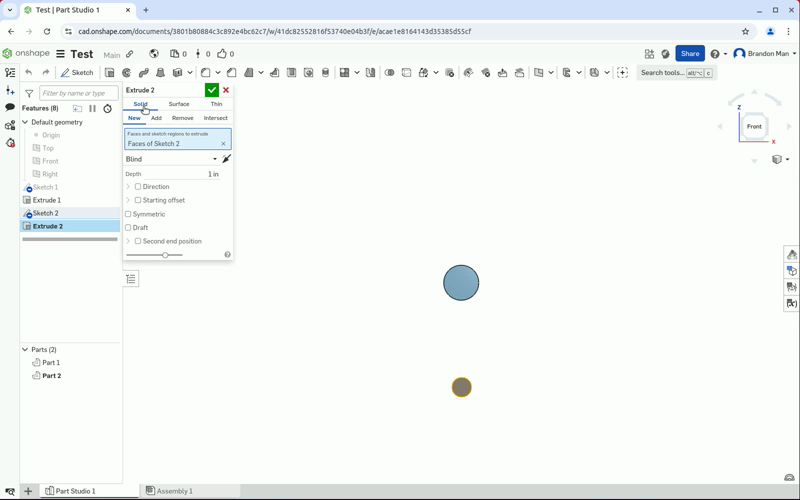
mouse_move(137, 120)
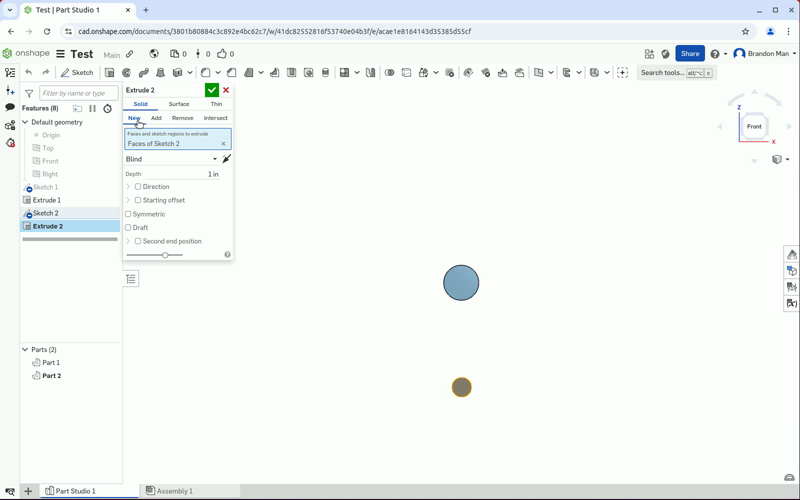
click(137, 120)
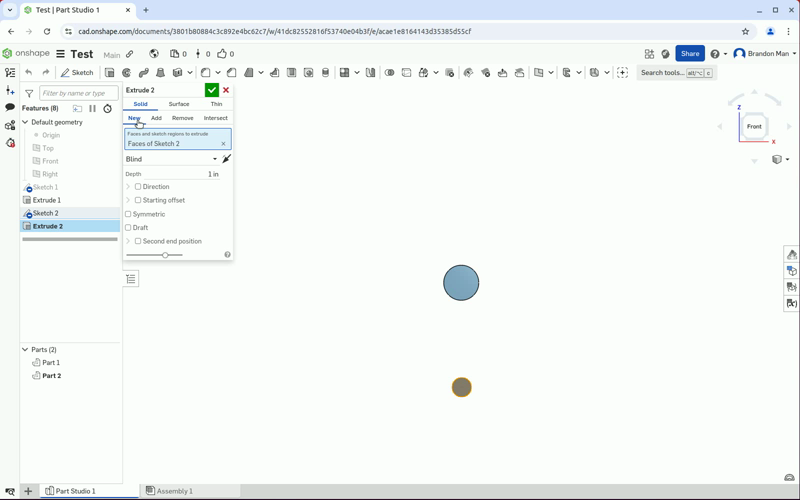
key(tab, 4)
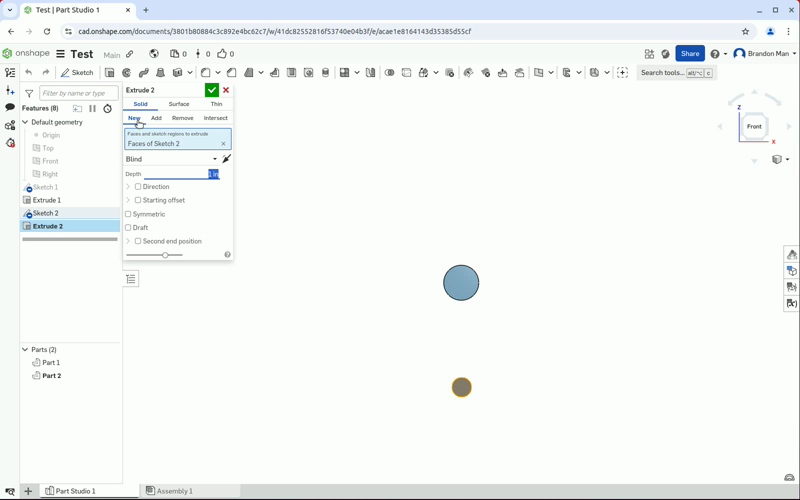
text(-0.482)
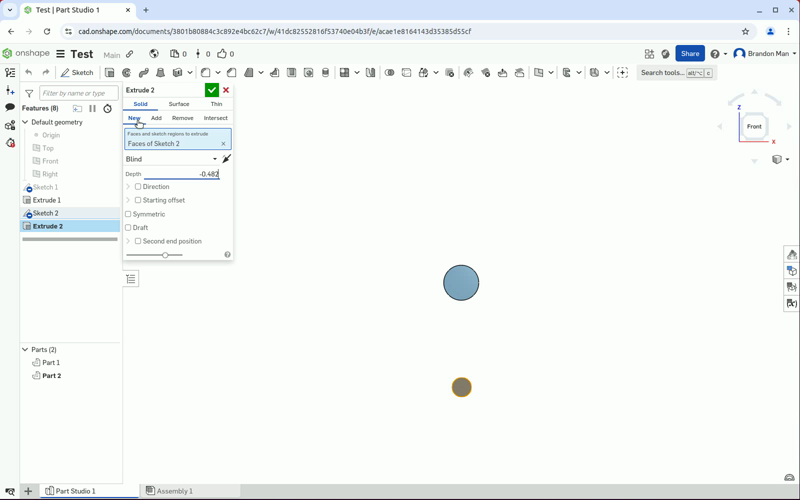
key(tab, 3)
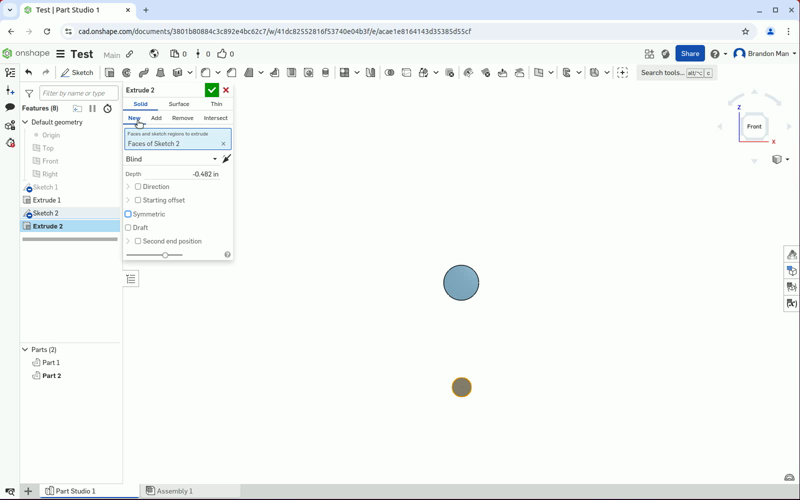
key(space)
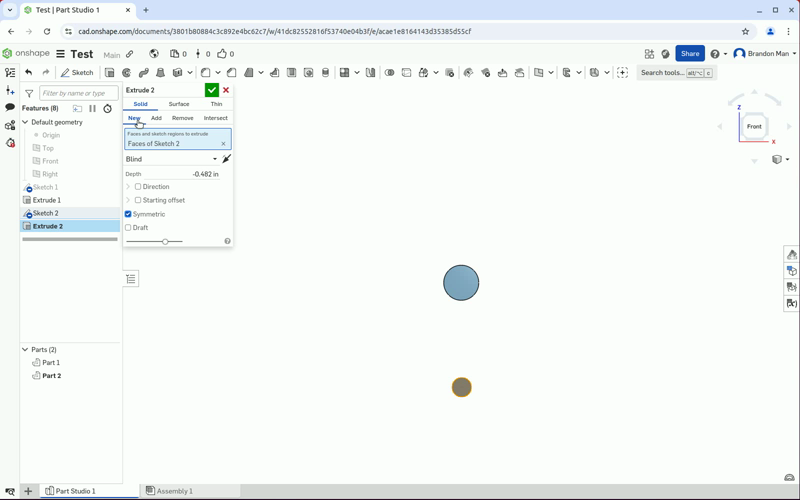
key(enter)
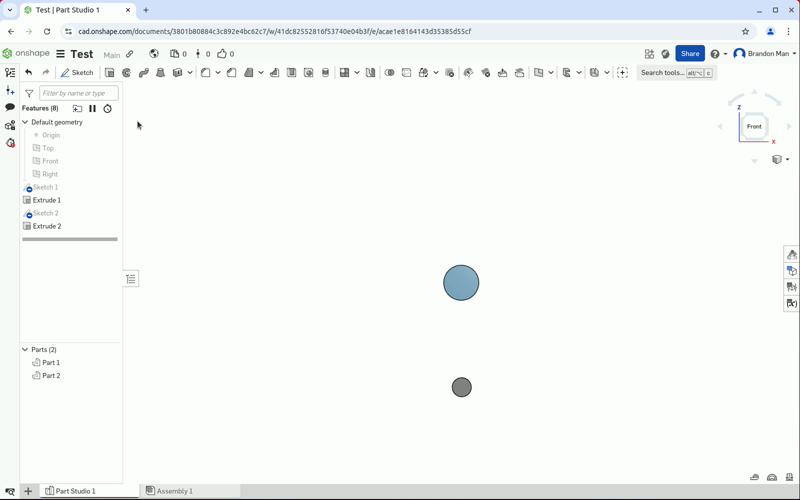
key(shift+h)
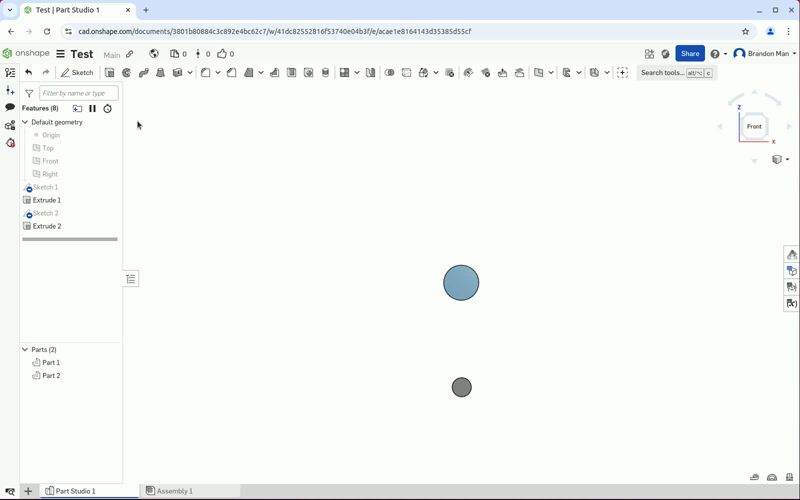
key(shift+h)
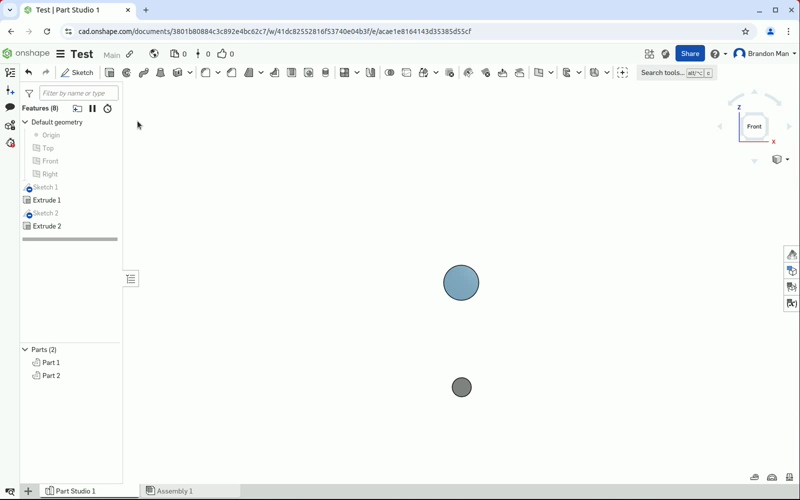
mouse_move(73, 189)
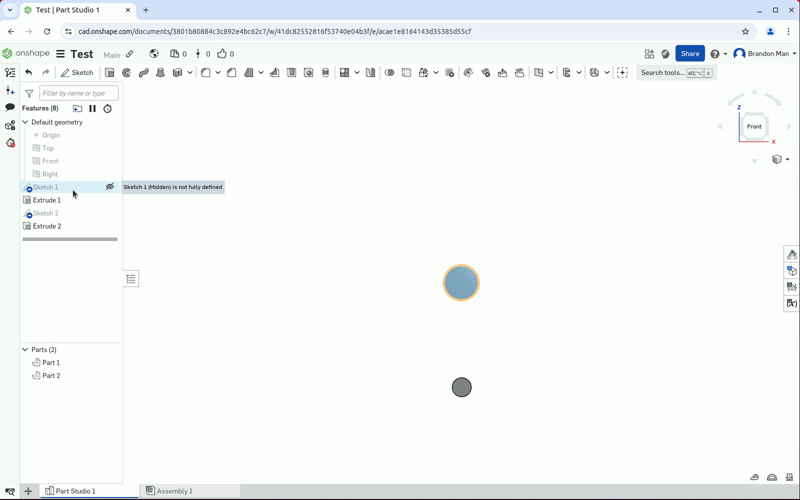
click(73, 189)
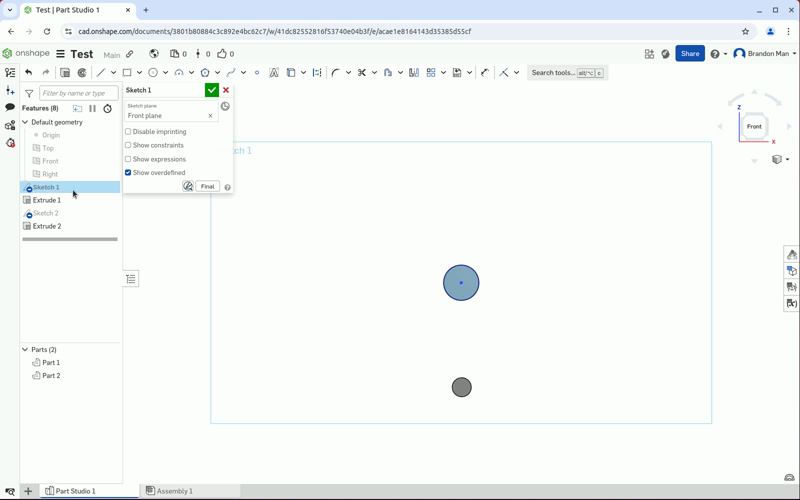
mouse_move(229, 92)
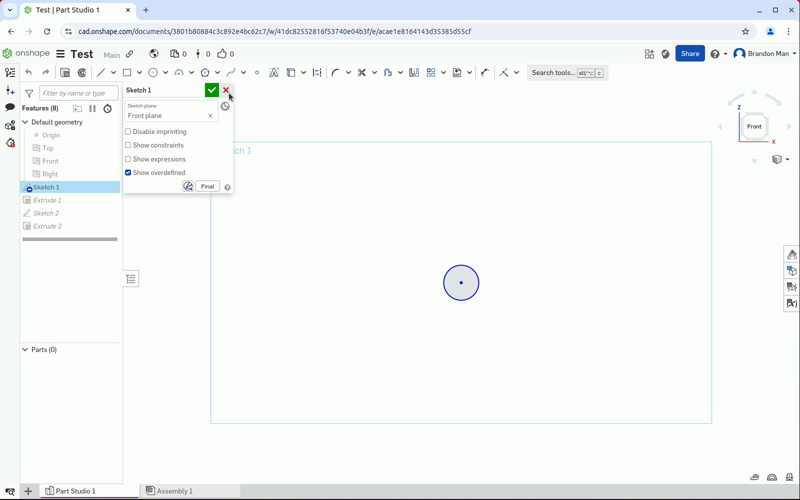
click(229, 92)
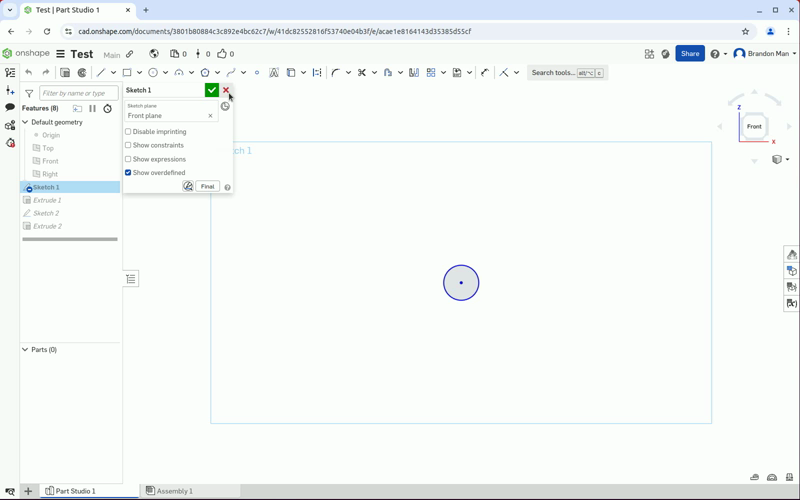
key(shift+s)
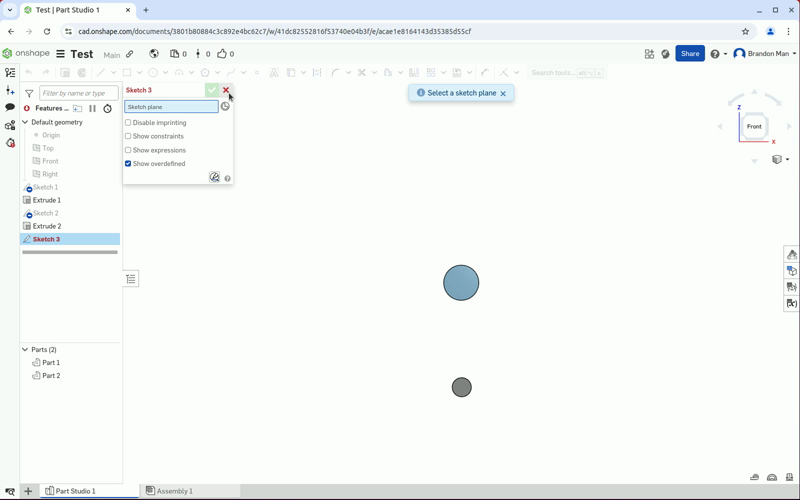
mouse_move(73, 163)
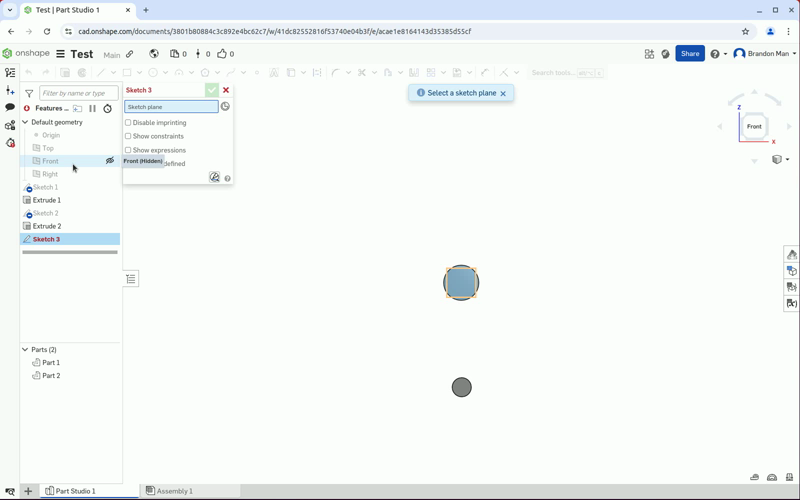
click(73, 163)
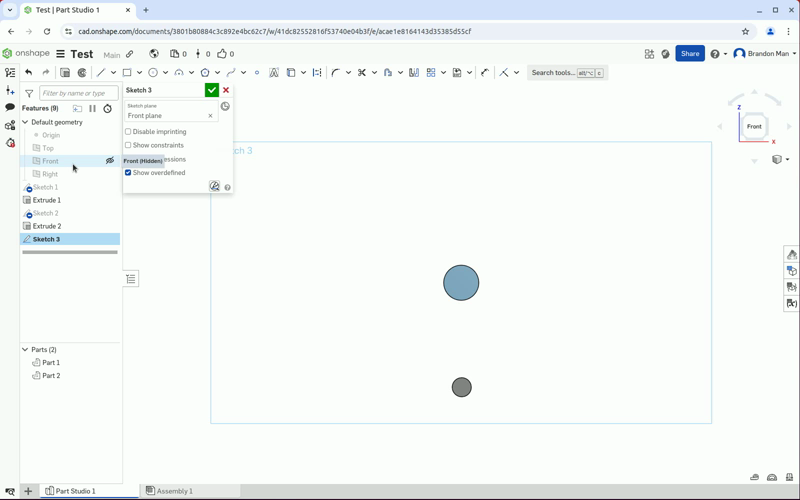
mouse_move(73, 352)
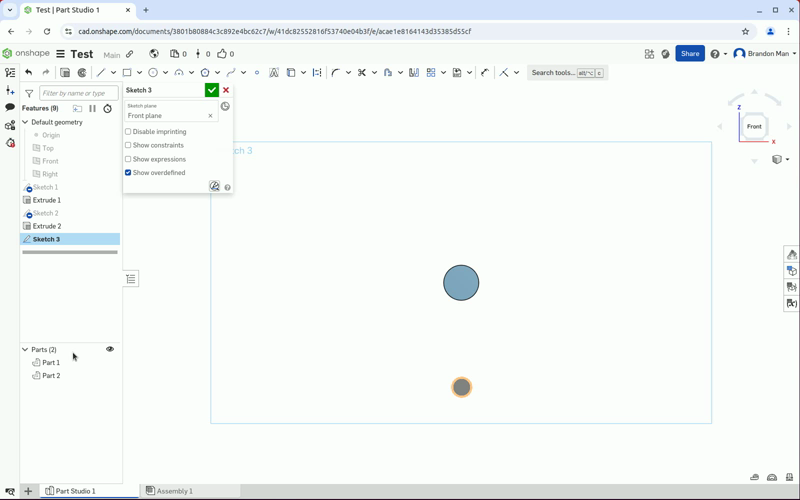
key(y)
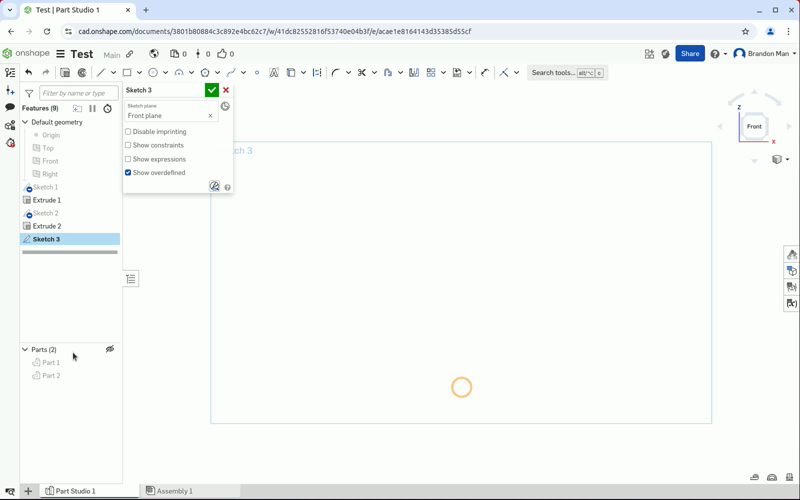
key(a)
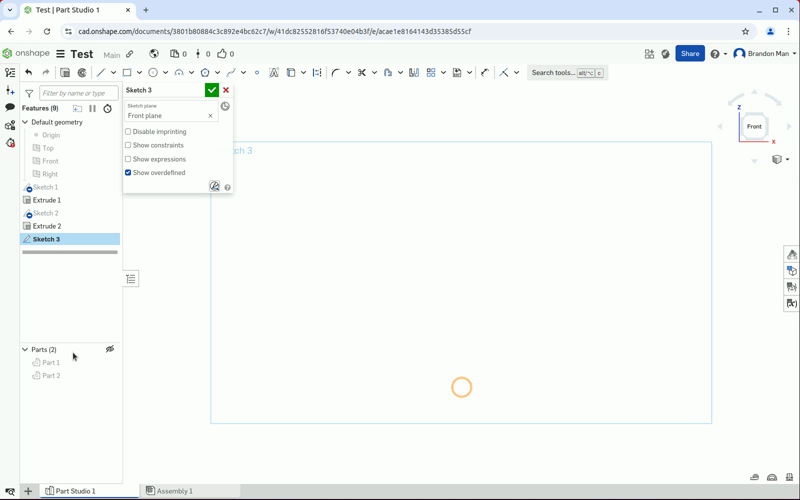
key_down(shift)
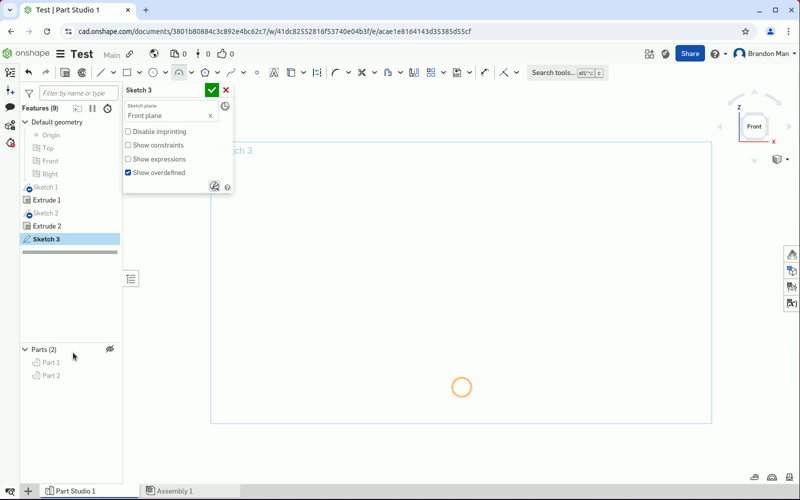
mouse_move(452, 387)
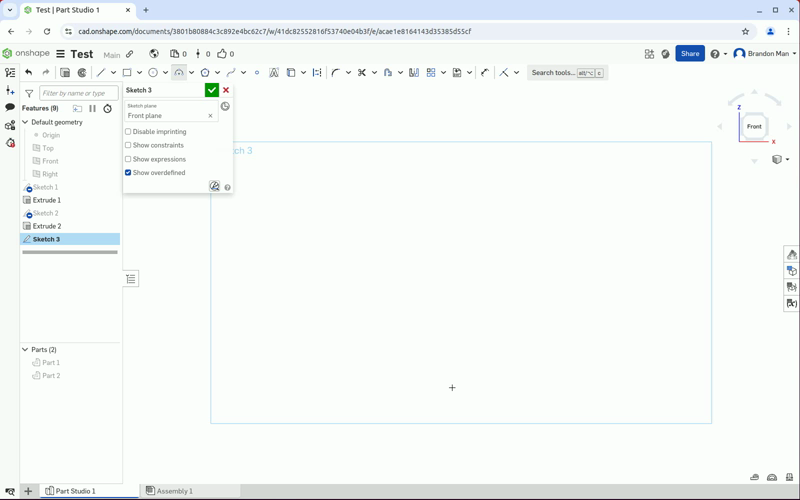
click(452, 387)
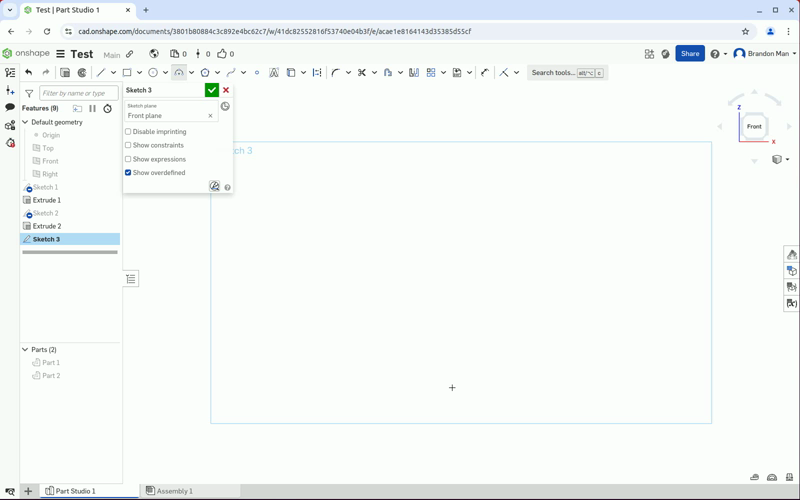
key_up(shift)
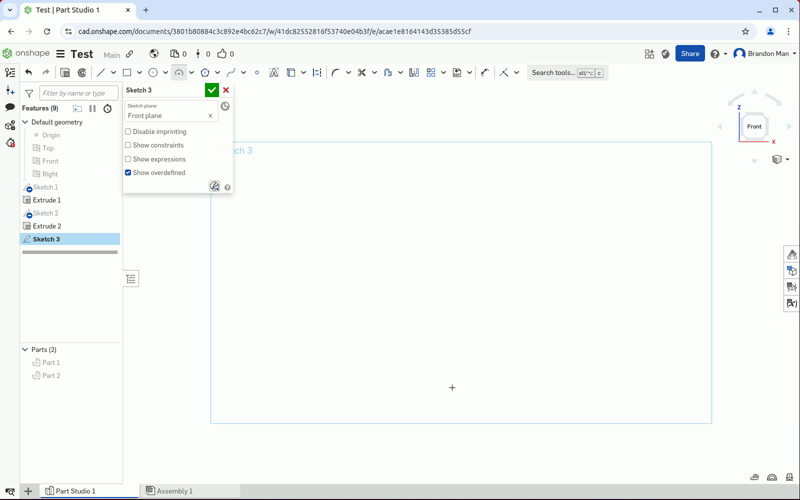
key_down(shift)
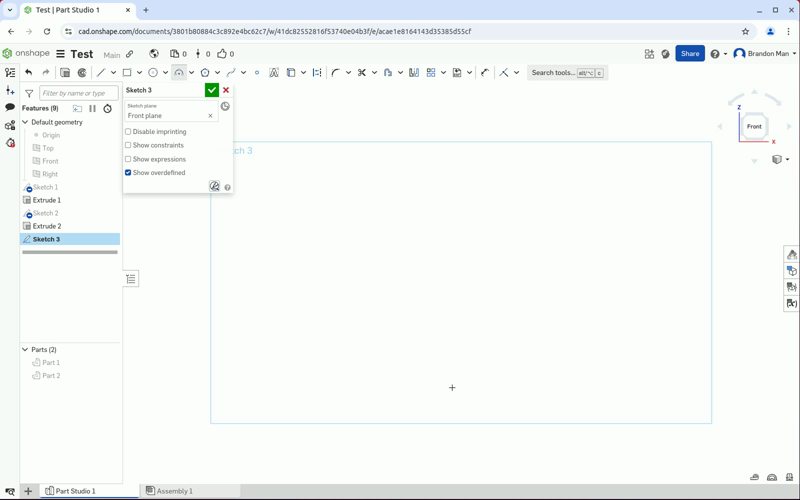
mouse_move(469, 387)
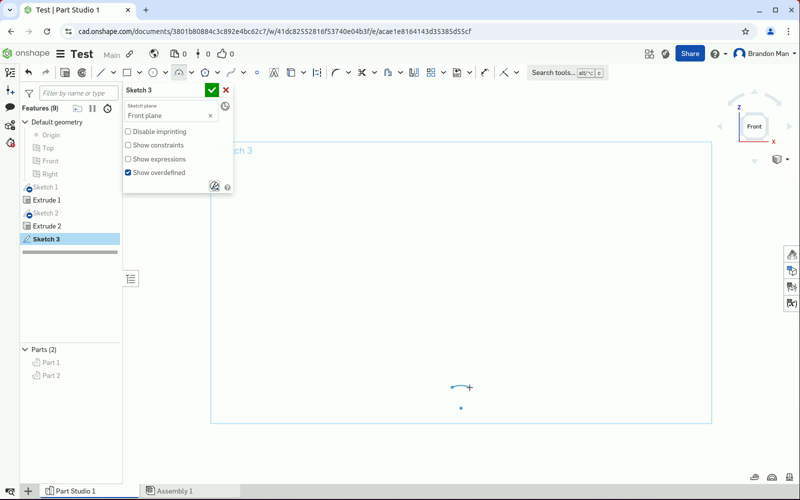
click(469, 387)
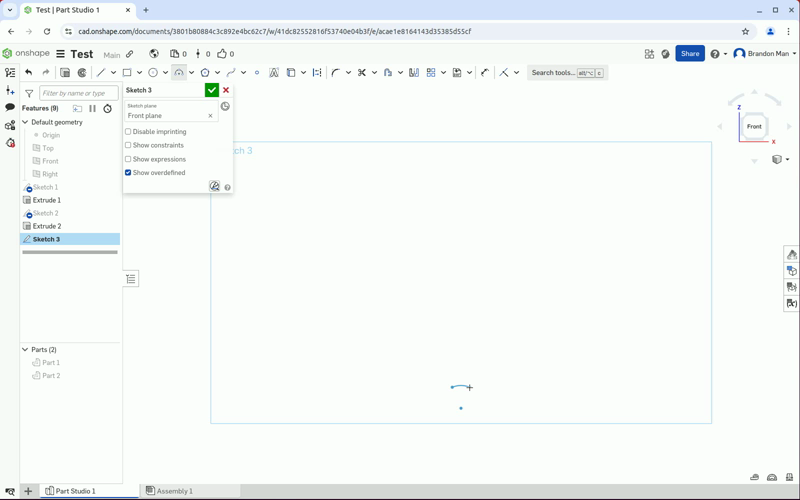
mouse_move(461, 395)
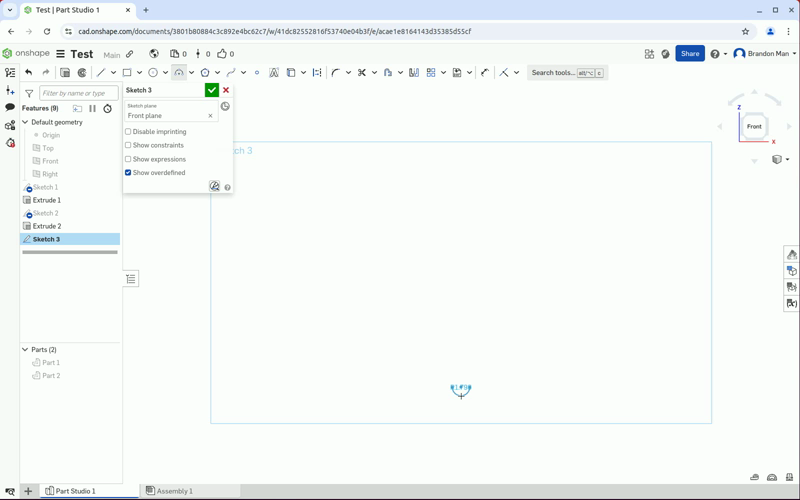
click(461, 395)
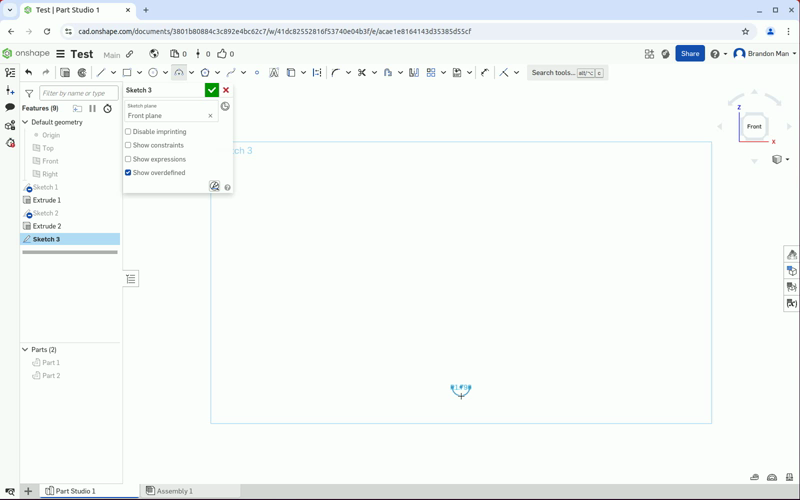
key_up(shift)
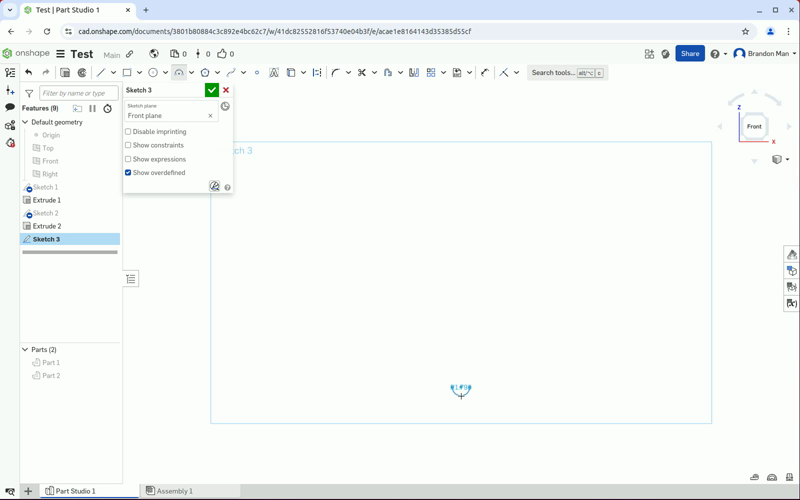
key(esc)
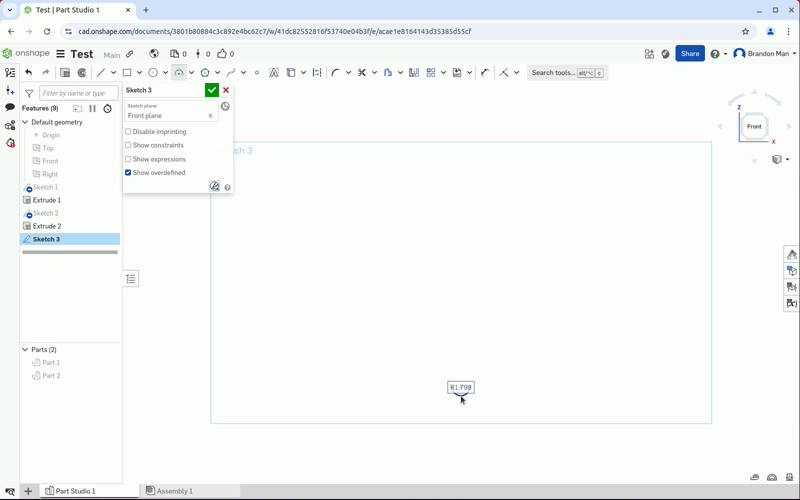
key(l)
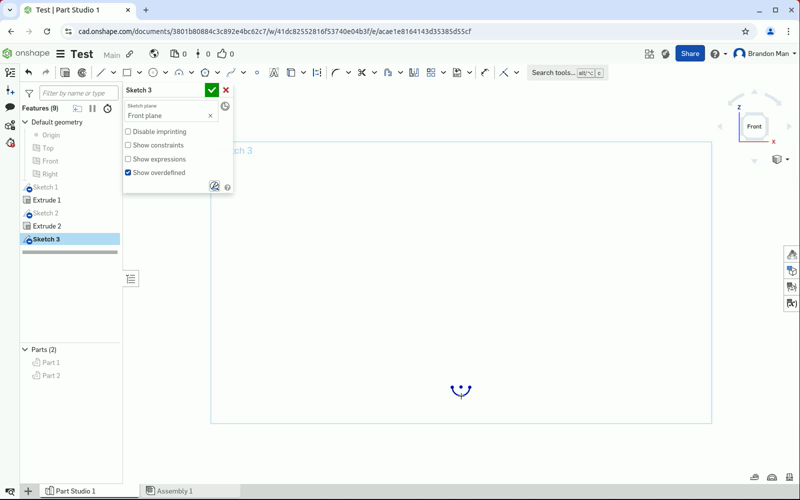
mouse_move(469, 387)
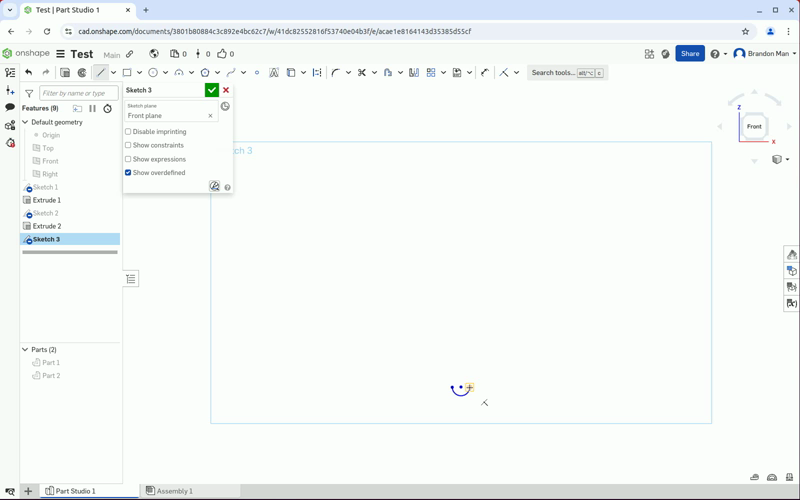
click(469, 387)
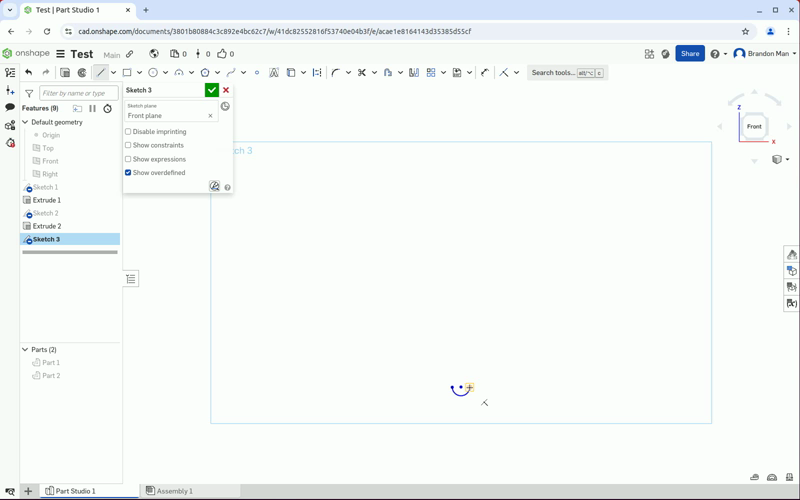
key_down(shift)
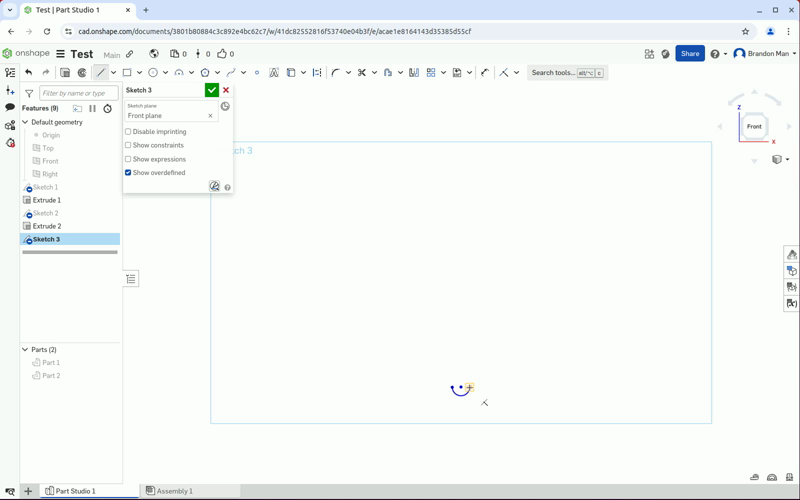
mouse_move(469, 296)
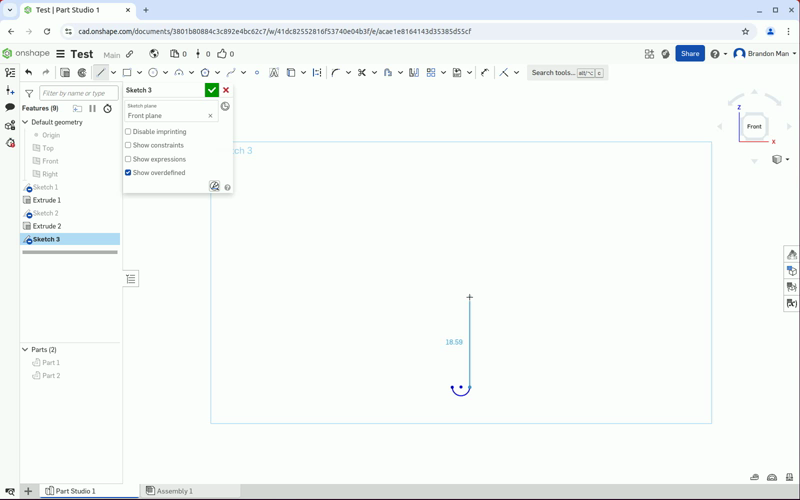
click(469, 296)
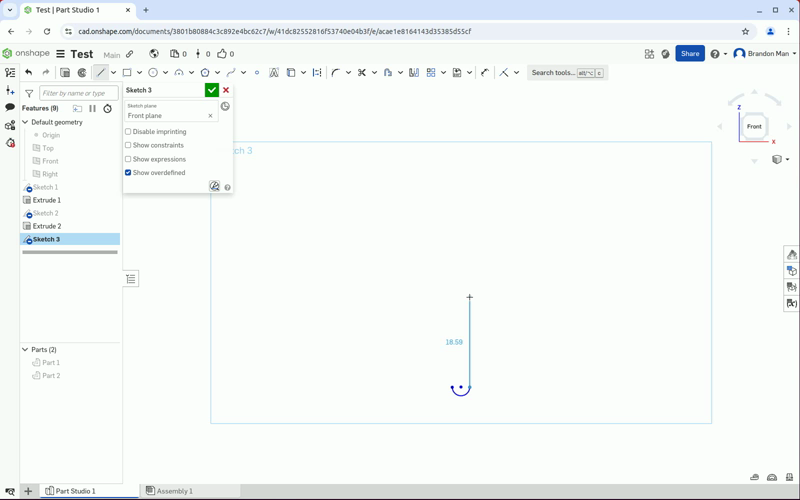
key_up(shift)
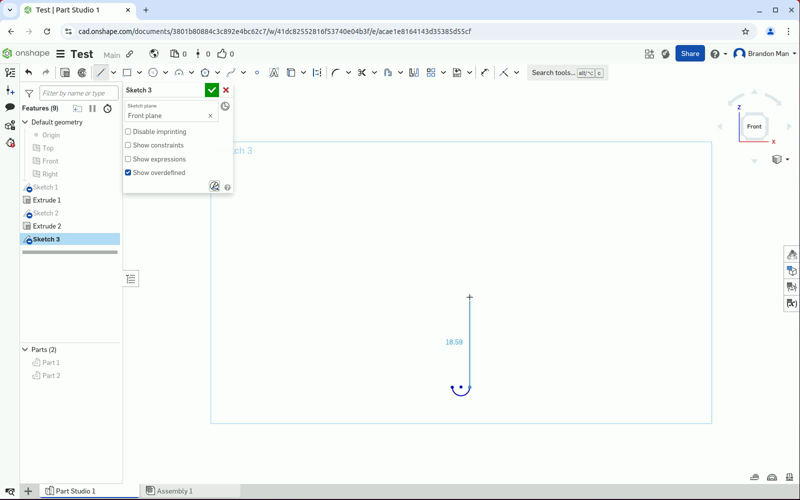
key(esc)
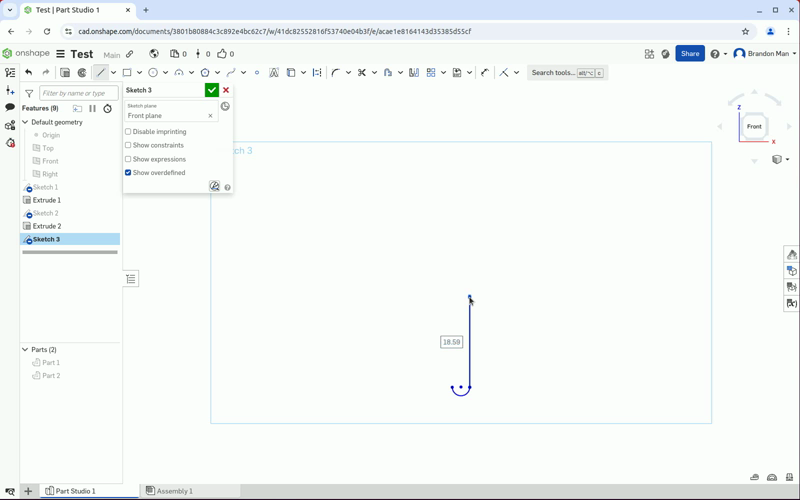
key(a)
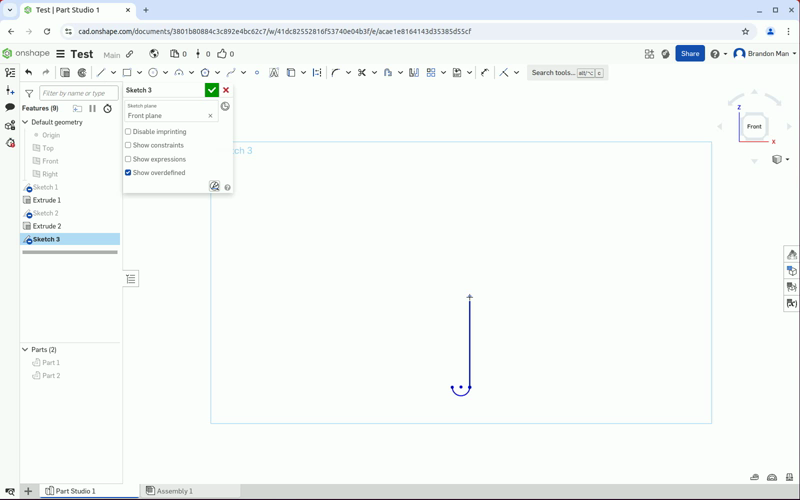
mouse_move(469, 296)
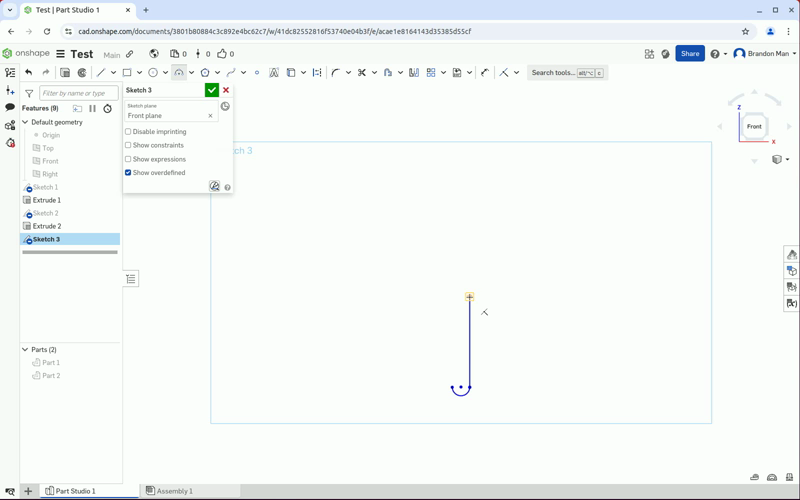
click(469, 296)
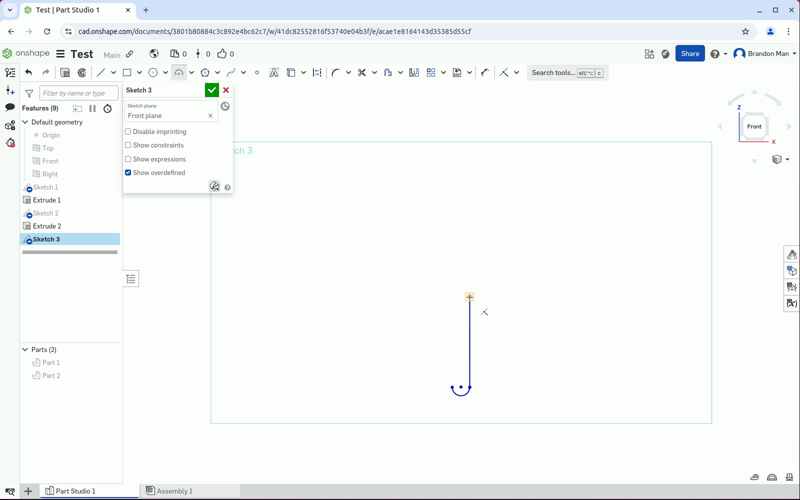
key_down(shift)
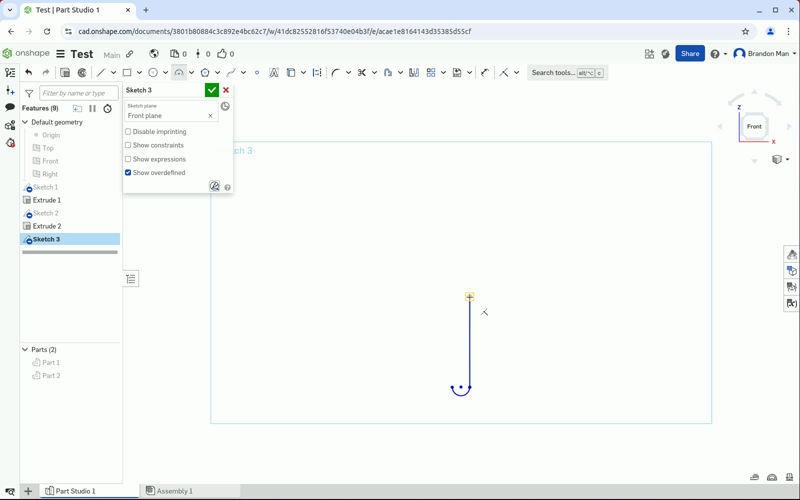
mouse_move(452, 296)
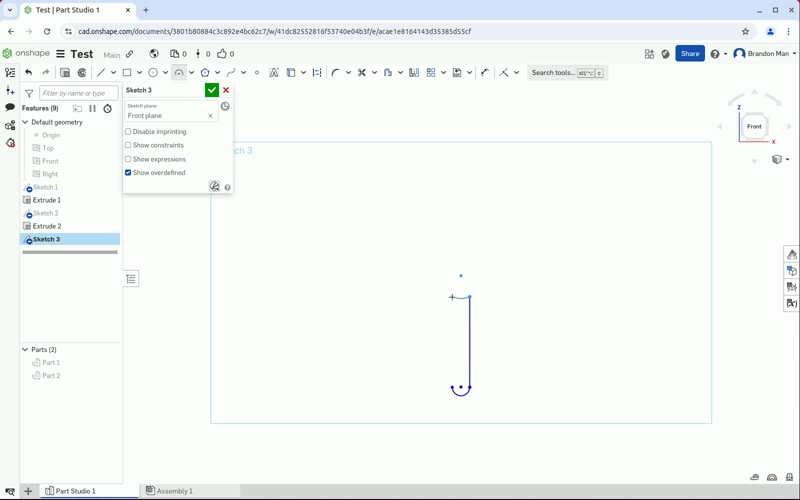
click(452, 296)
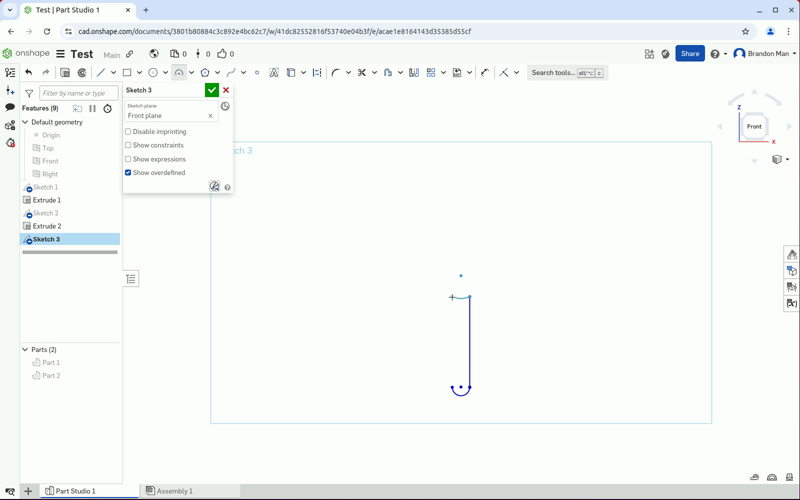
mouse_move(461, 299)
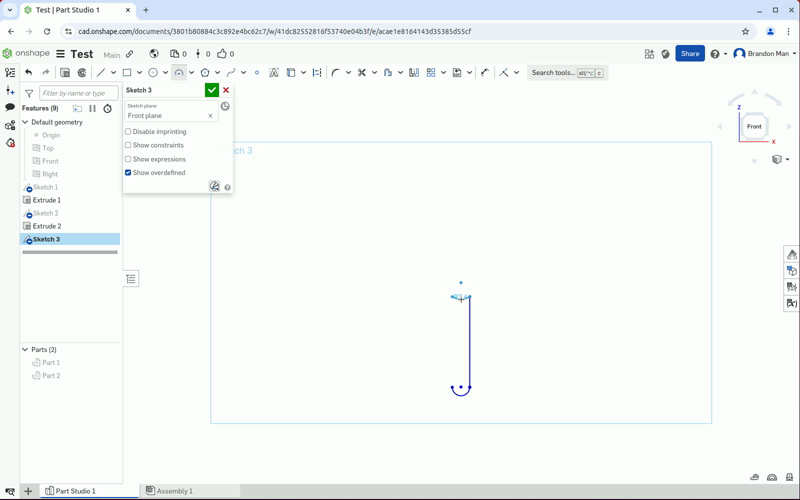
click(461, 299)
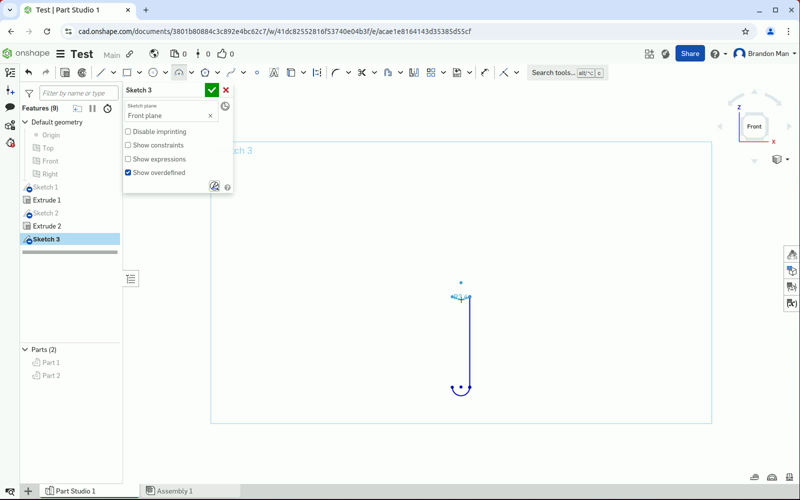
key_up(shift)
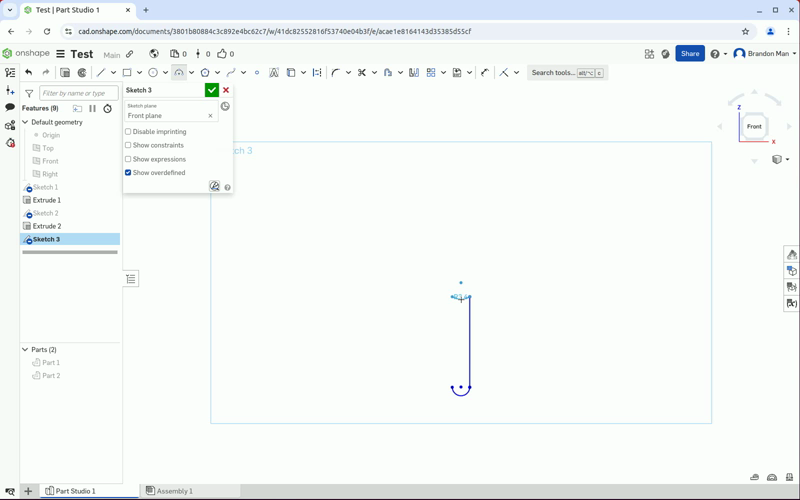
key(esc)
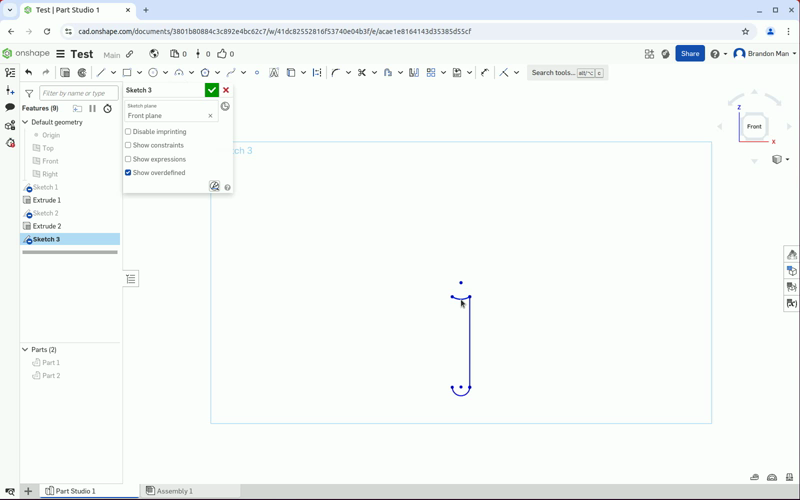
key(l)
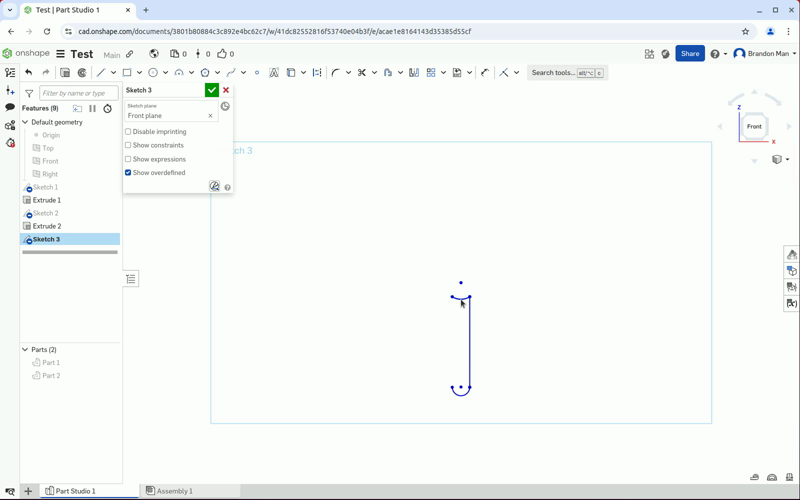
mouse_move(452, 296)
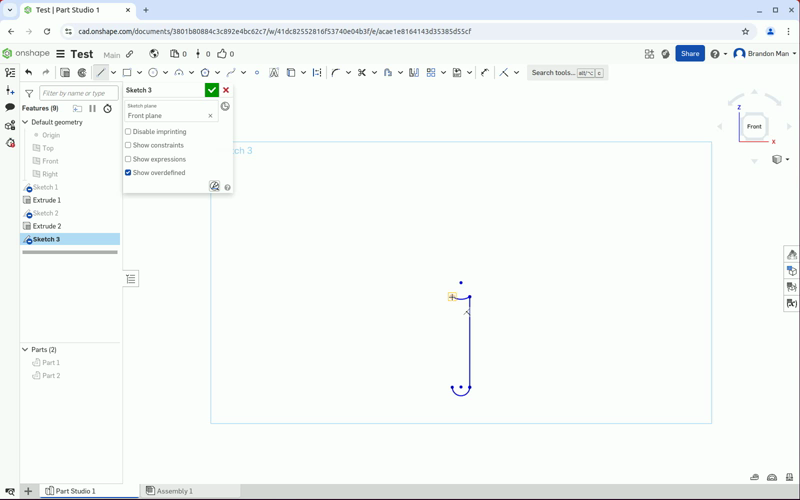
click(452, 296)
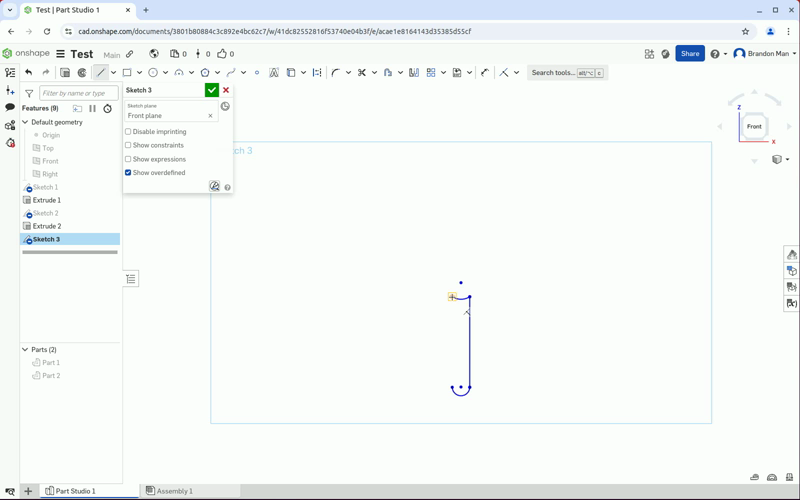
key_down(shift)
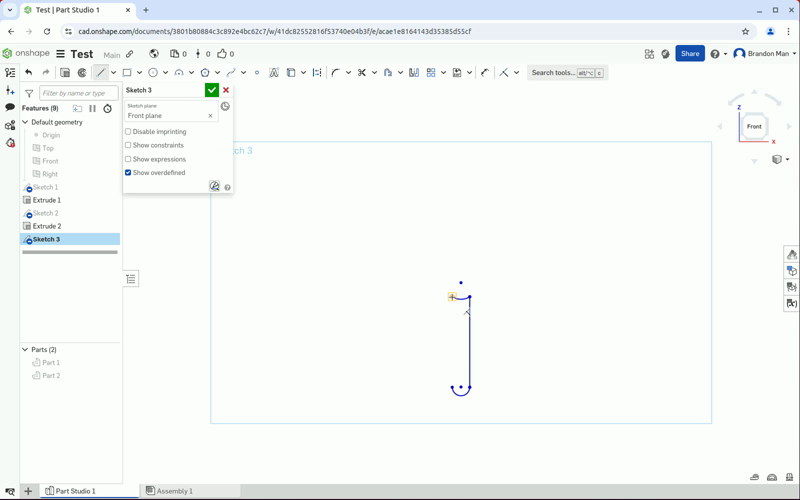
mouse_move(452, 387)
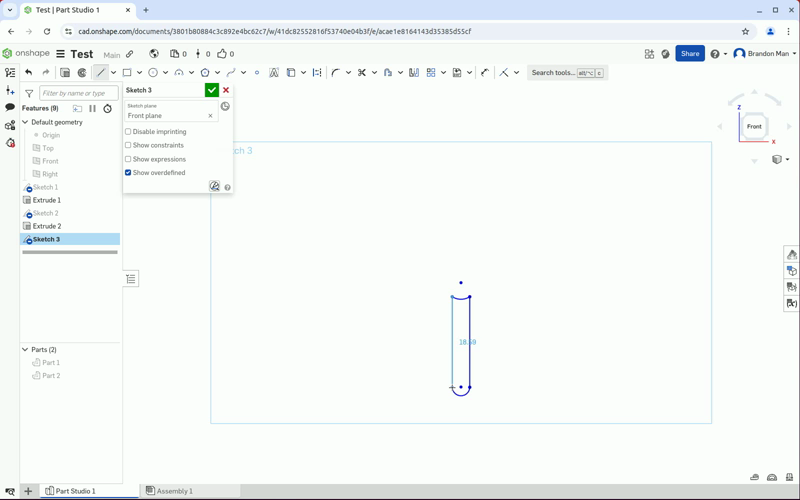
key_up(shift)
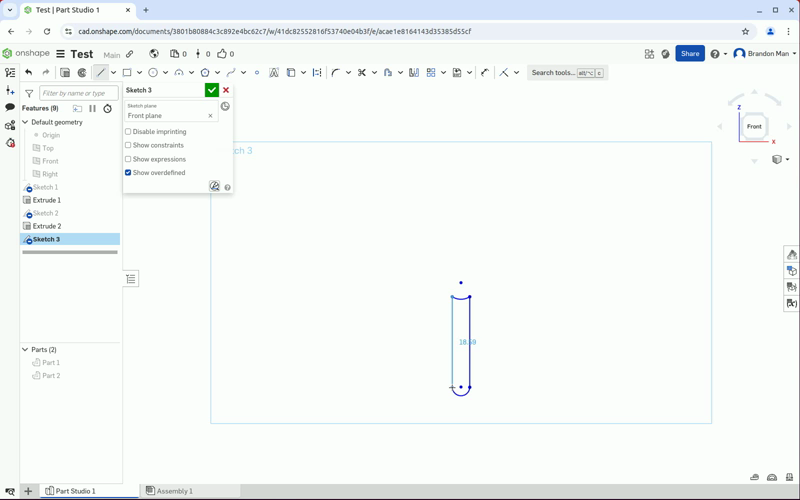
click(452, 387)
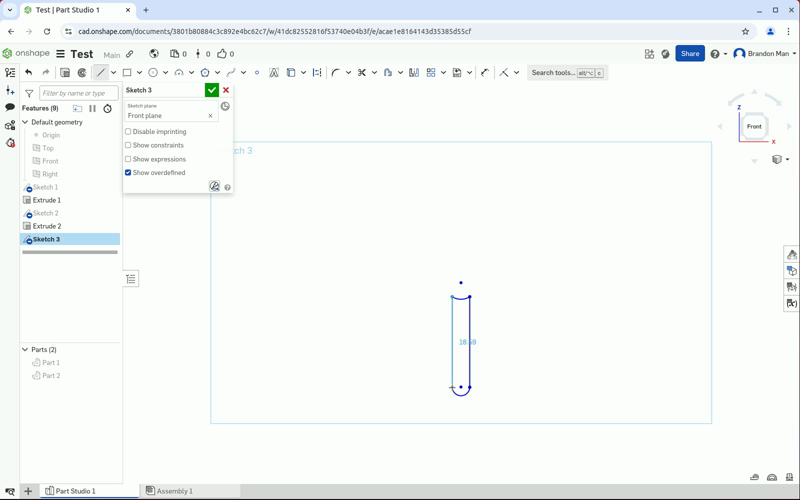
key(esc)
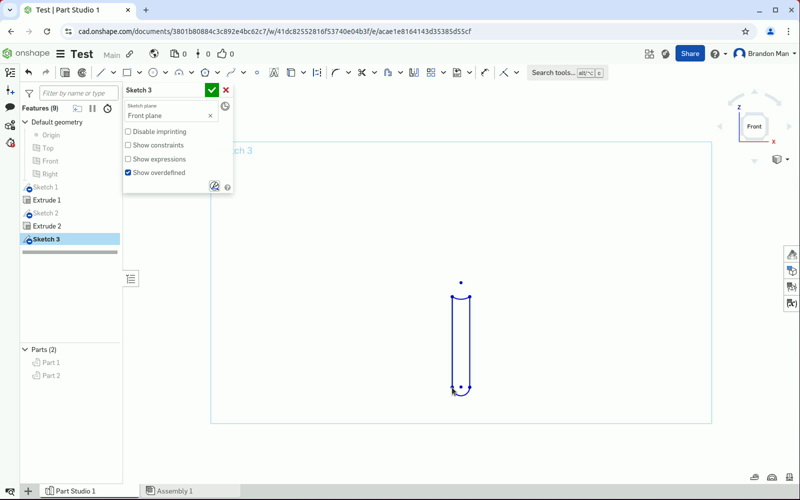
mouse_move(461, 367)
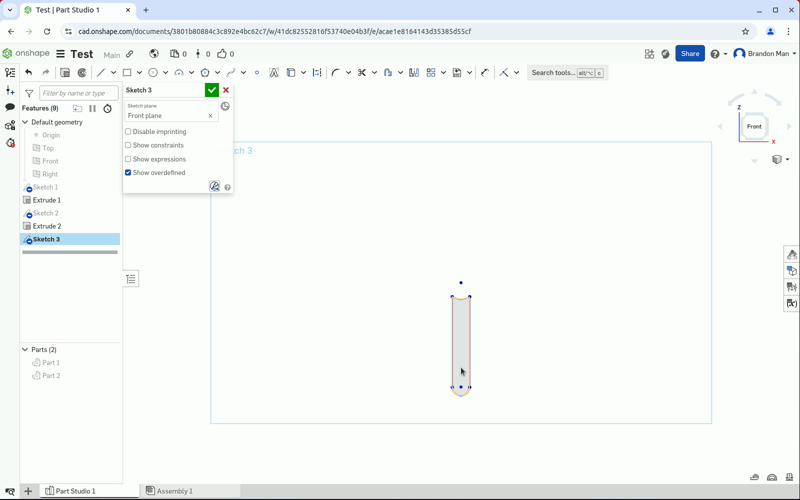
scroll(6)
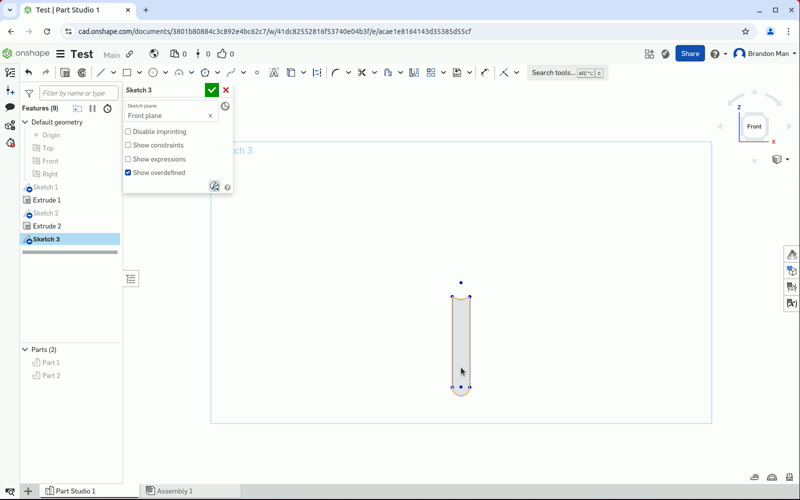
scroll(6)
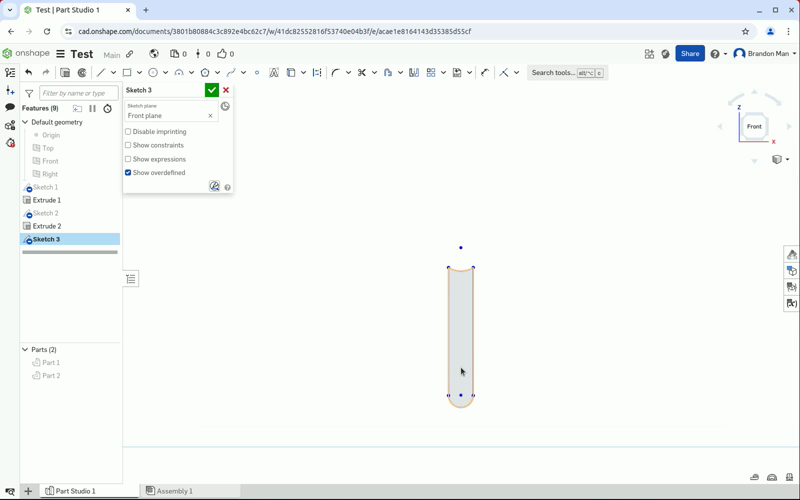
scroll(6)
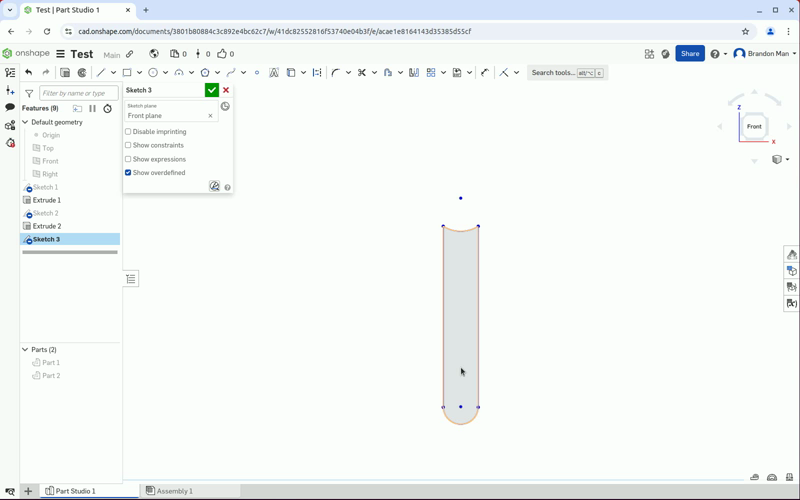
scroll(6)
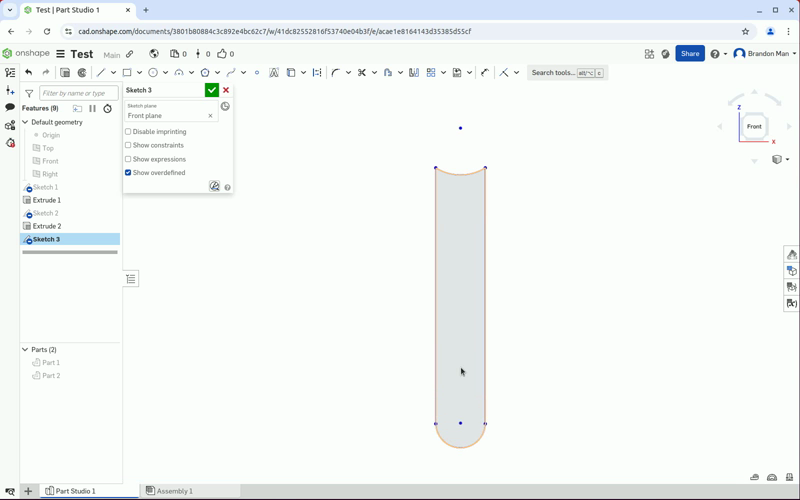
scroll(6)
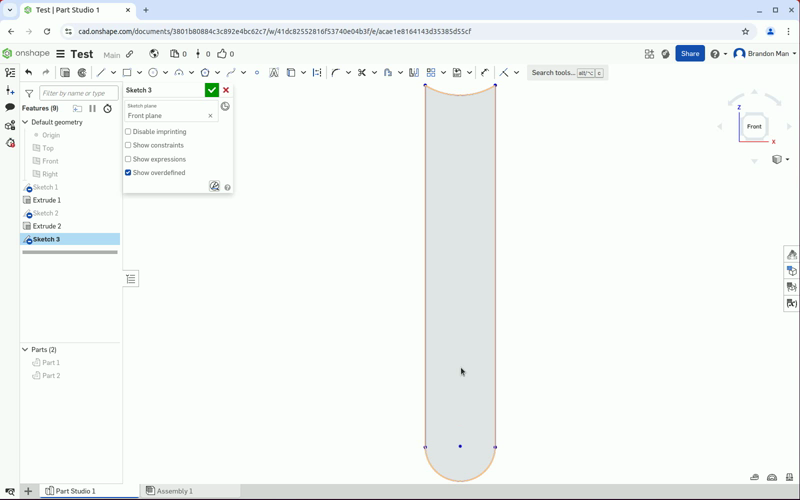
scroll(6)
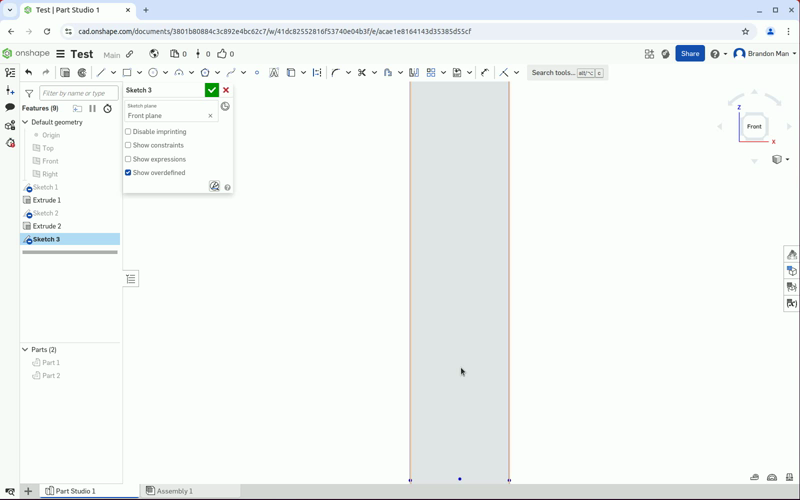
scroll(6)
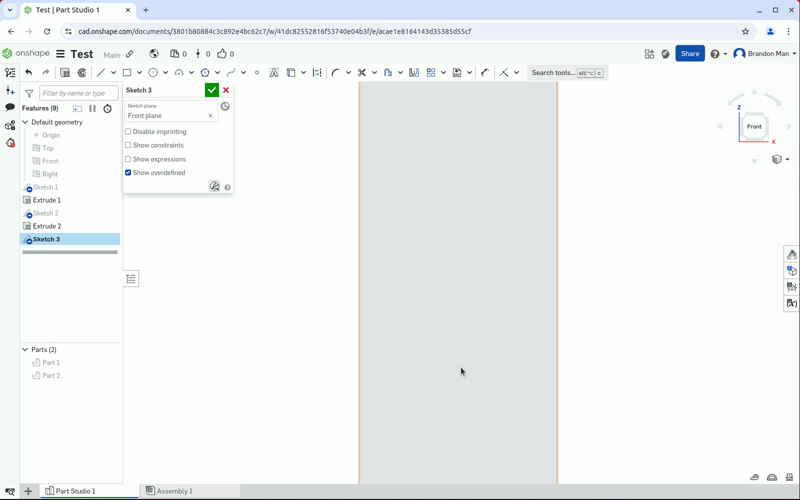
click(461, 367)
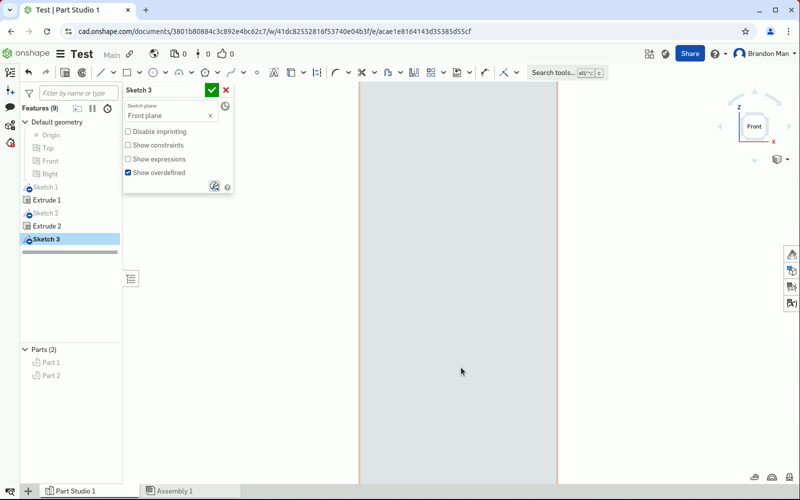
scroll(-6)
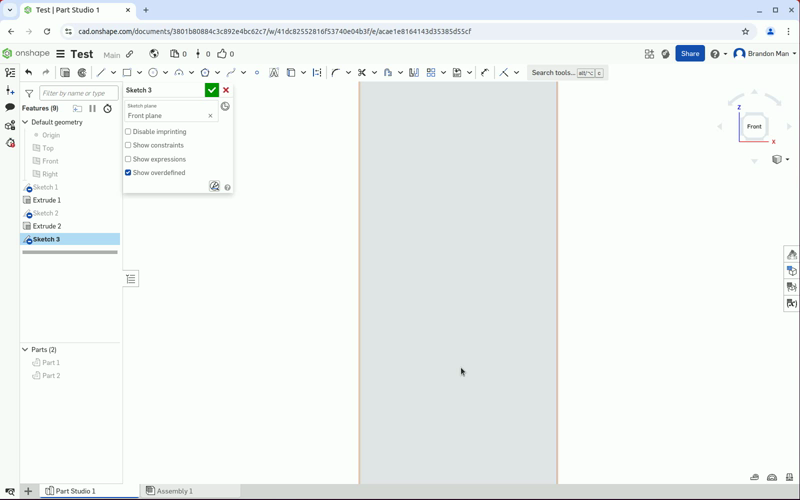
scroll(-6)
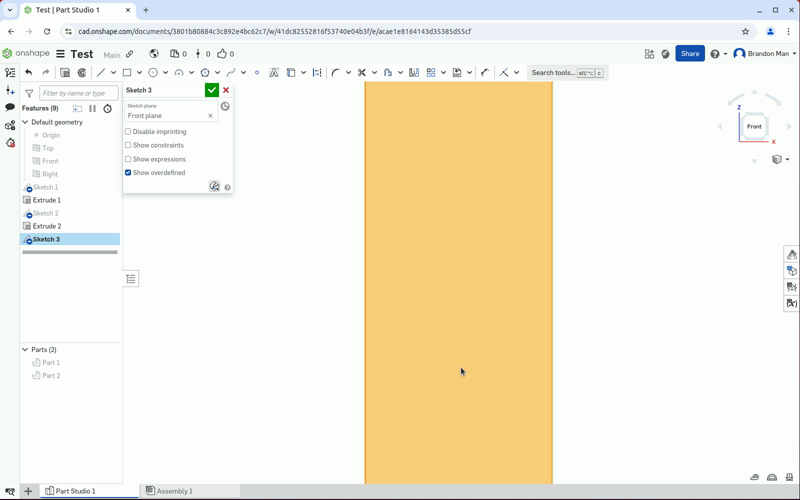
scroll(-6)
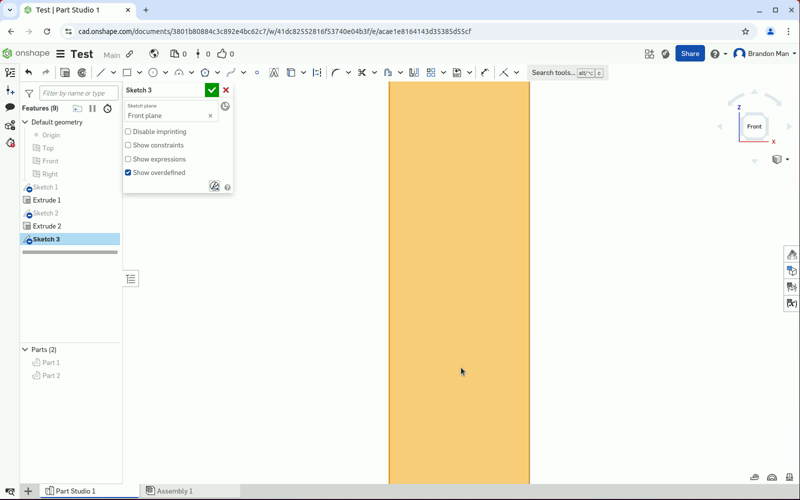
scroll(-6)
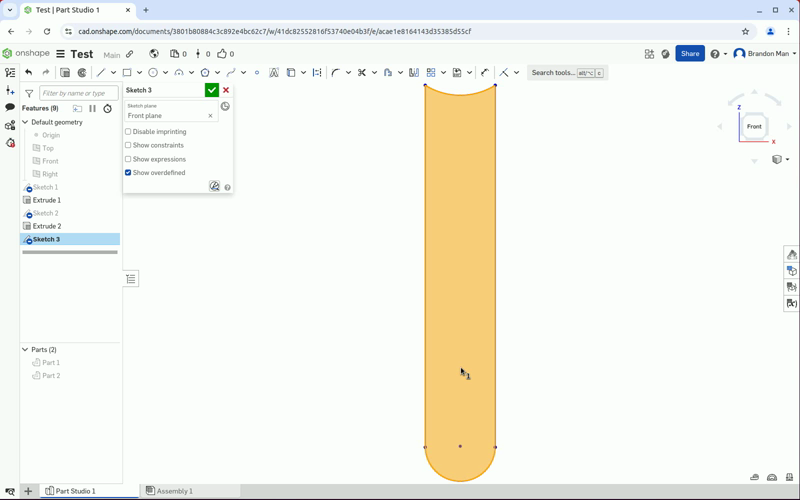
scroll(-6)
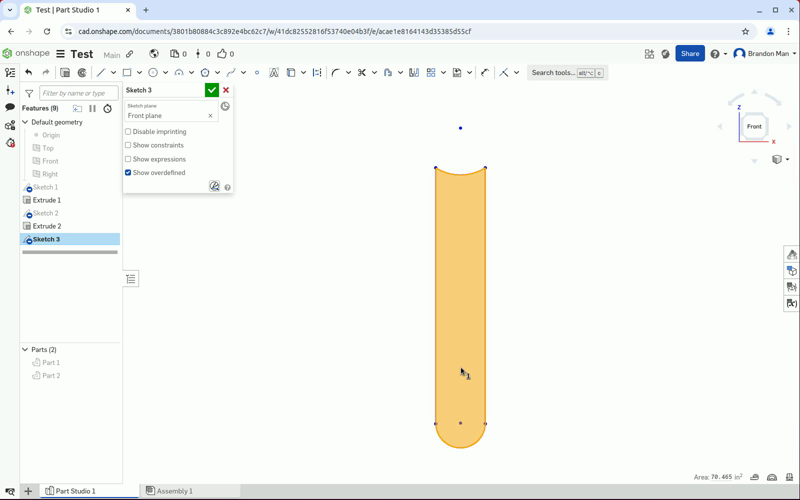
scroll(-6)
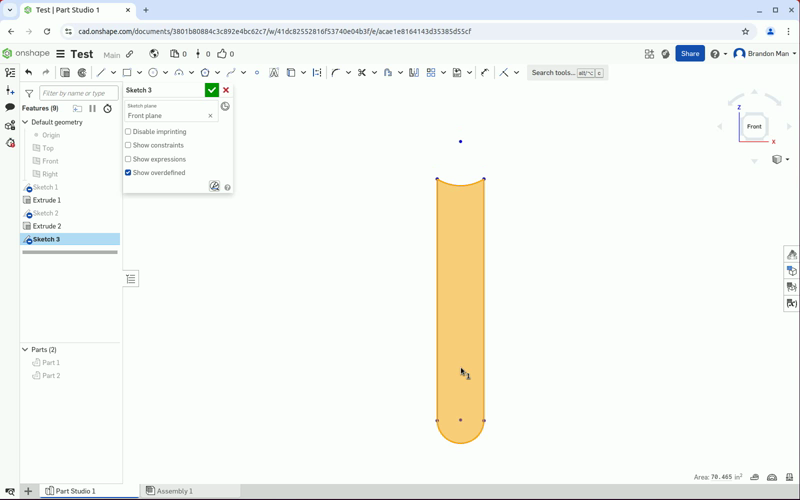
scroll(-6)
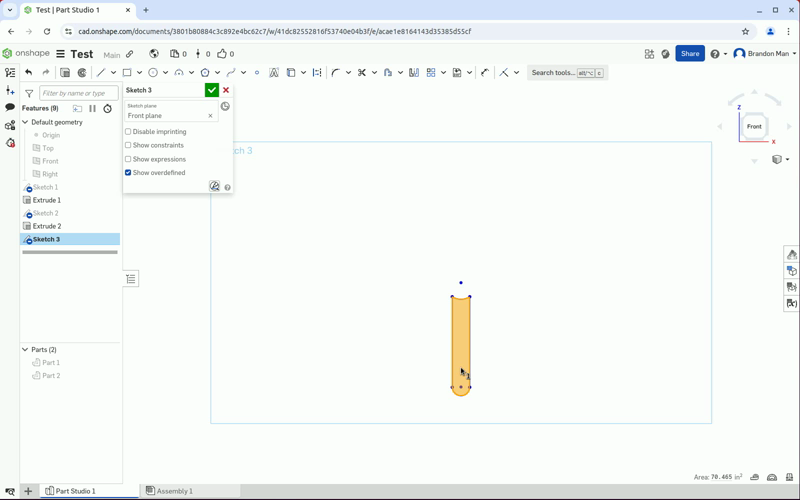
mouse_move(73, 352)
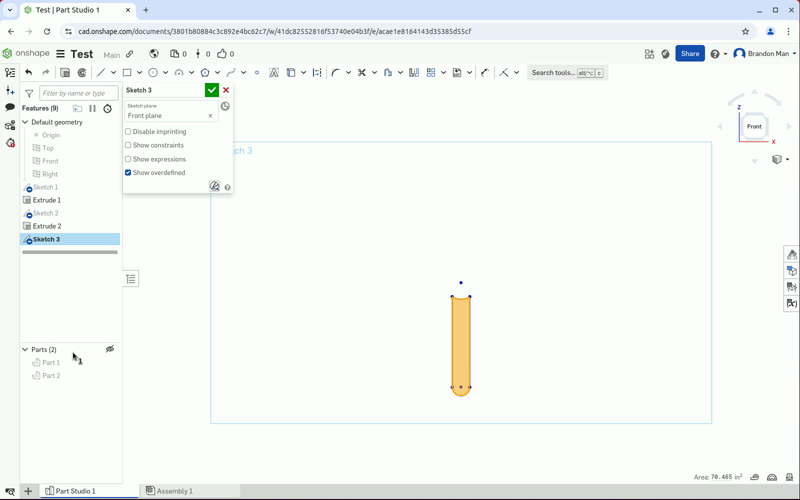
key(shift+y)
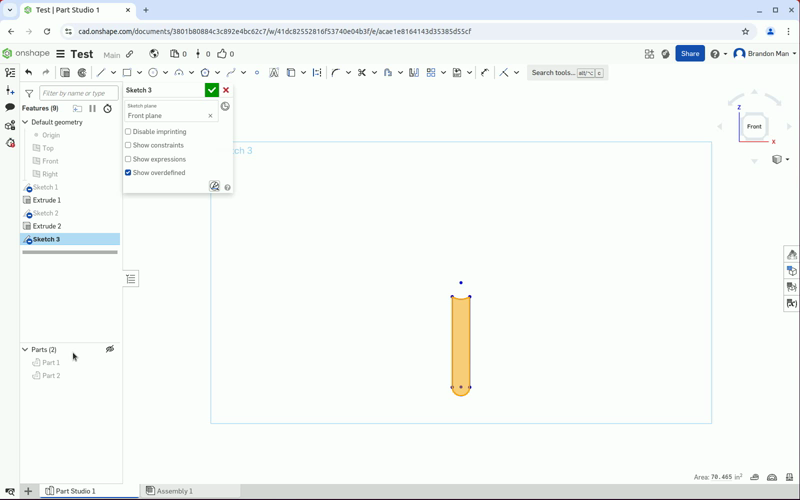
key(shift+e)
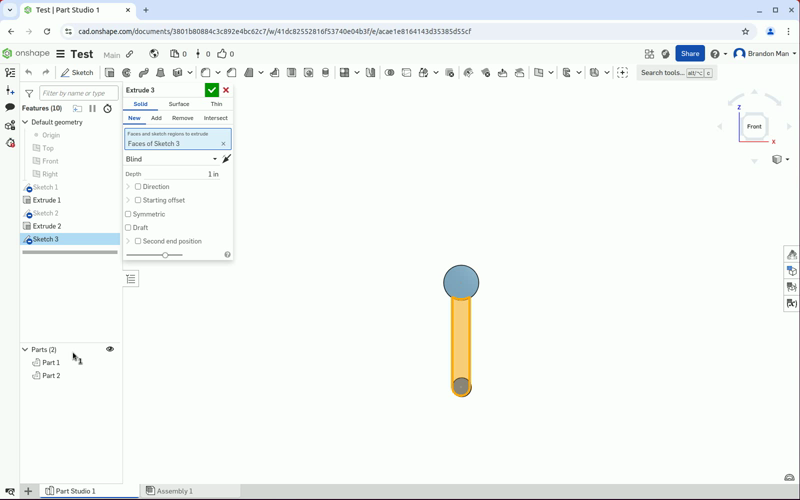
mouse_move(143, 106)
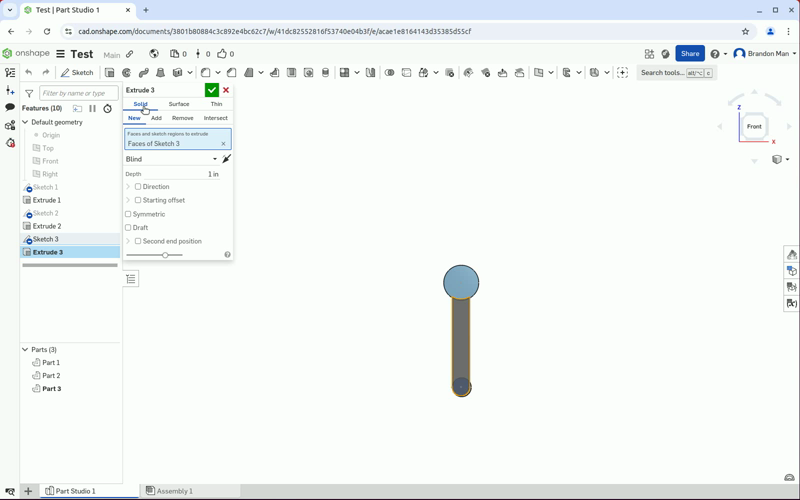
click(143, 106)
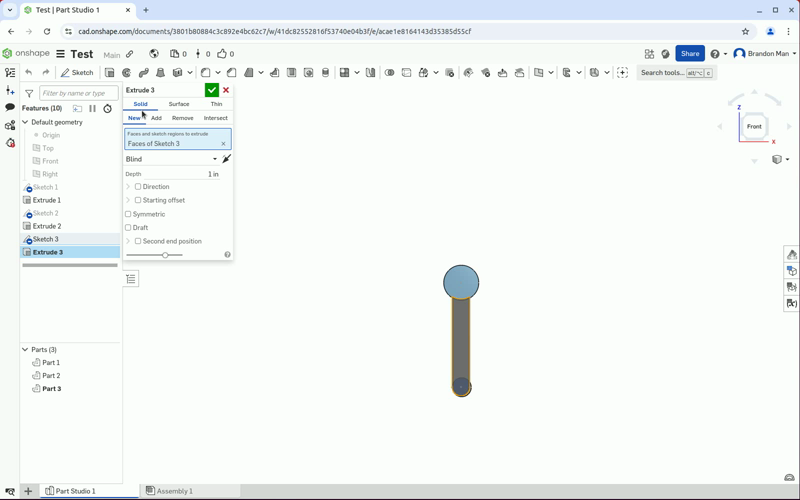
mouse_move(137, 120)
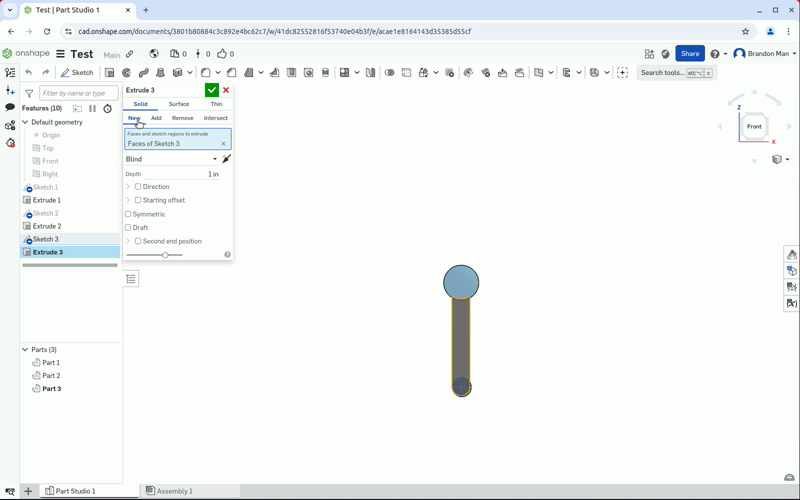
click(137, 120)
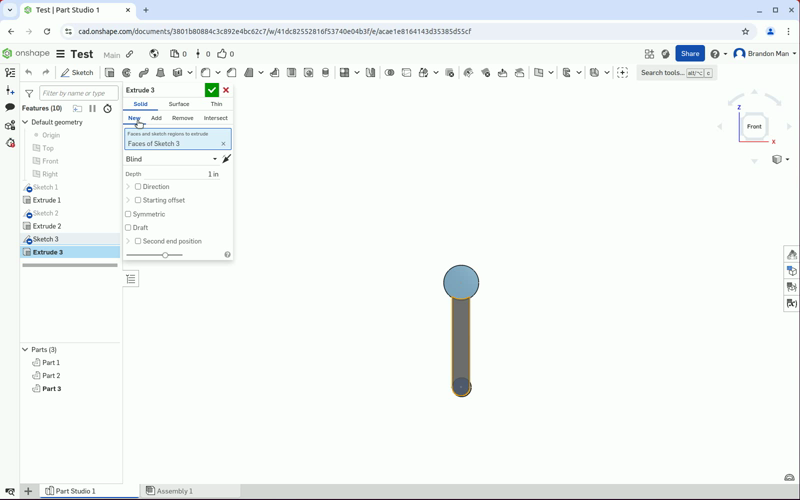
key(tab, 4)
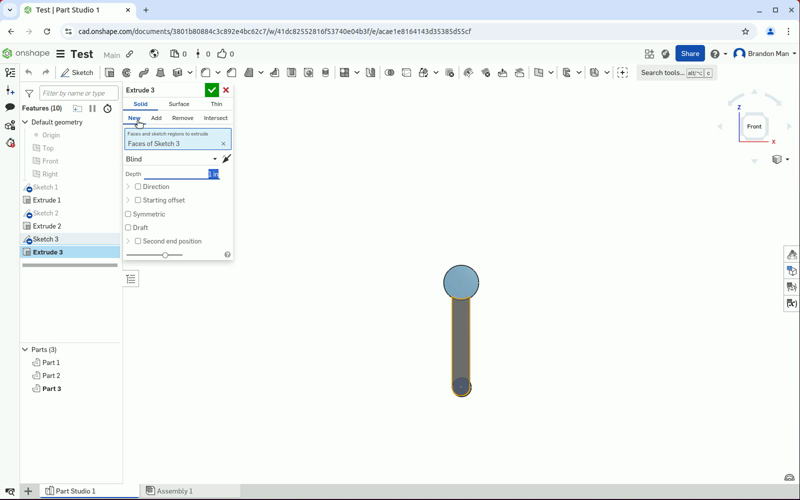
text(-0.482)
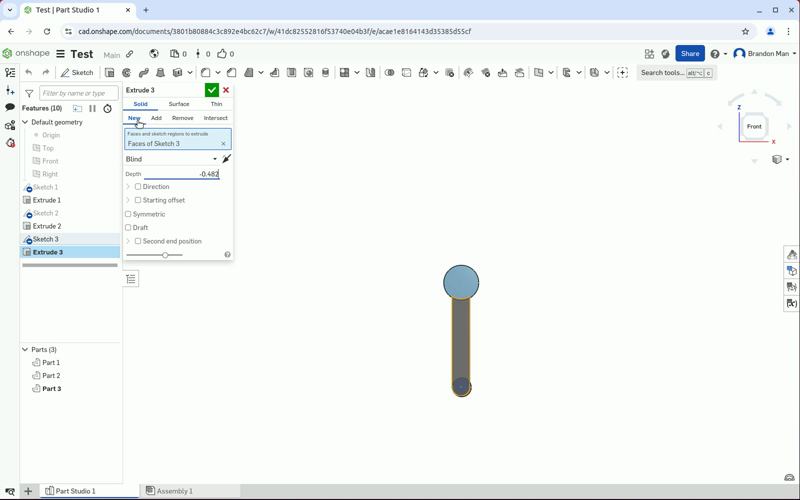
key(tab, 3)
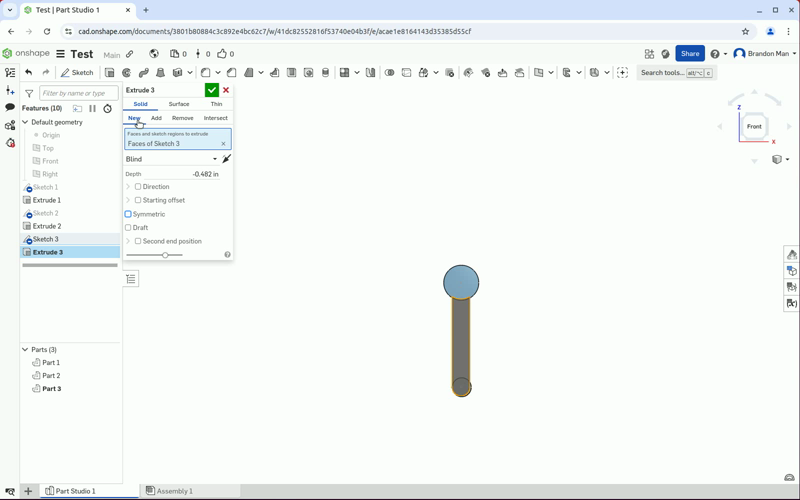
key(space)
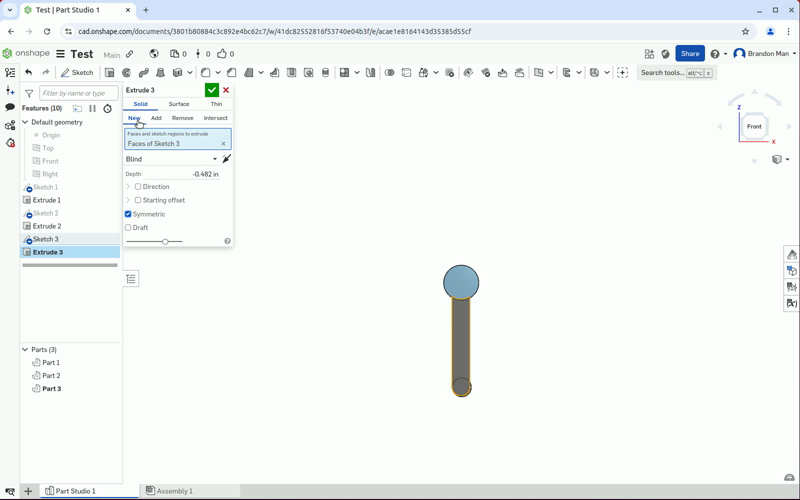
key(enter)
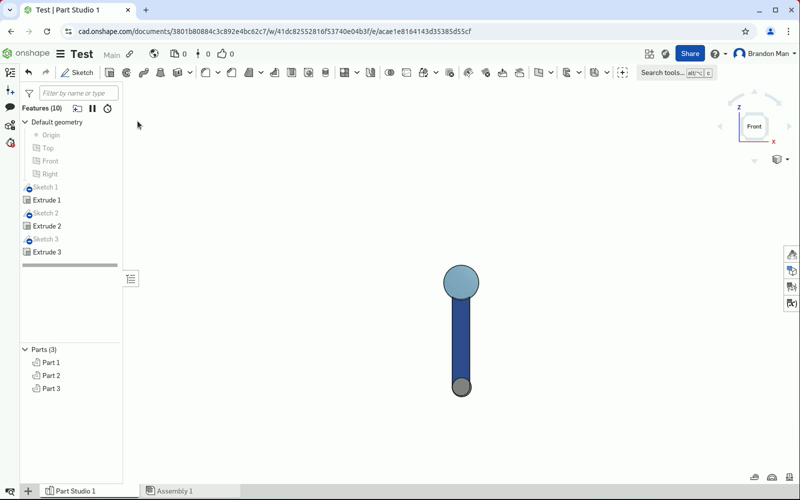
key(shift+h)
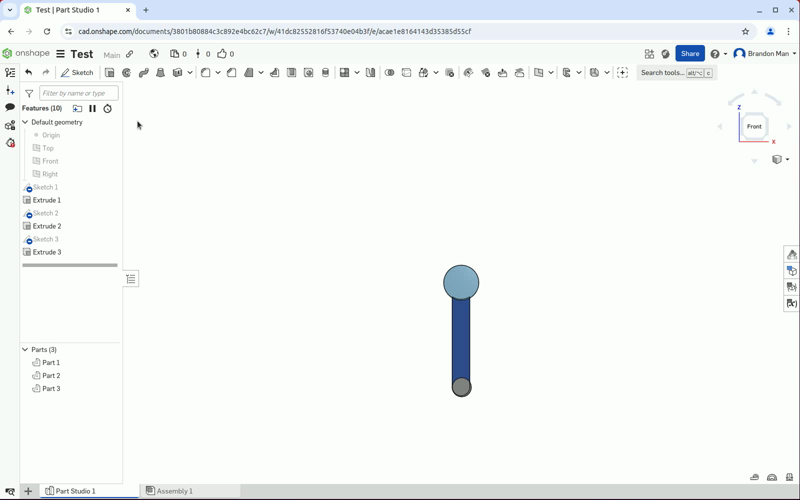
key(shift+h)
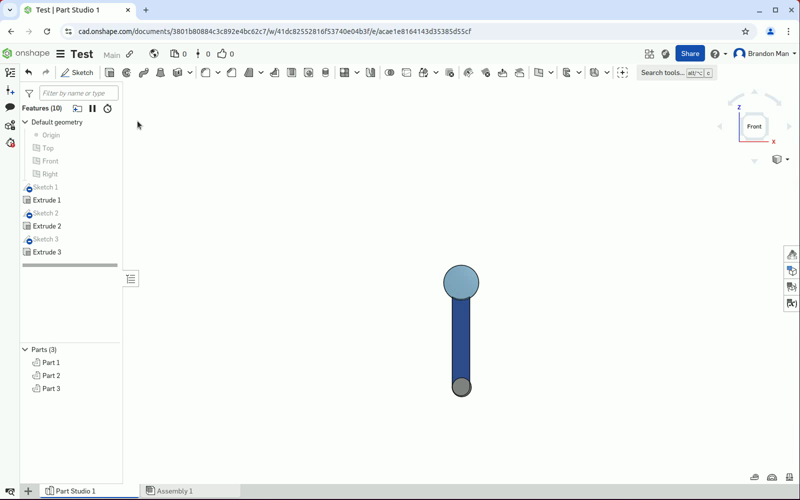
mouse_move(73, 189)
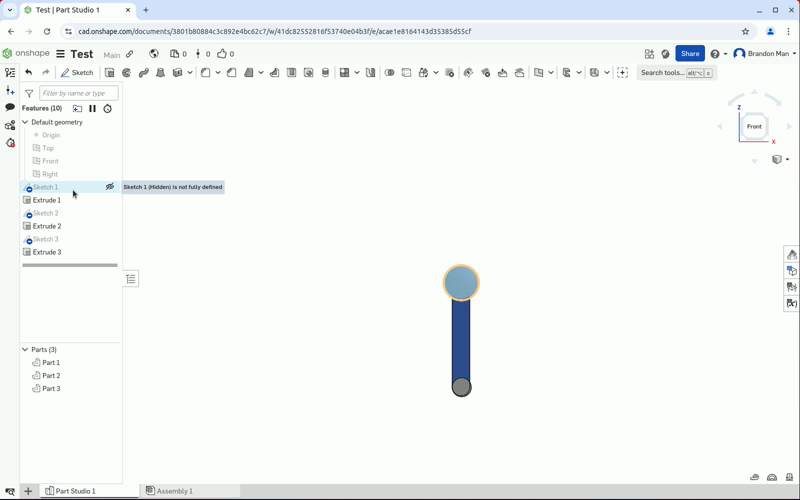
click(73, 189)
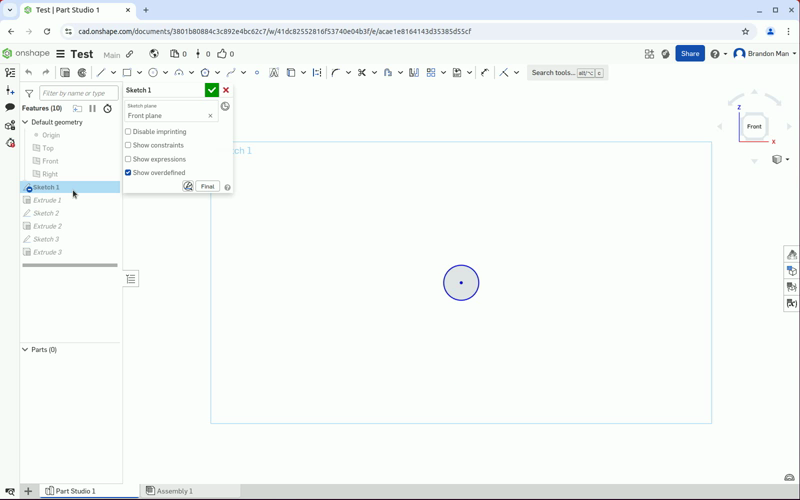
mouse_move(229, 92)
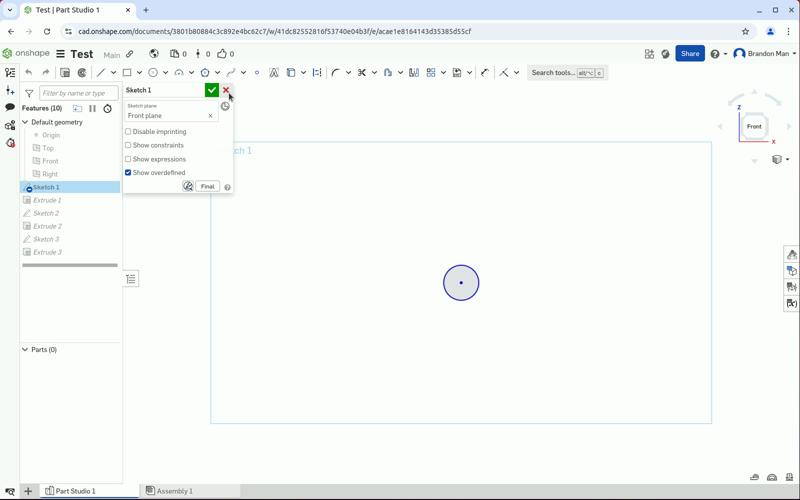
click(229, 92)
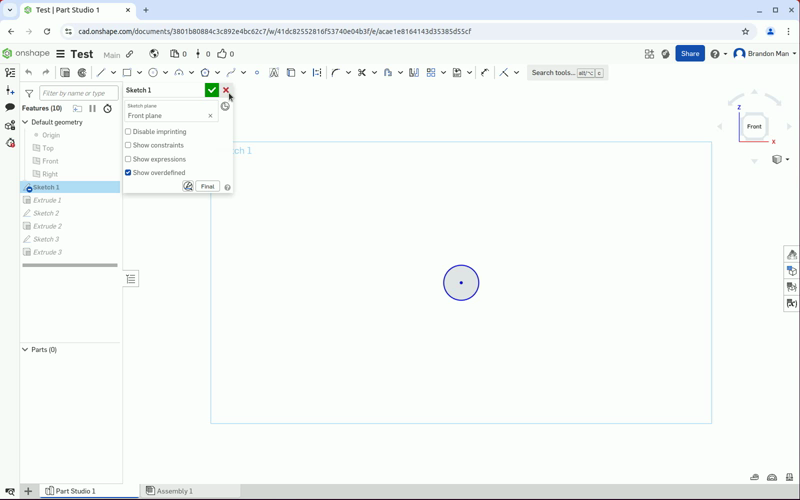
key(shift+s)
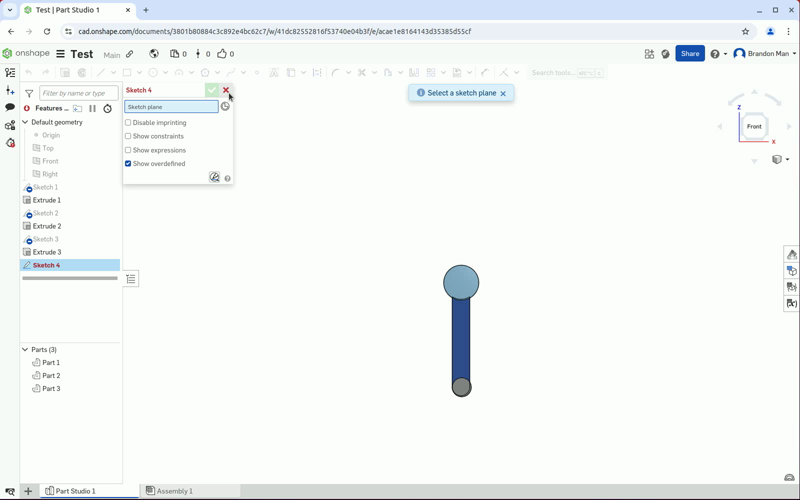
mouse_move(73, 163)
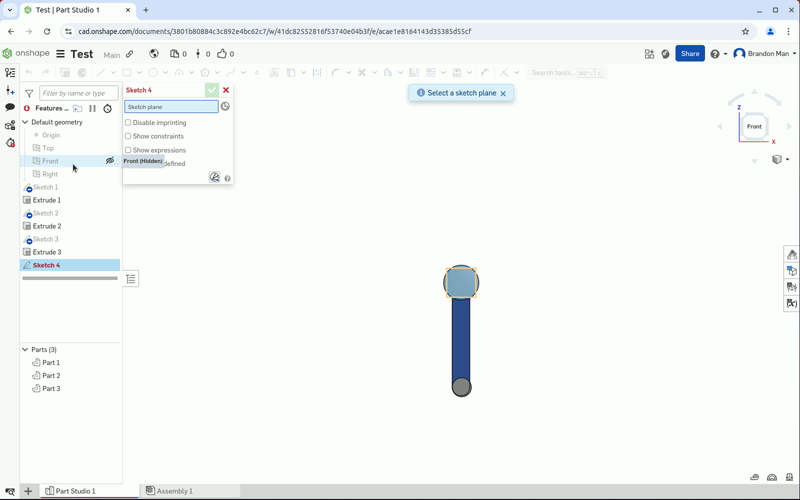
click(73, 163)
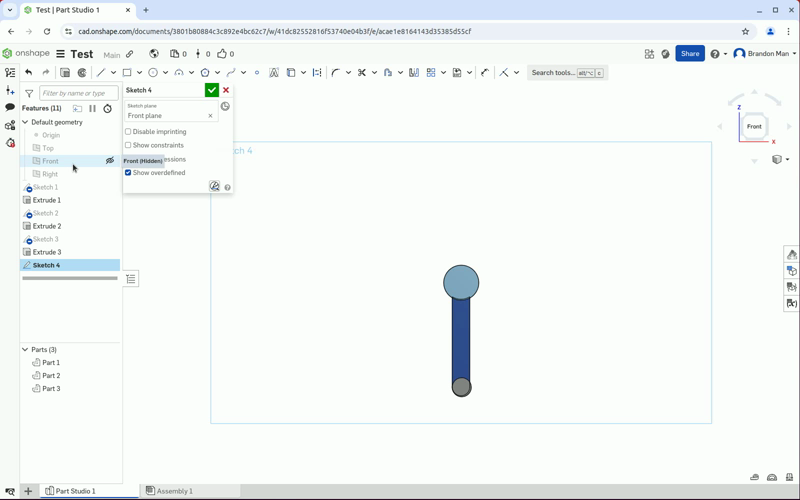
mouse_move(73, 352)
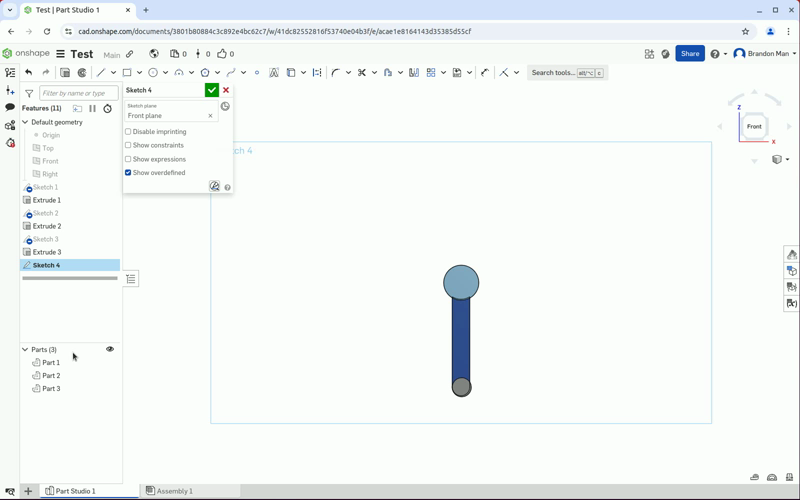
key(y)
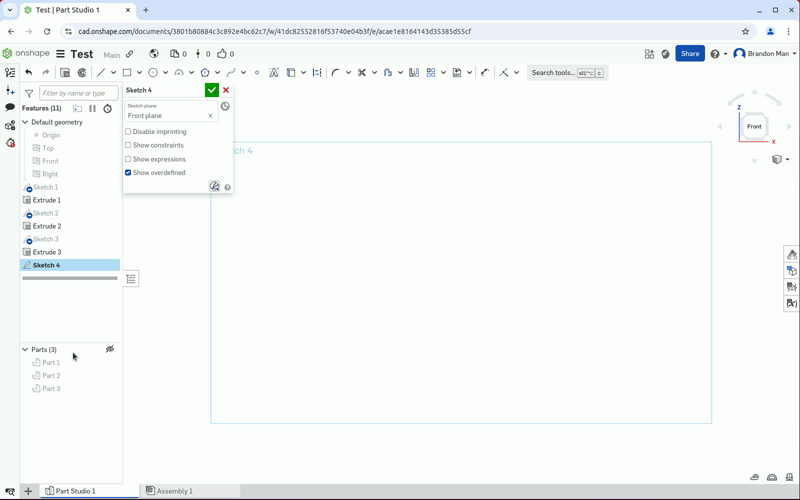
key(l)
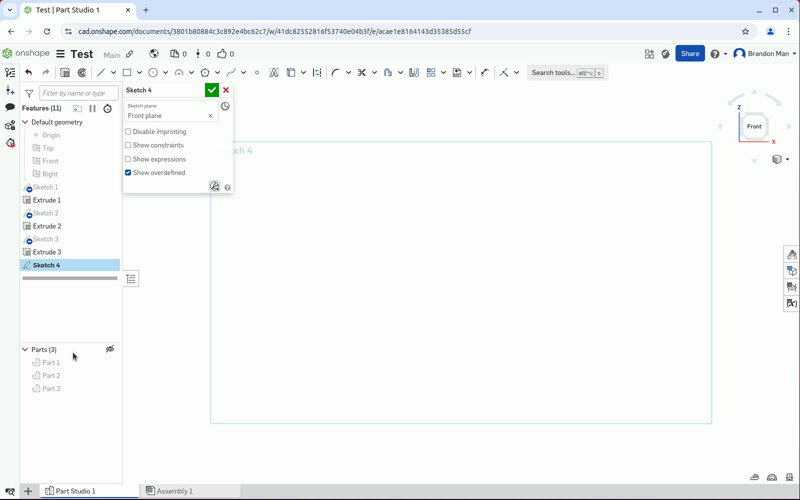
key_down(shift)
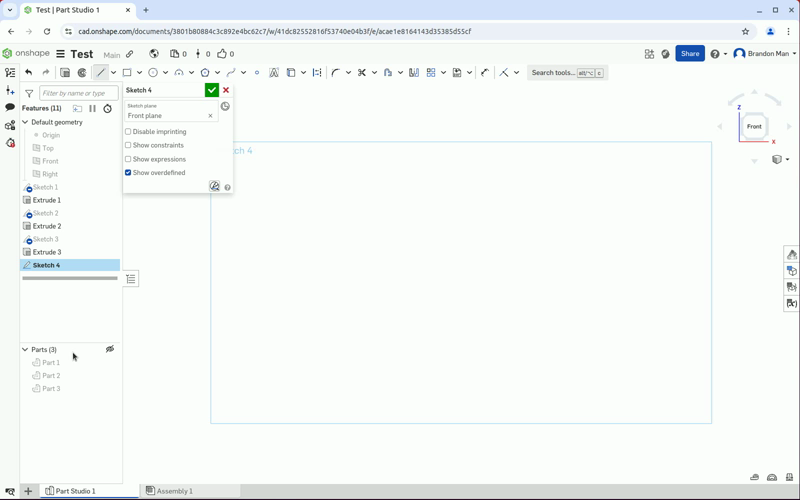
mouse_move(452, 284)
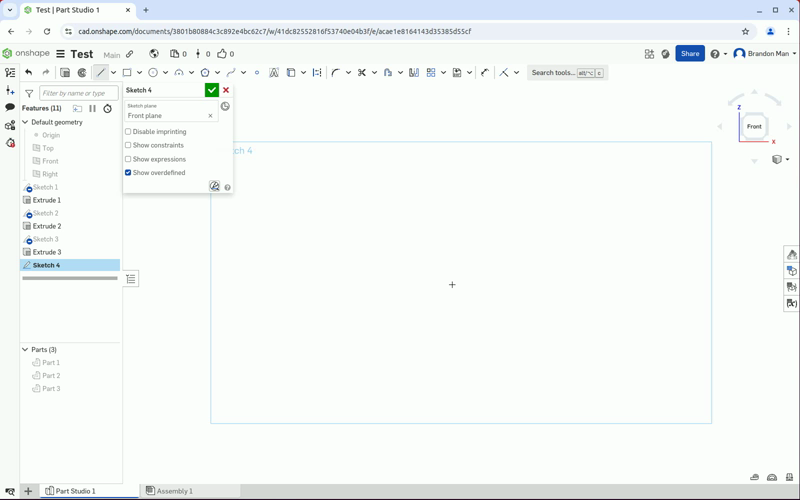
click(452, 284)
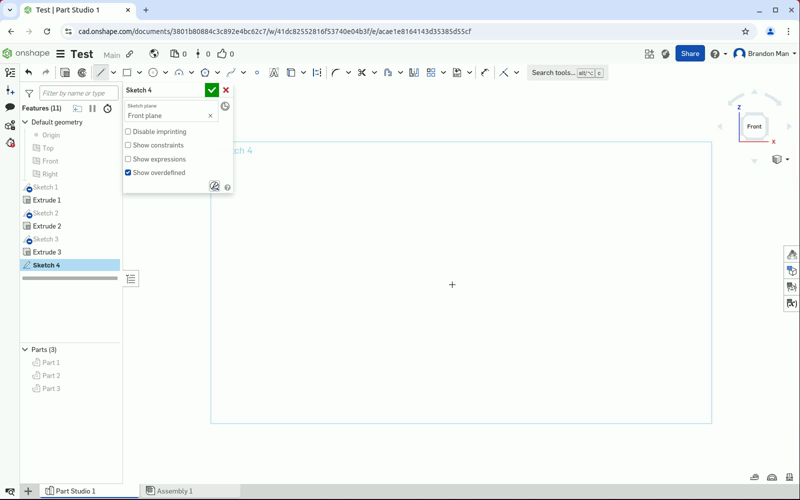
key_up(shift)
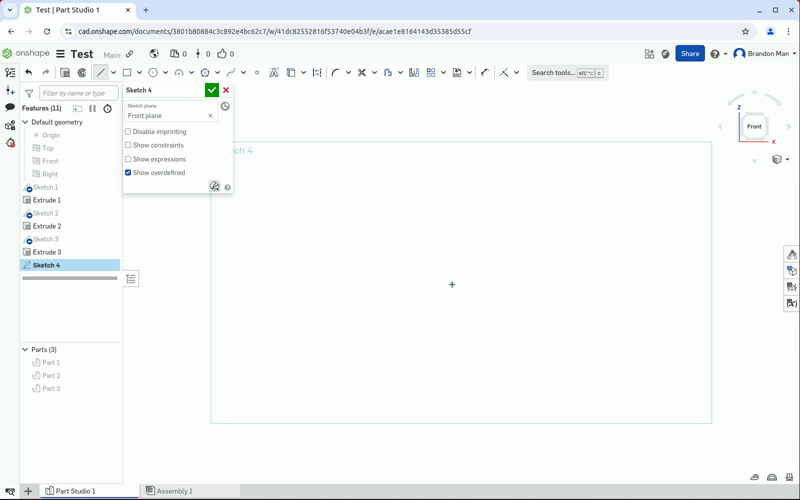
key_down(shift)
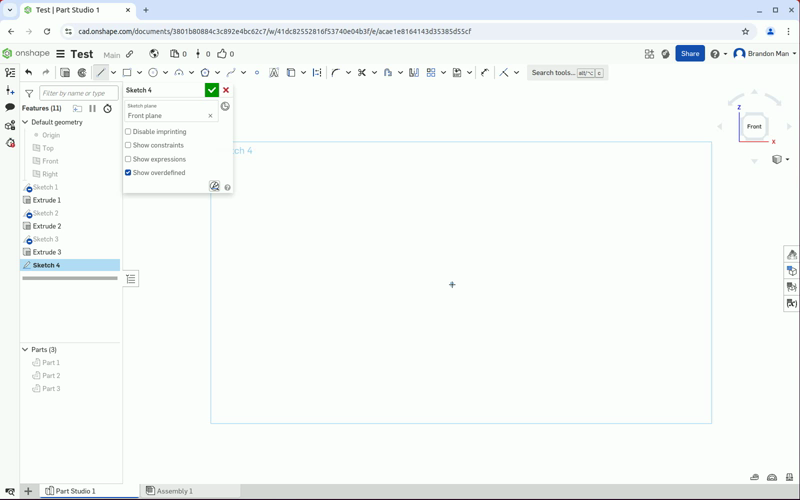
mouse_move(482, 284)
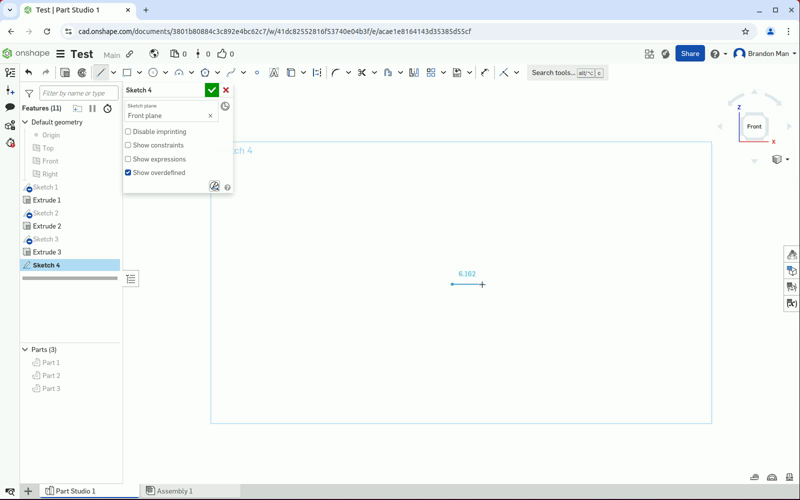
mouse_move(456, 284)
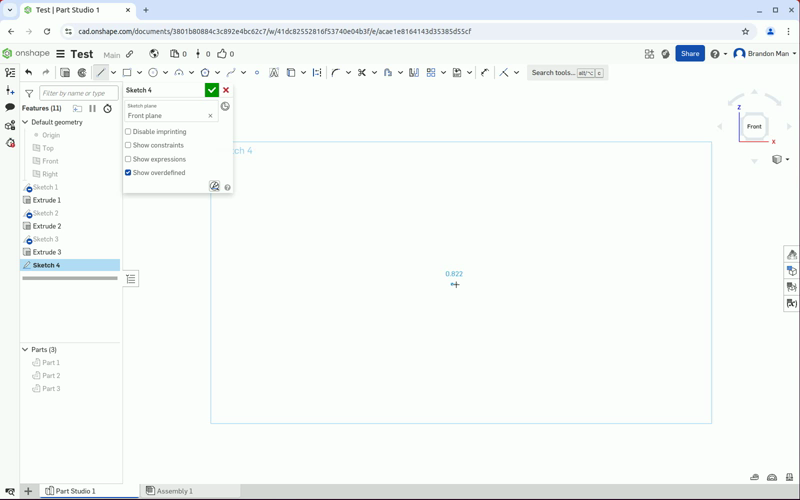
scroll(6)
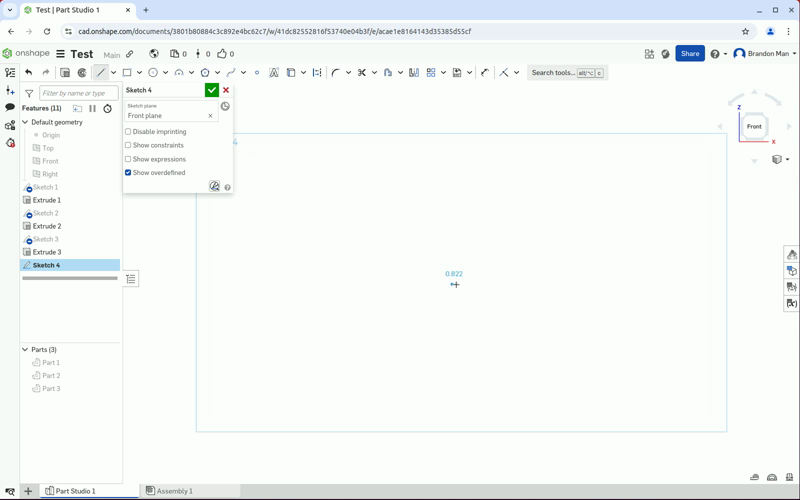
scroll(6)
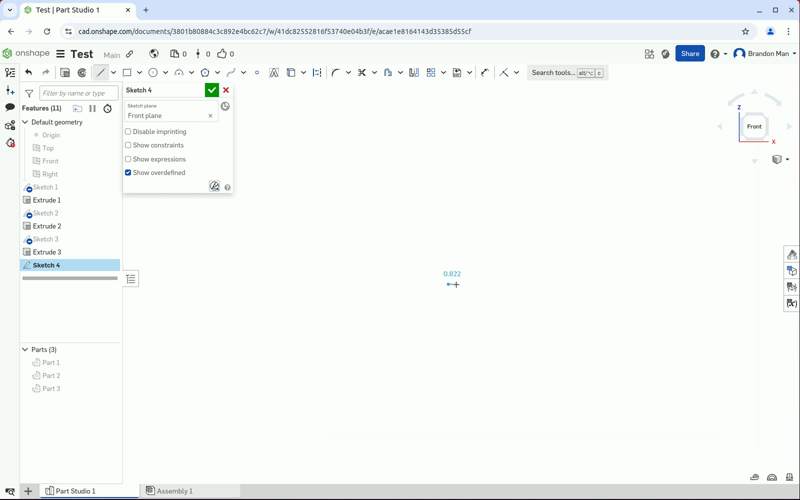
scroll(6)
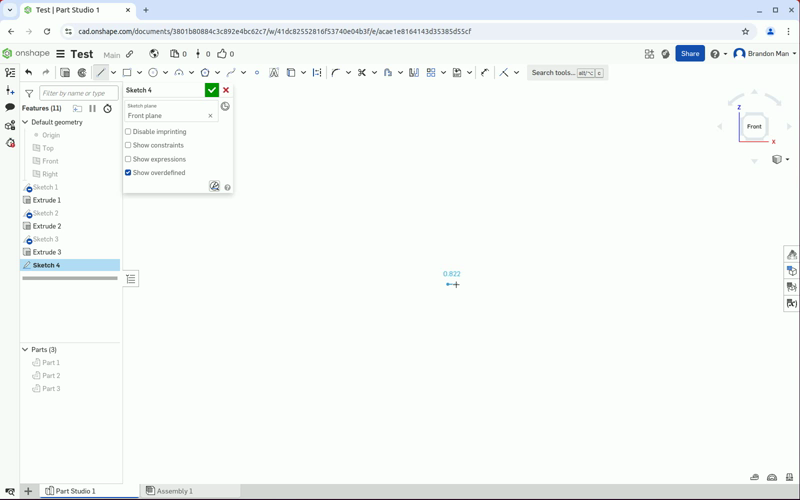
scroll(6)
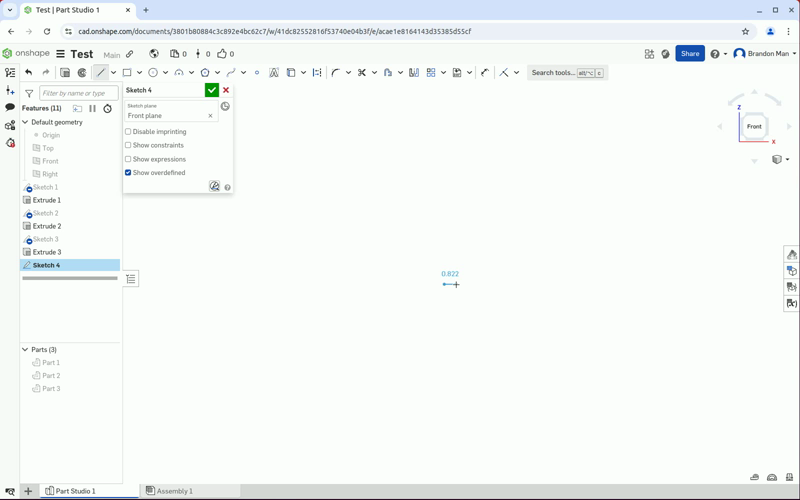
scroll(6)
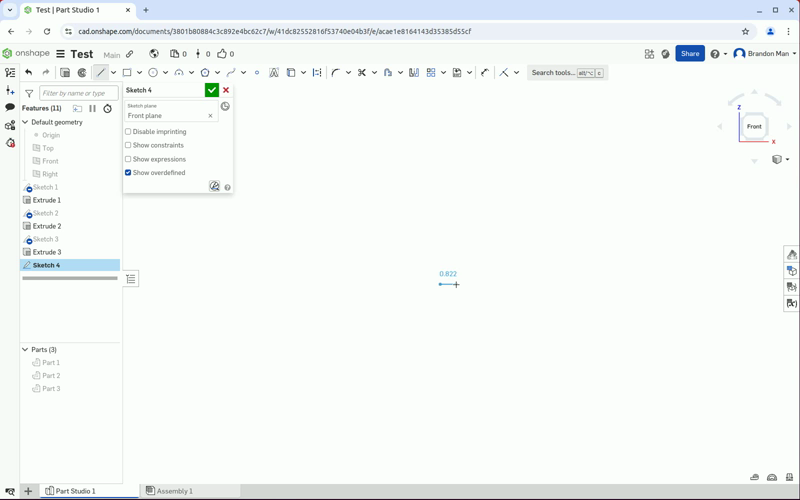
scroll(6)
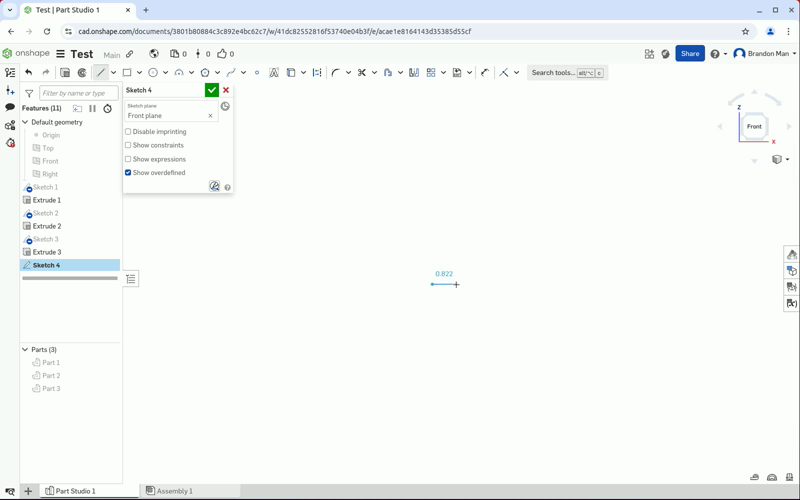
scroll(6)
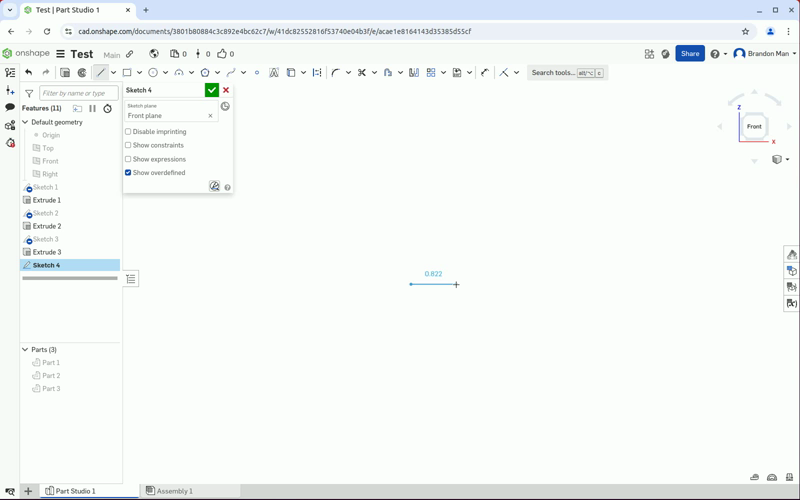
click(456, 284)
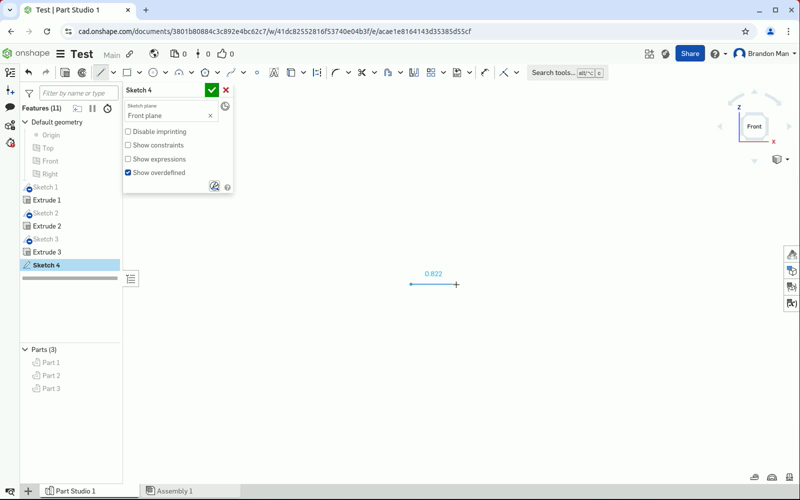
scroll(-6)
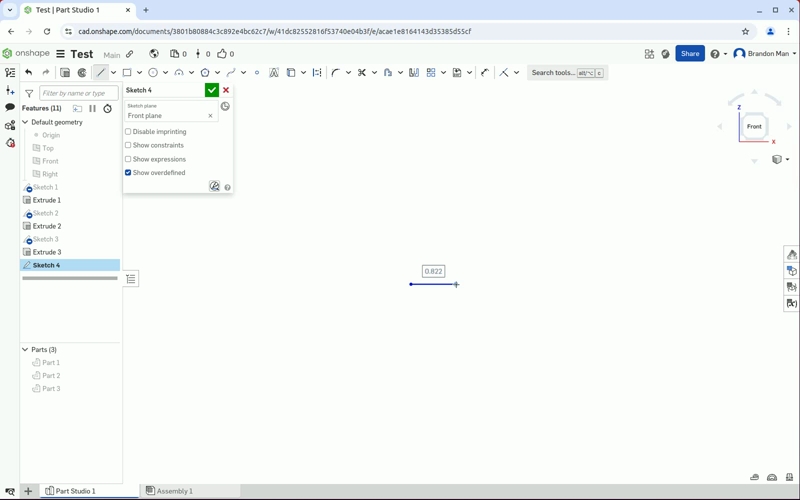
scroll(-6)
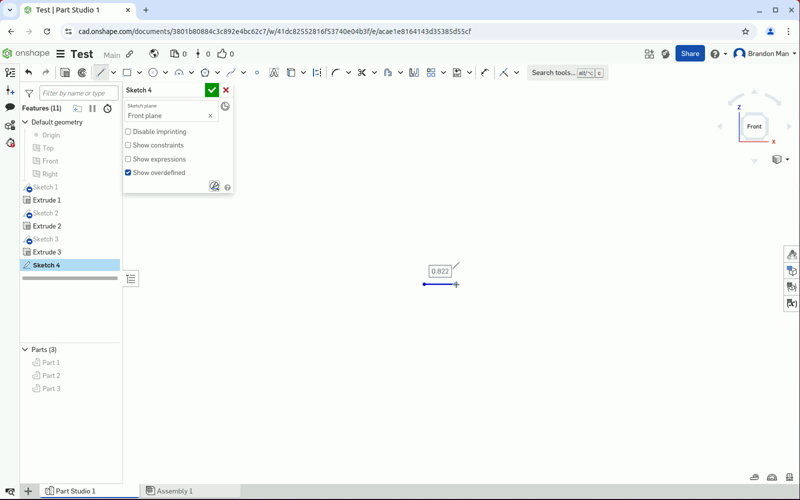
scroll(-6)
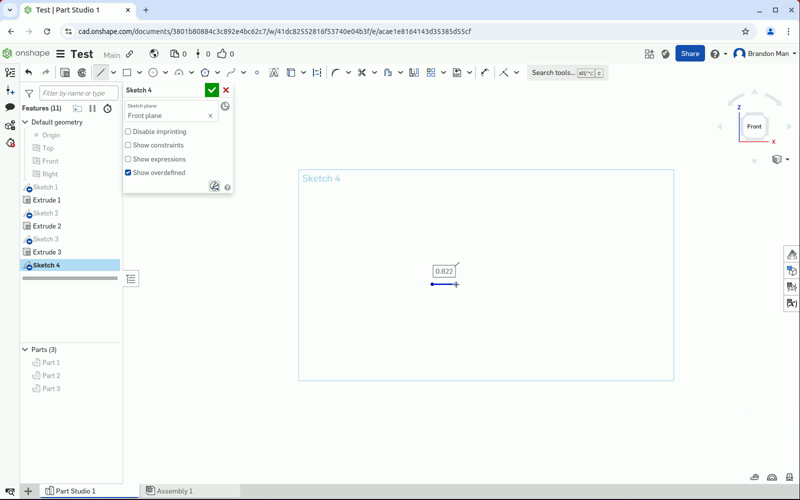
scroll(-6)
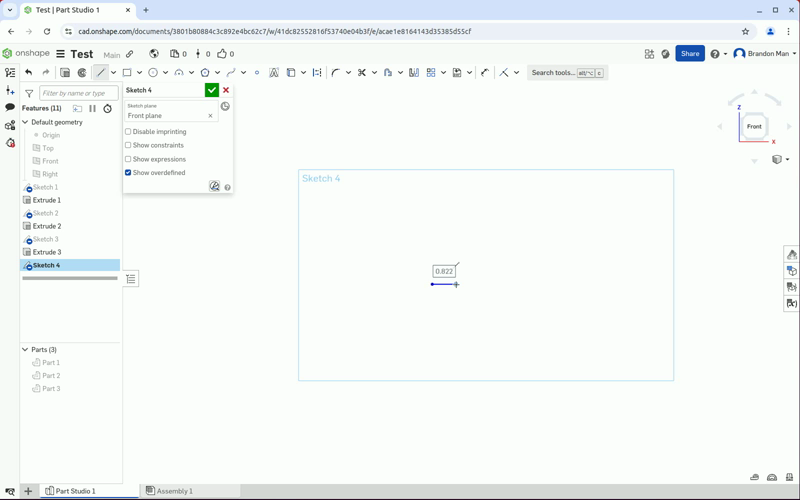
scroll(-6)
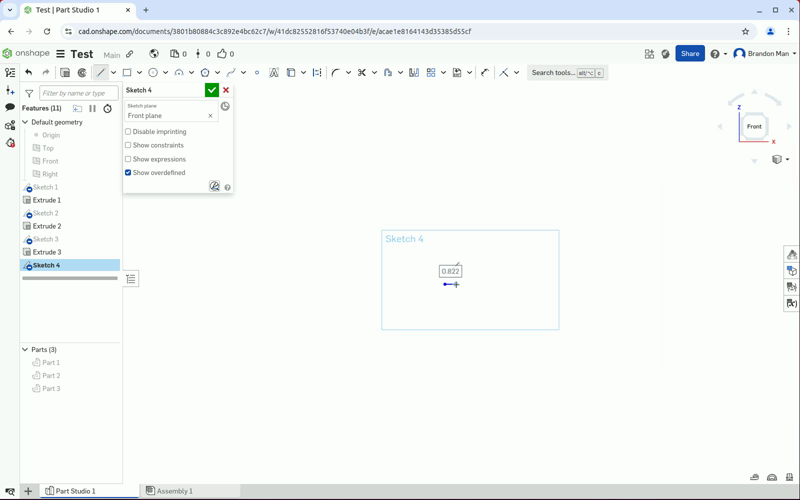
scroll(-6)
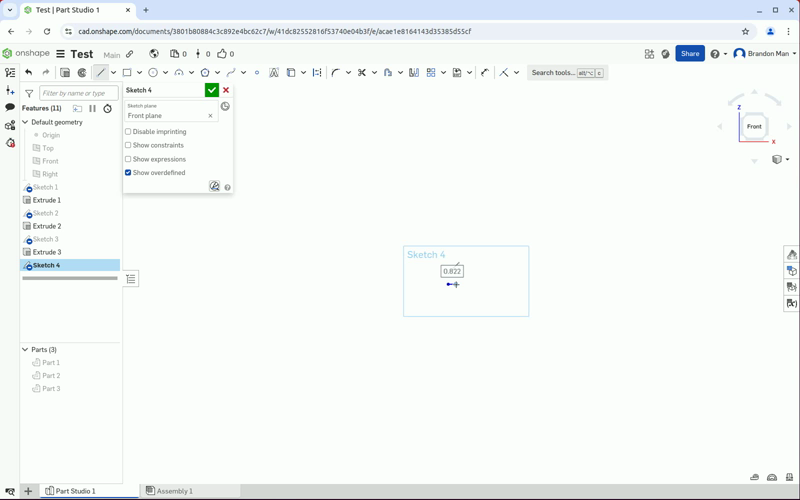
scroll(-6)
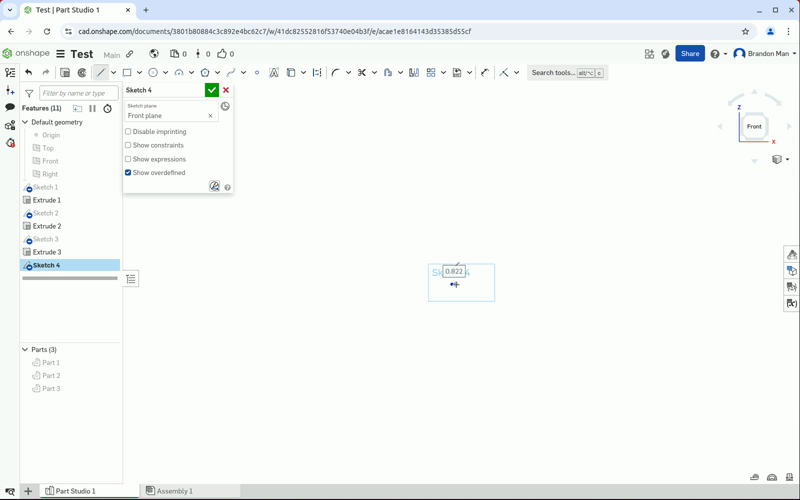
key_up(shift)
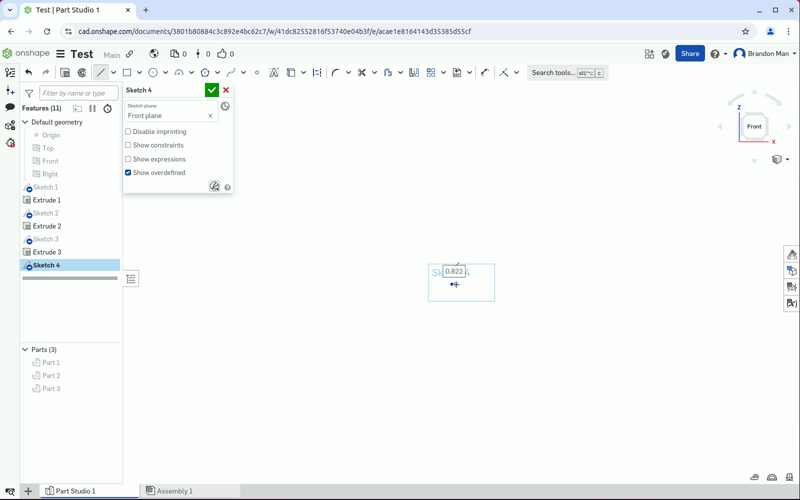
key_down(shift)
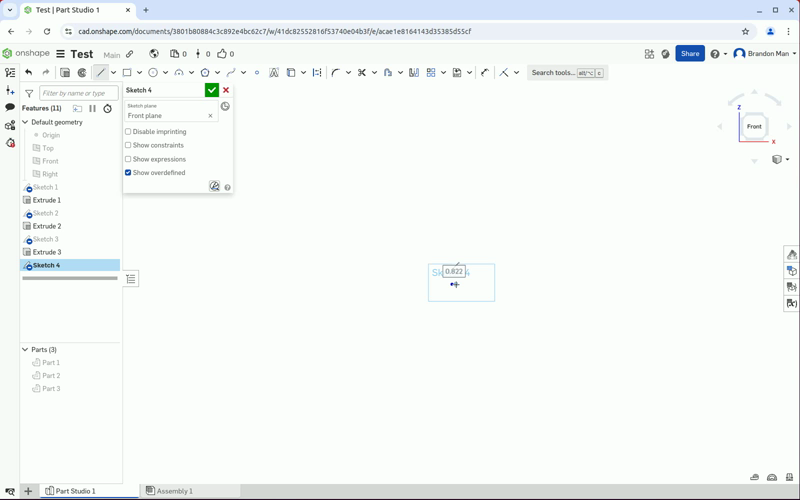
mouse_move(486, 284)
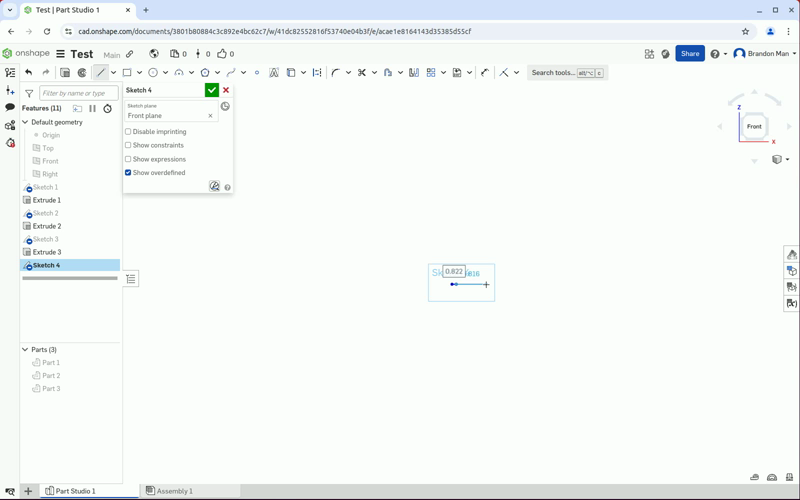
mouse_move(456, 293)
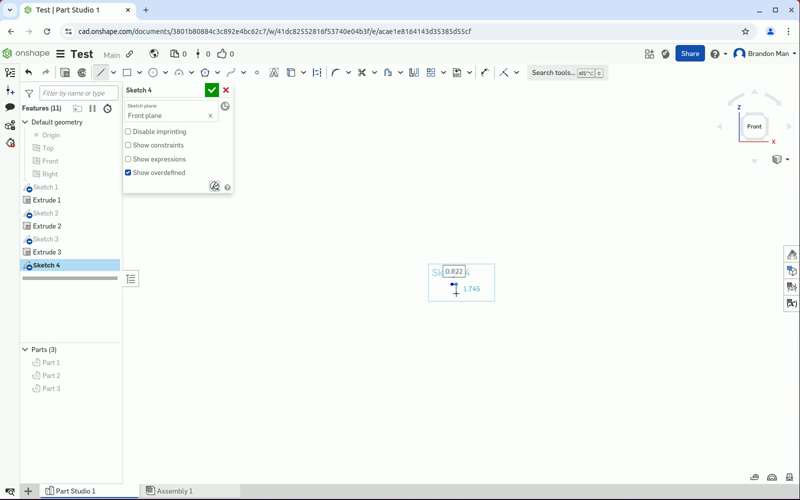
click(456, 293)
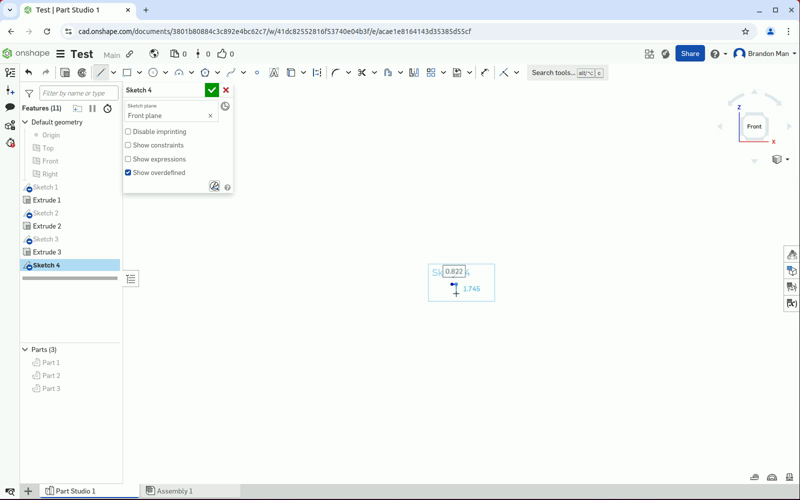
key_up(shift)
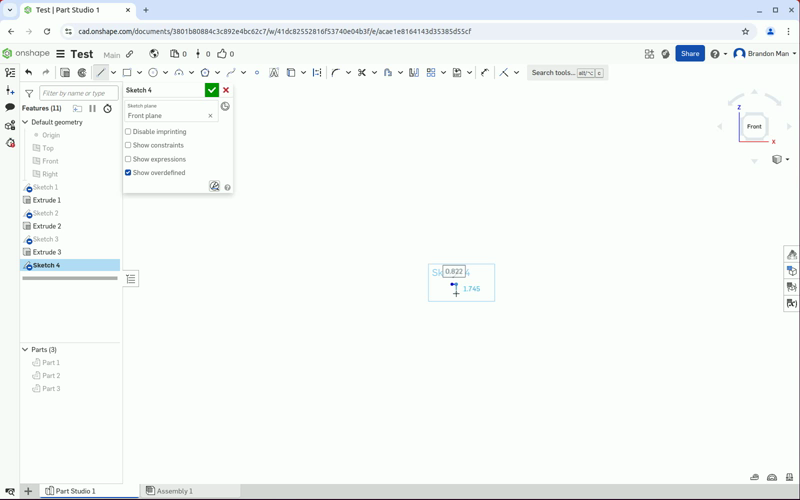
key_down(shift)
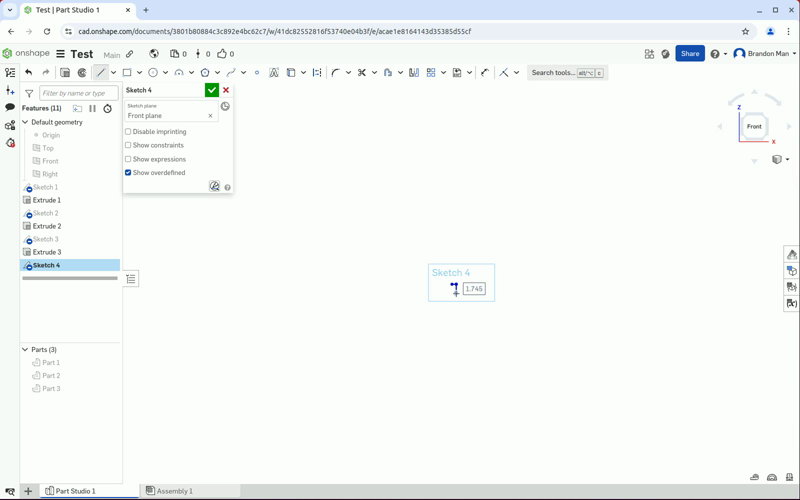
mouse_move(486, 293)
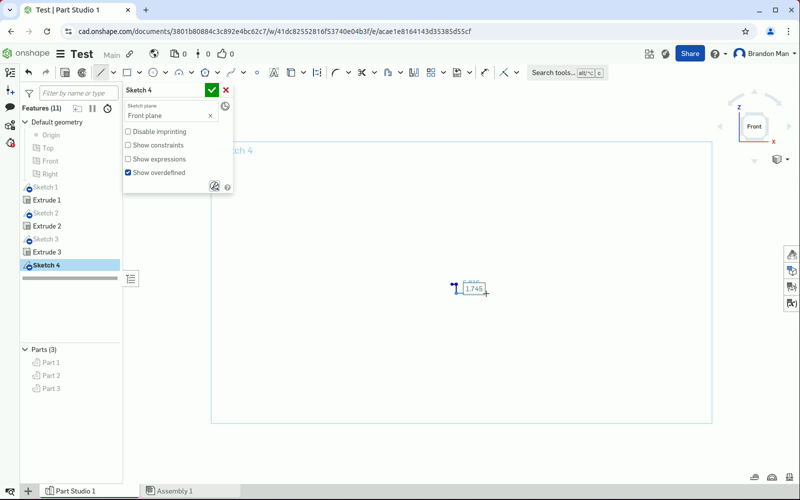
mouse_move(465, 293)
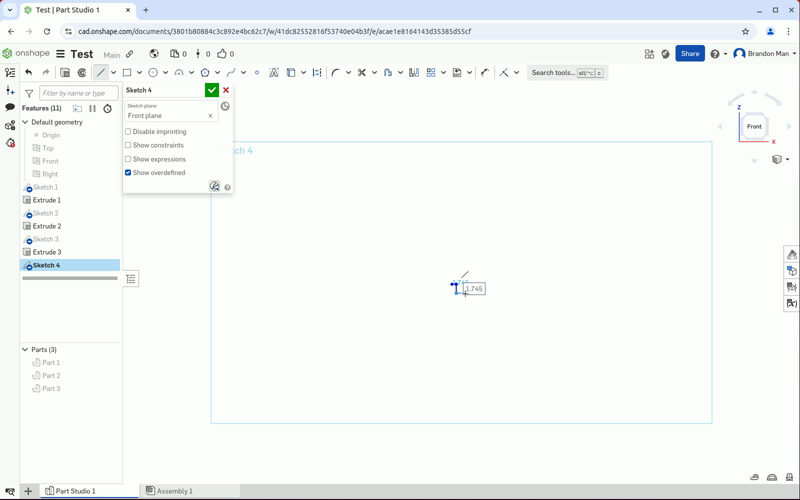
click(465, 293)
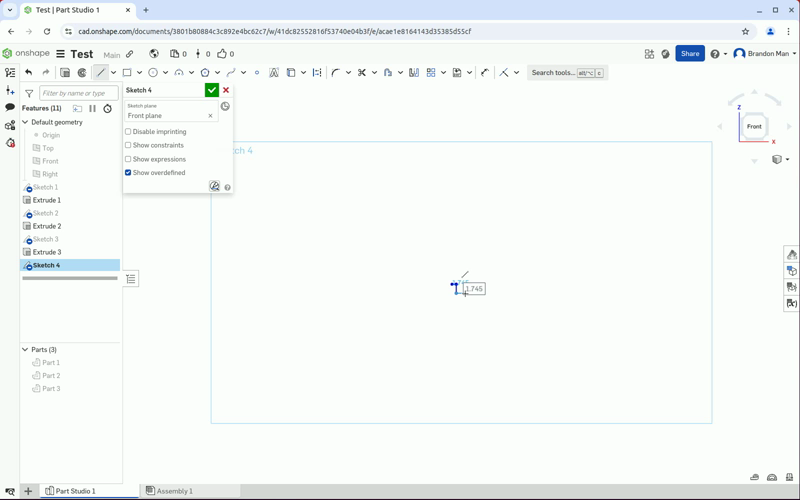
key_up(shift)
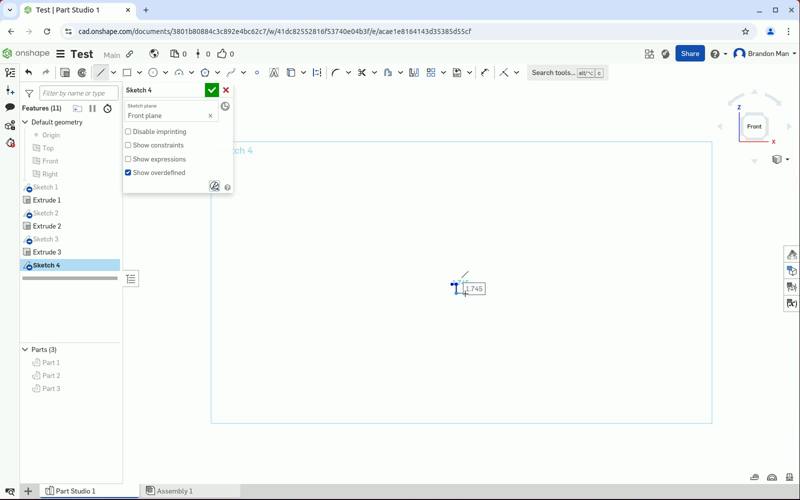
key_down(shift)
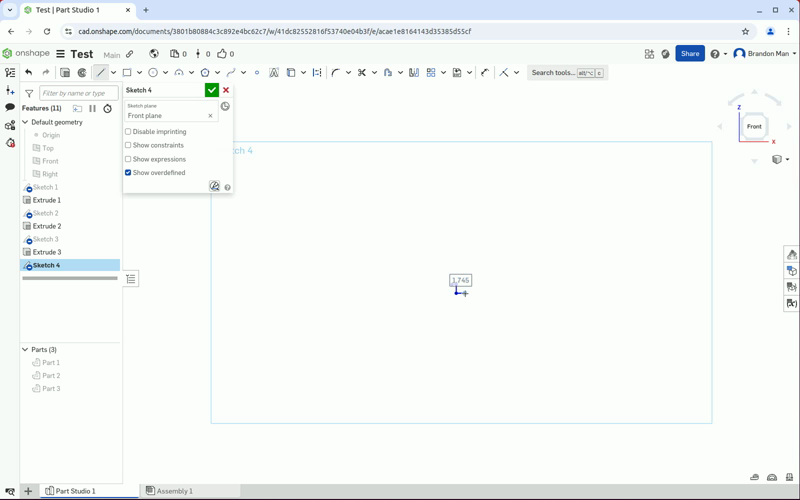
mouse_move(495, 293)
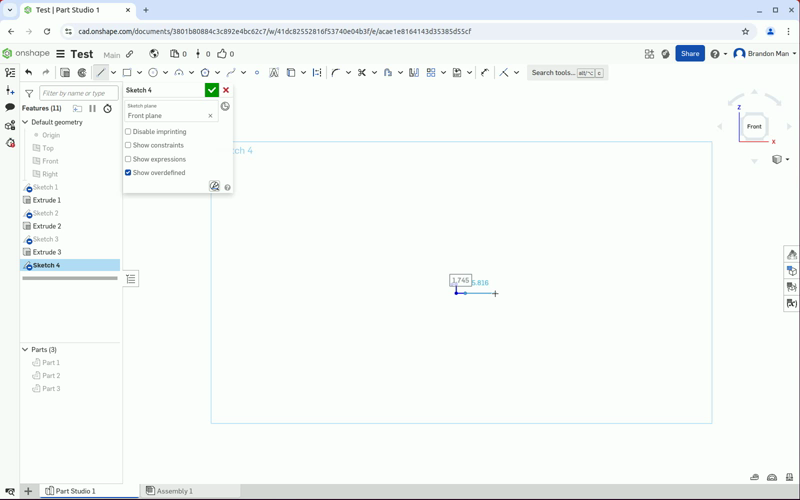
mouse_move(465, 284)
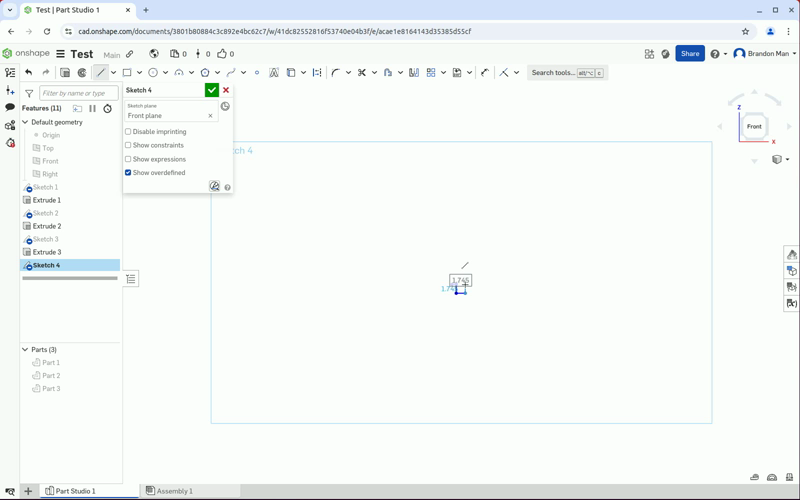
click(465, 284)
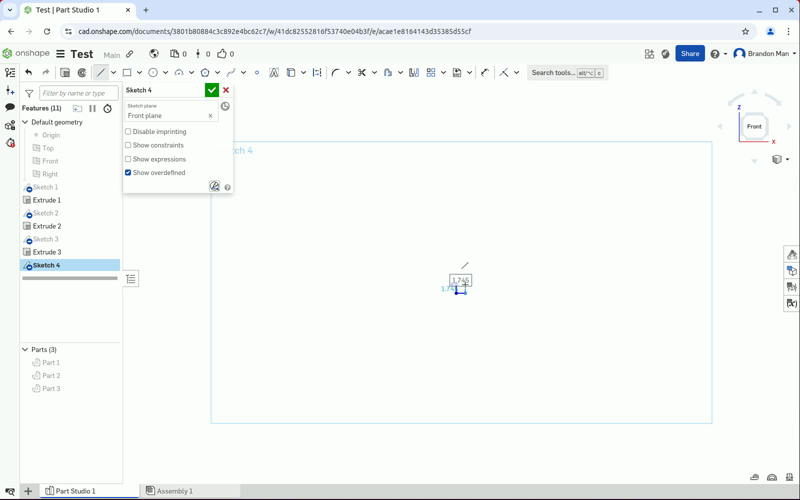
key_up(shift)
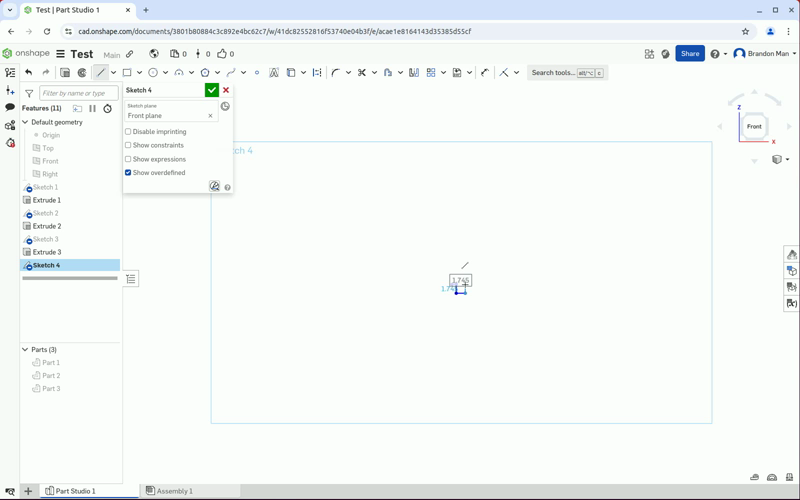
key_down(shift)
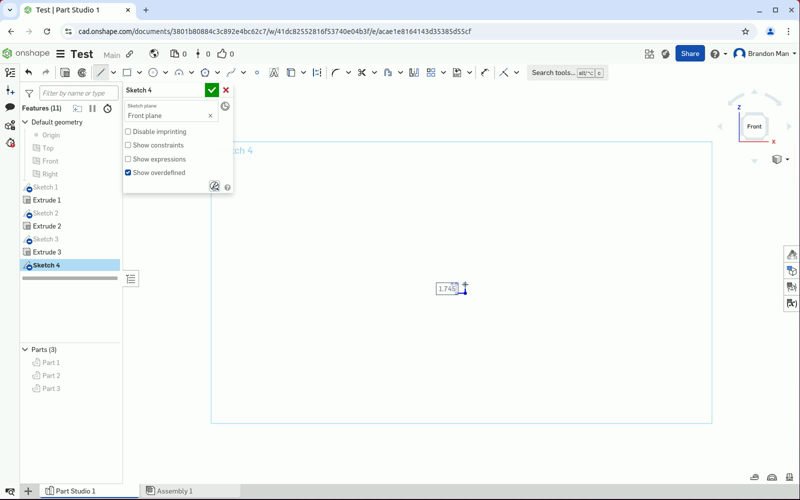
mouse_move(495, 284)
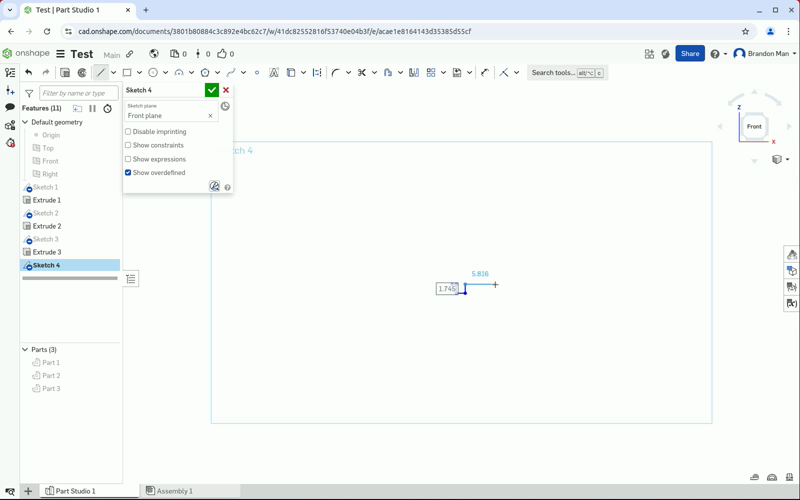
mouse_move(468, 284)
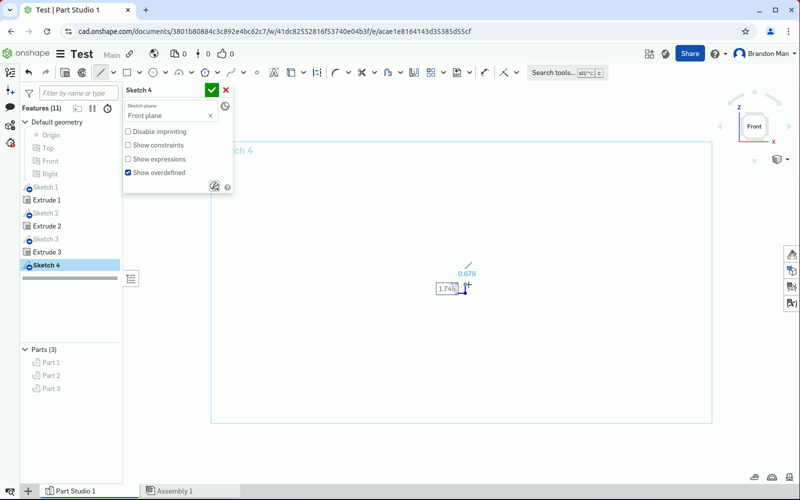
scroll(6)
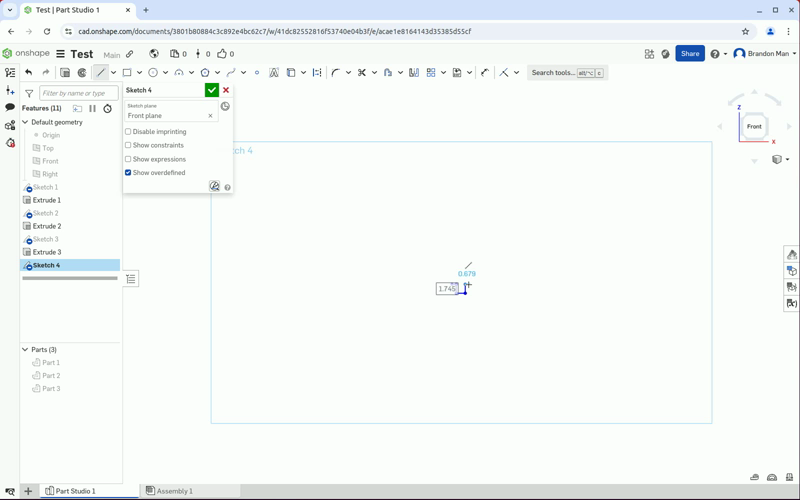
scroll(6)
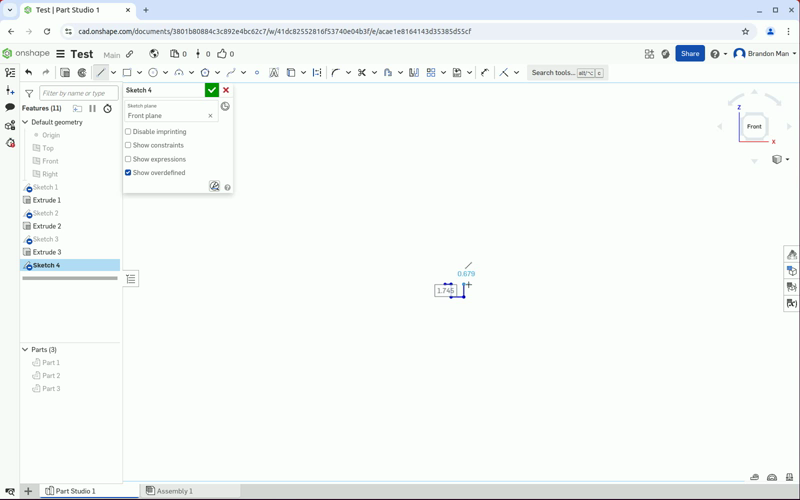
scroll(6)
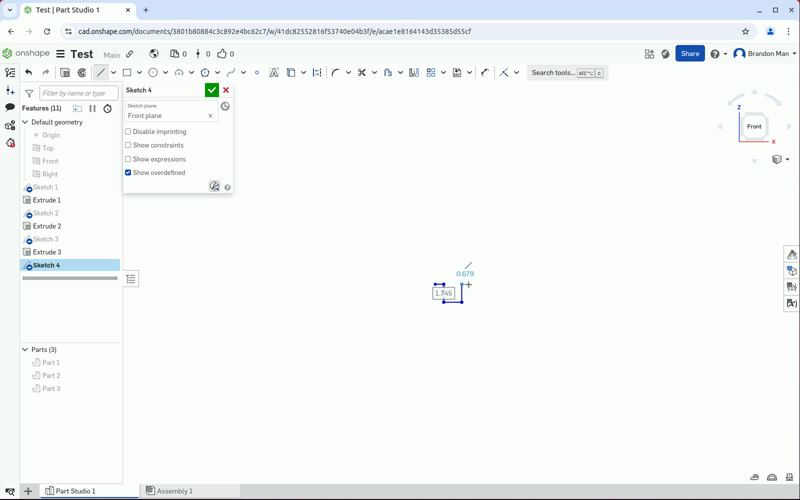
scroll(6)
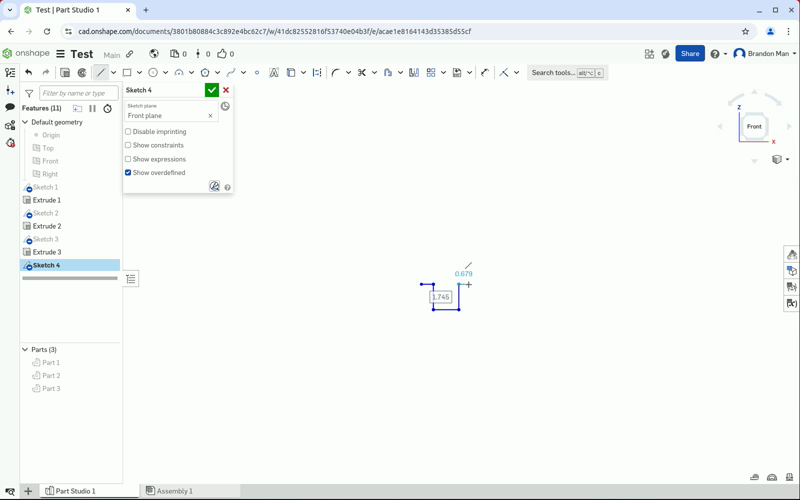
scroll(6)
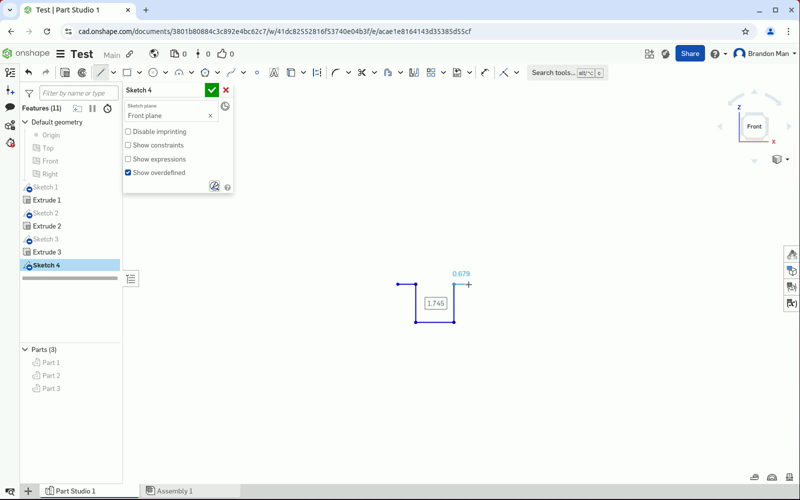
scroll(6)
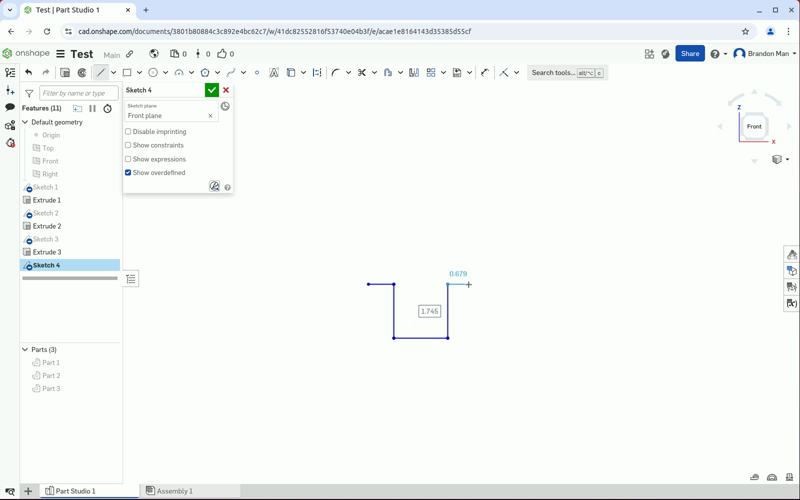
scroll(6)
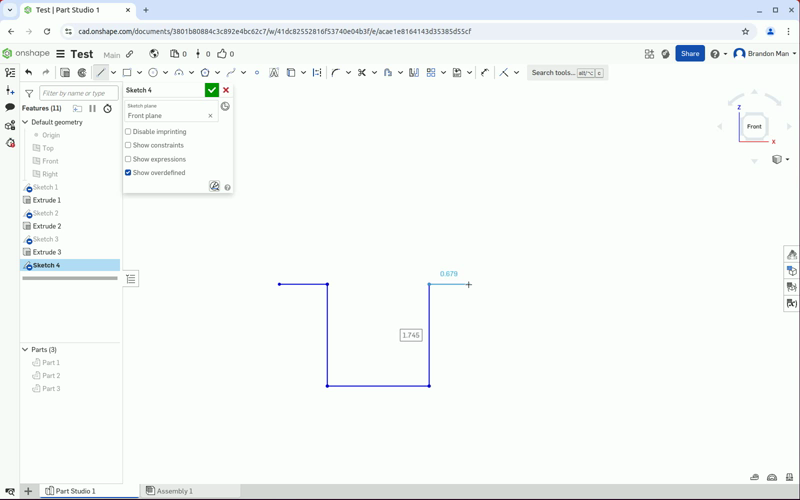
click(468, 284)
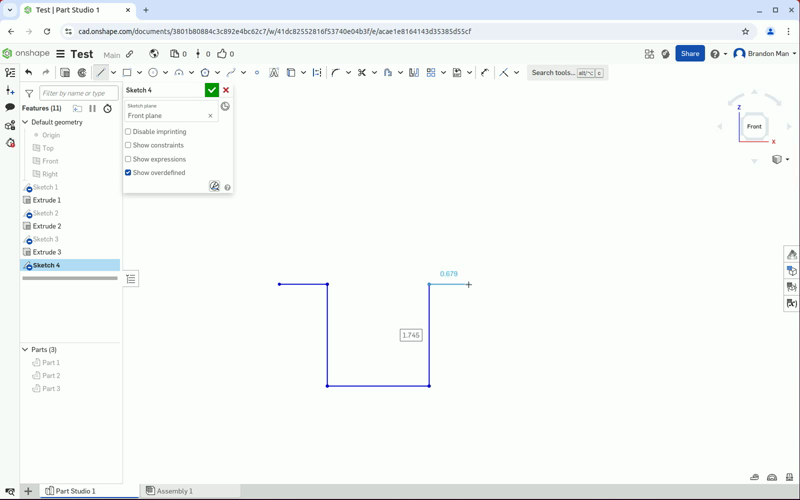
scroll(-6)
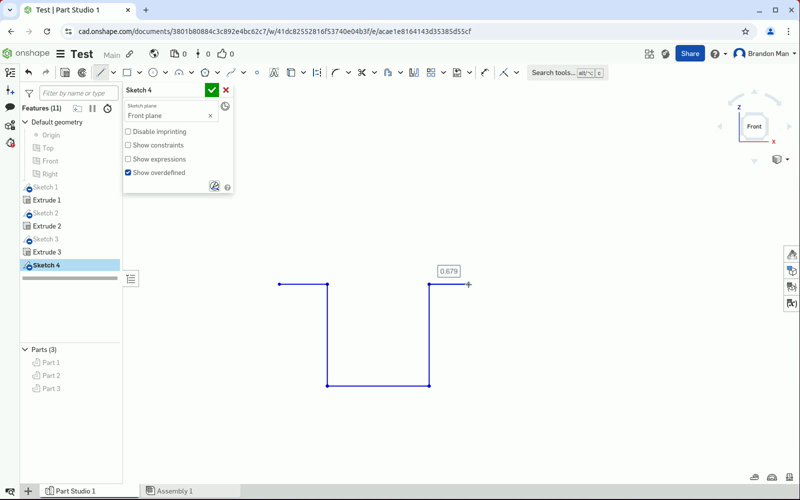
scroll(-6)
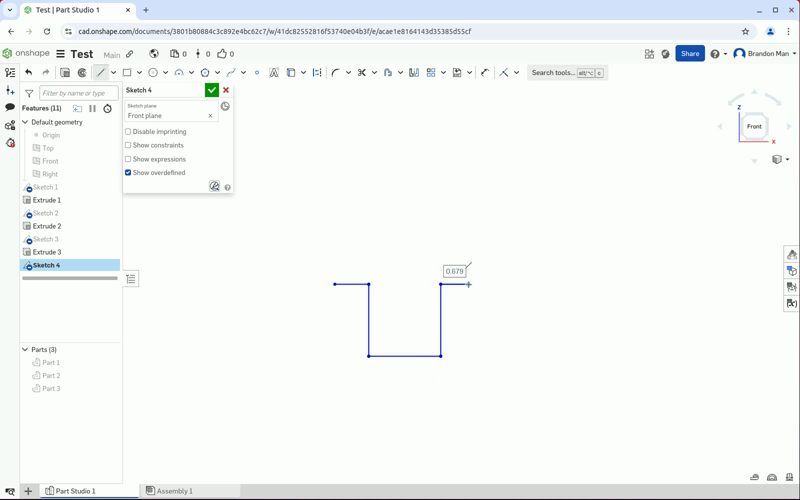
scroll(-6)
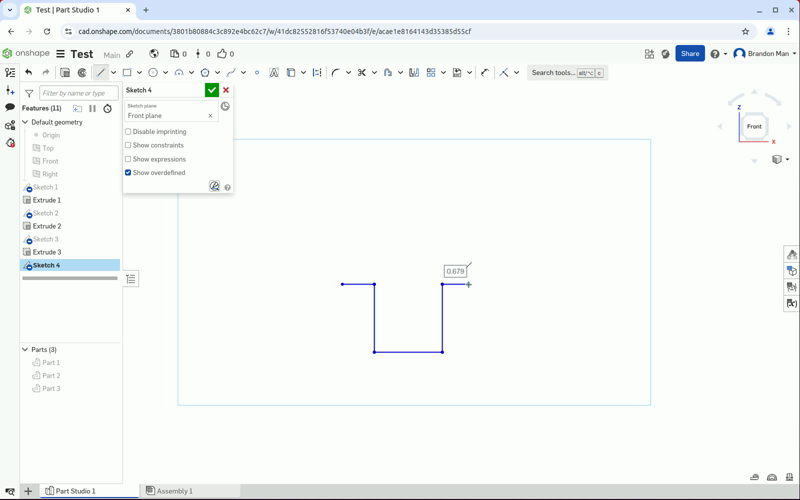
scroll(-6)
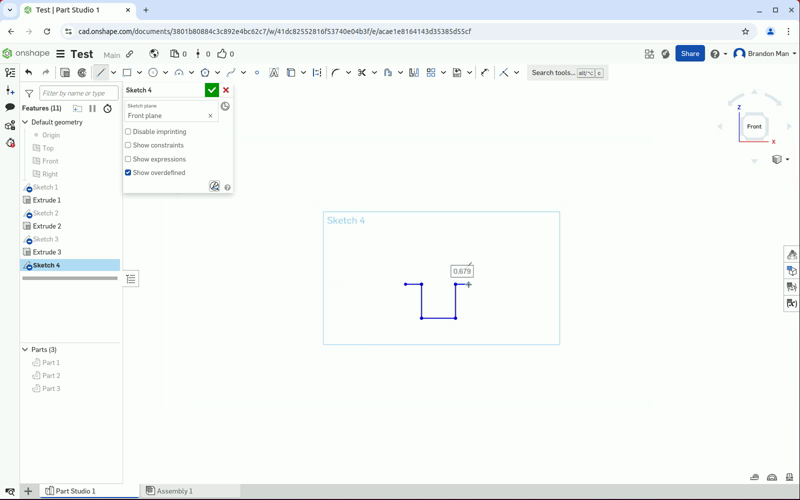
scroll(-6)
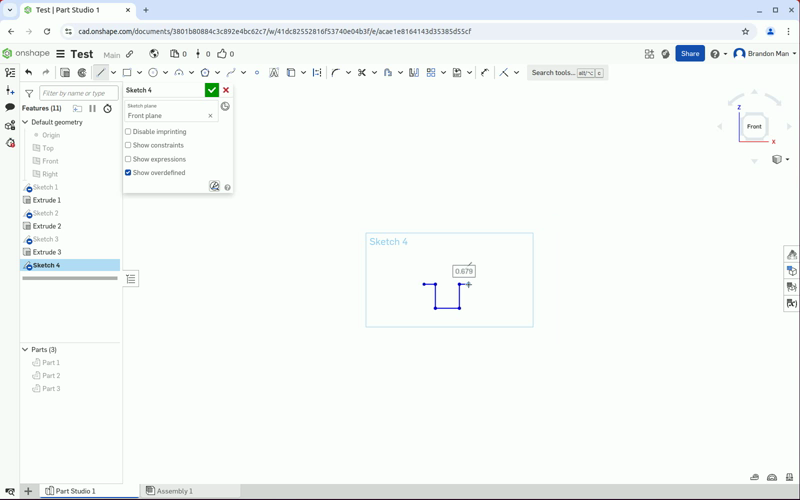
scroll(-6)
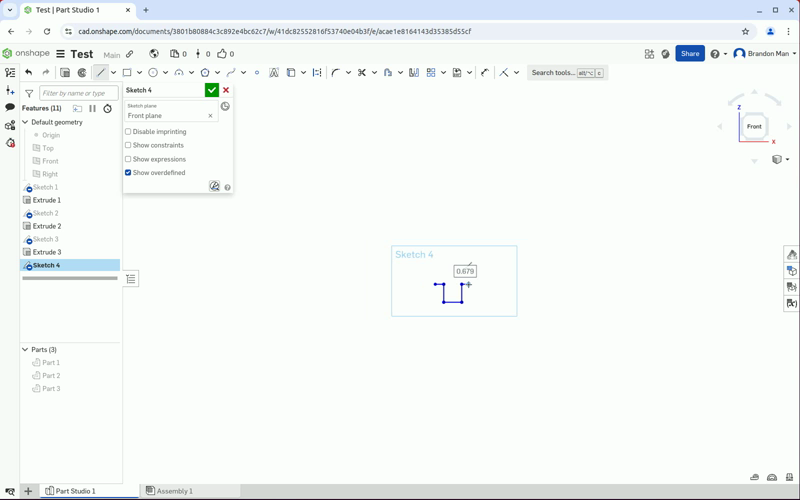
scroll(-6)
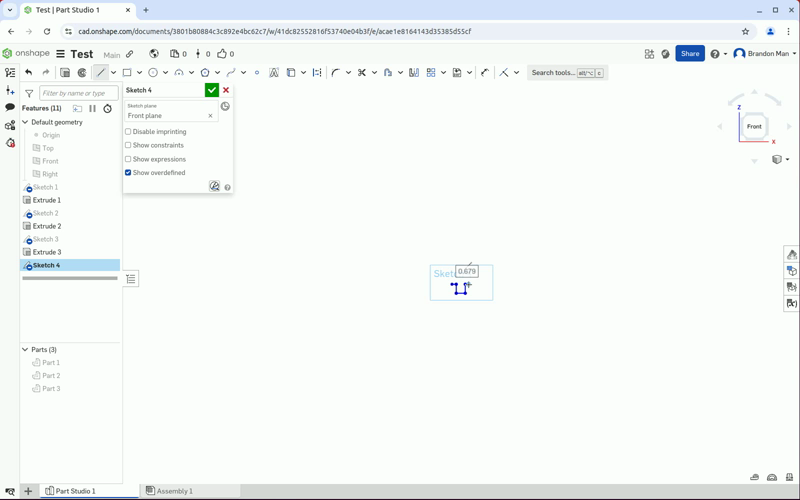
key_up(shift)
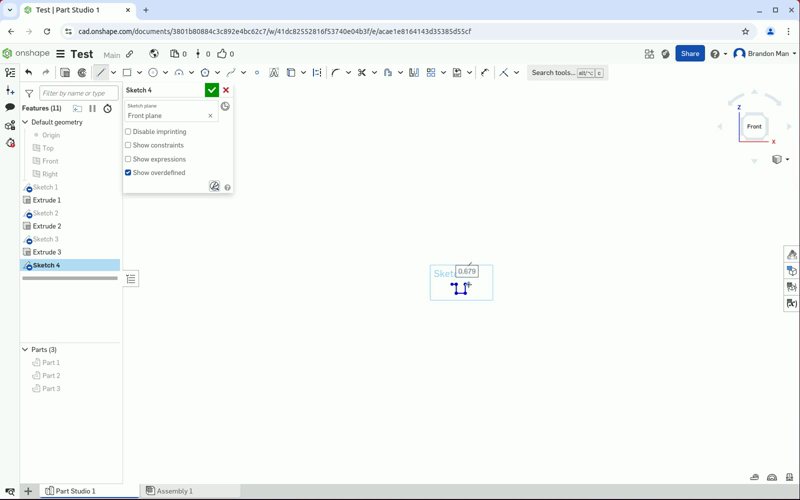
key_down(shift)
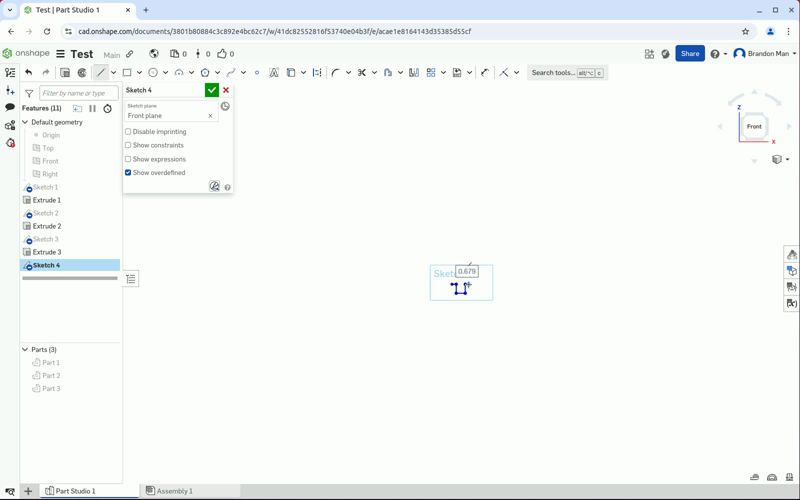
mouse_move(498, 284)
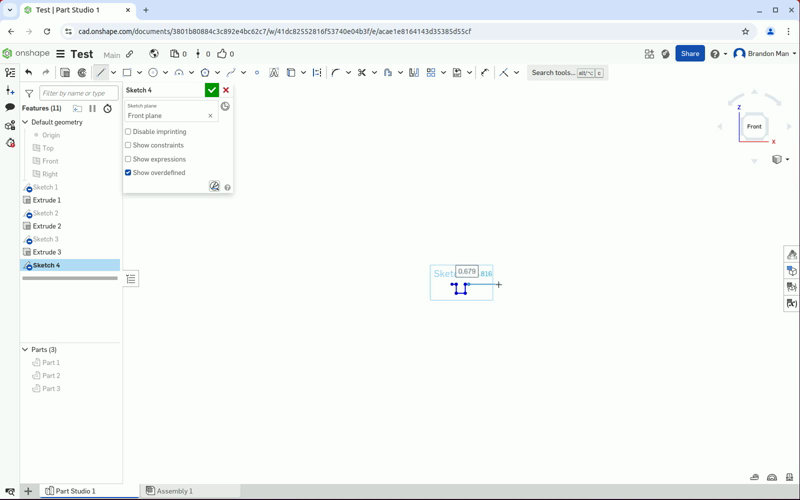
mouse_move(460, 274)
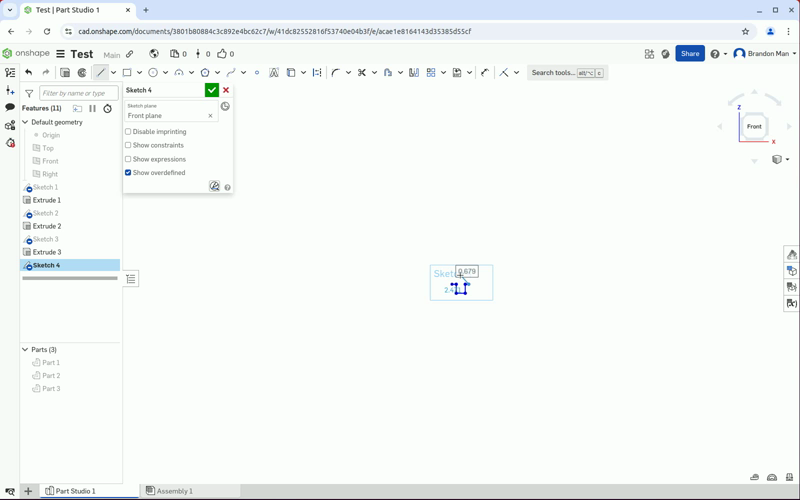
click(460, 274)
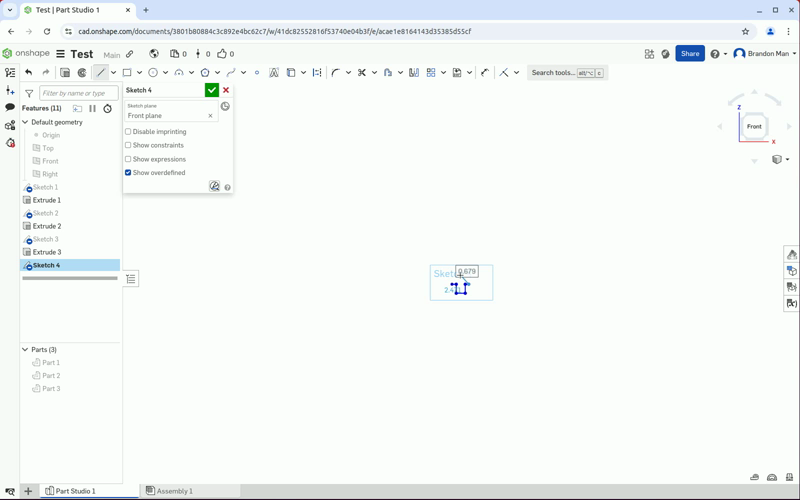
key_up(shift)
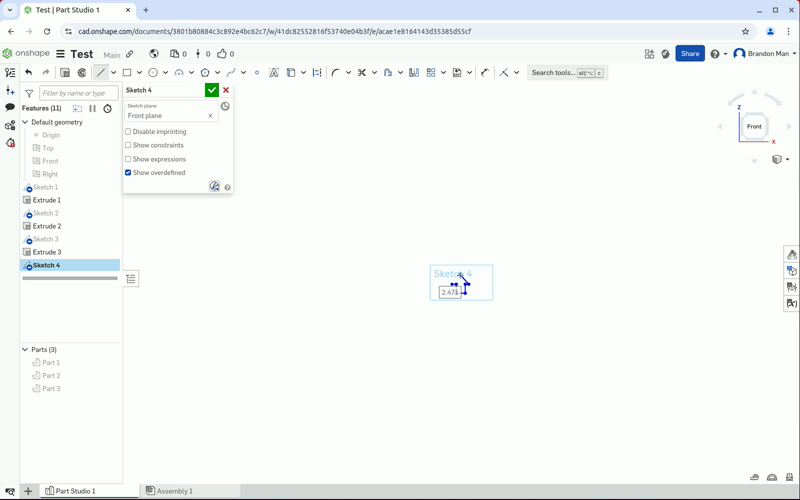
mouse_move(490, 274)
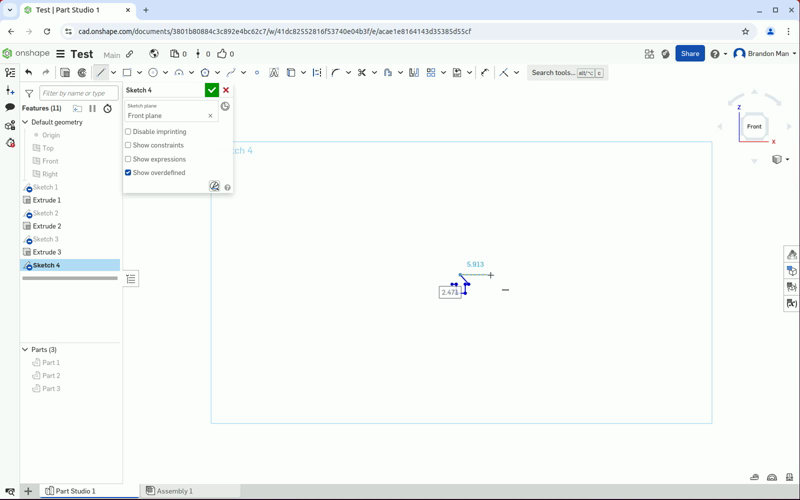
key_down(shift)
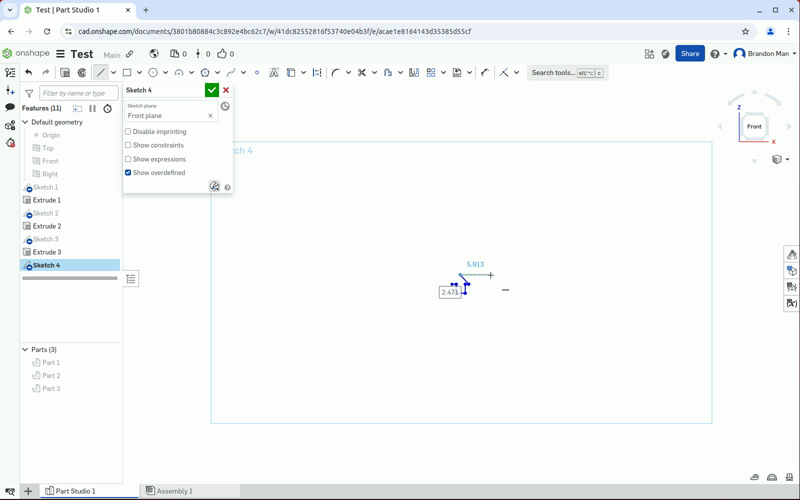
mouse_move(452, 284)
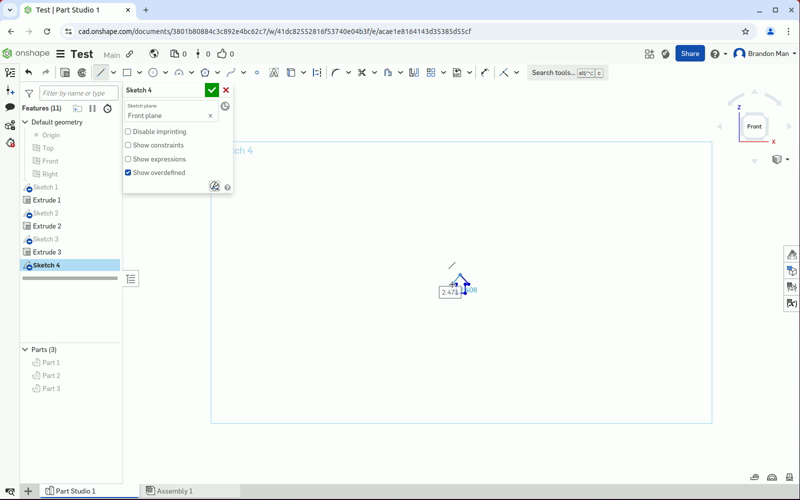
scroll(6)
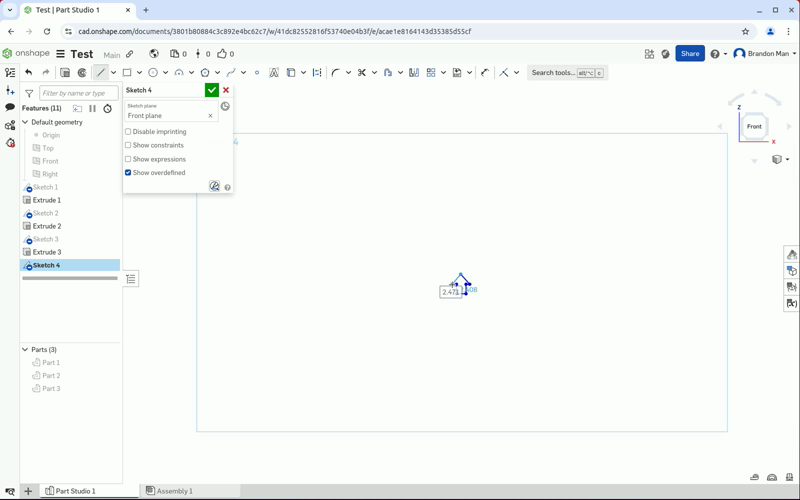
scroll(6)
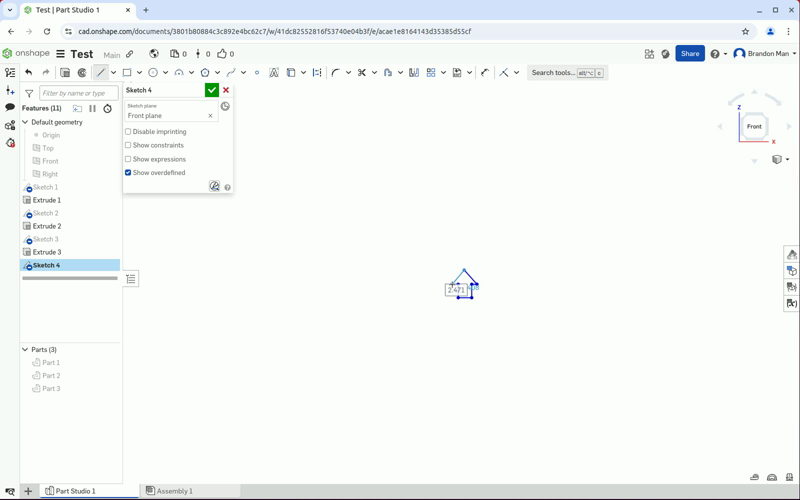
scroll(6)
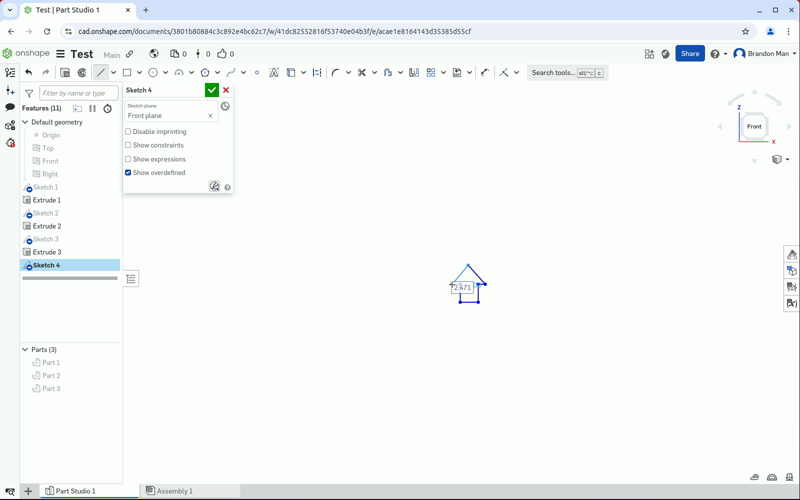
scroll(6)
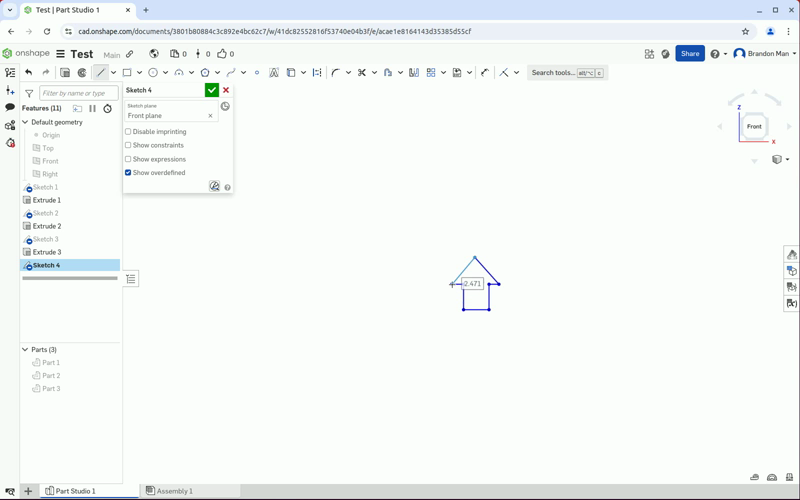
scroll(6)
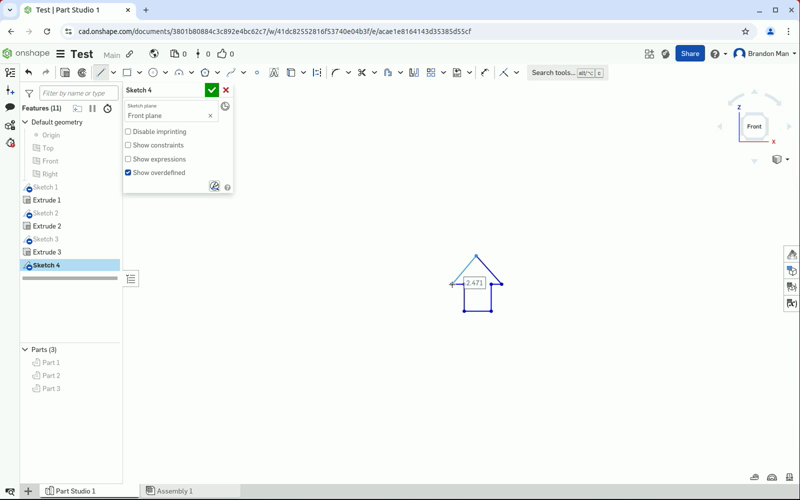
scroll(6)
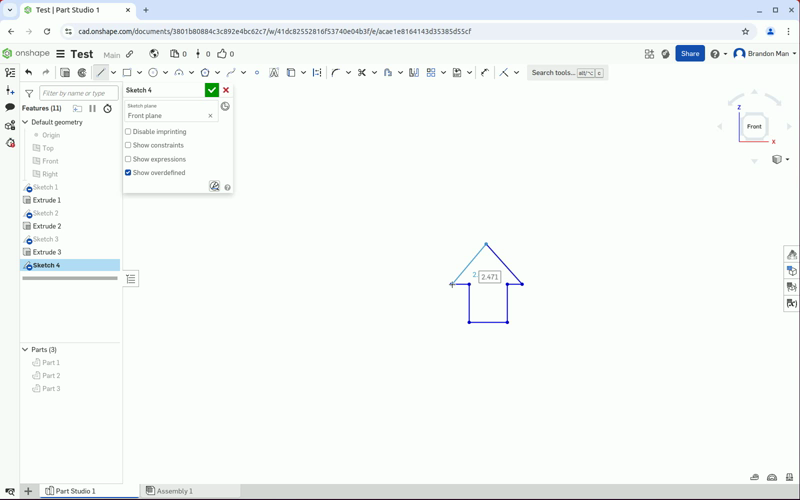
scroll(6)
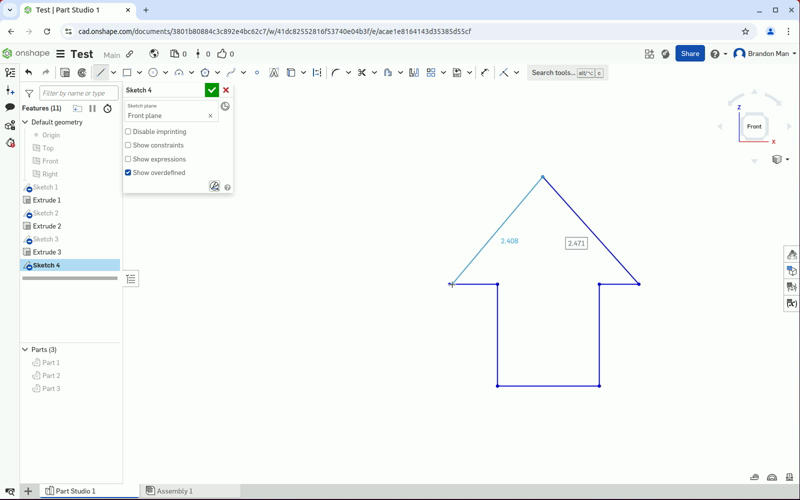
key_up(shift)
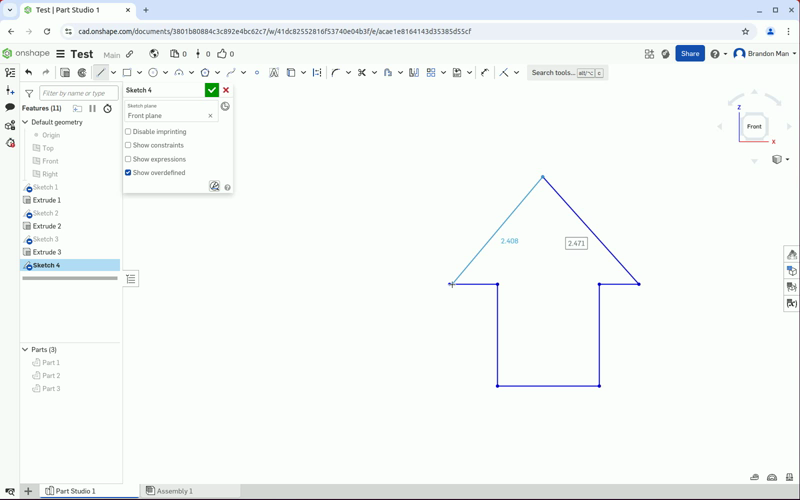
click(452, 284)
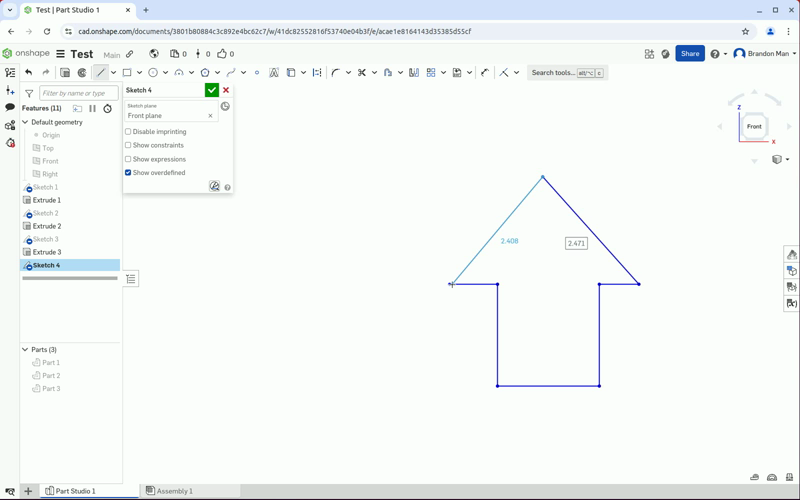
scroll(-6)
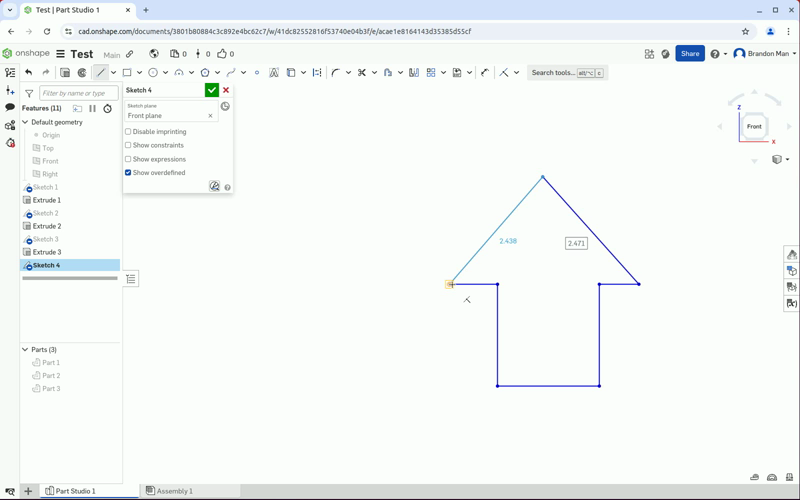
scroll(-6)
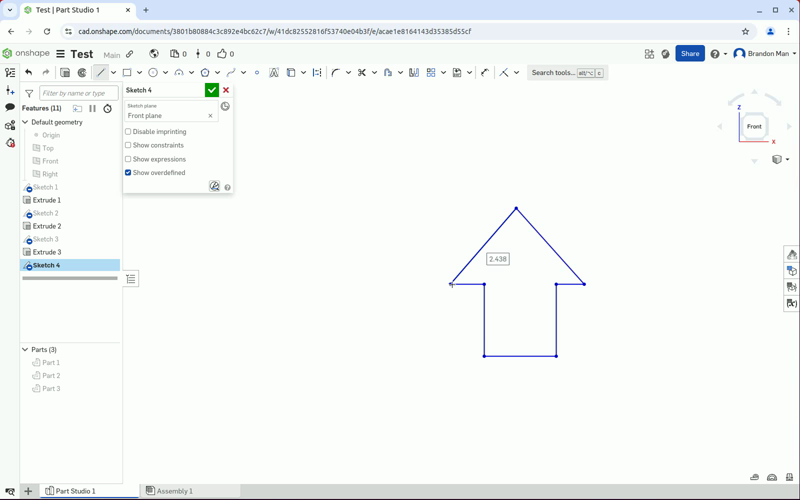
scroll(-6)
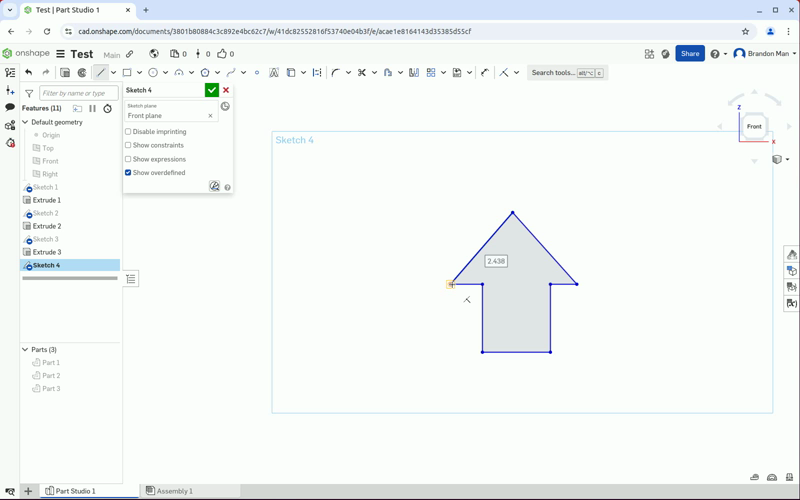
scroll(-6)
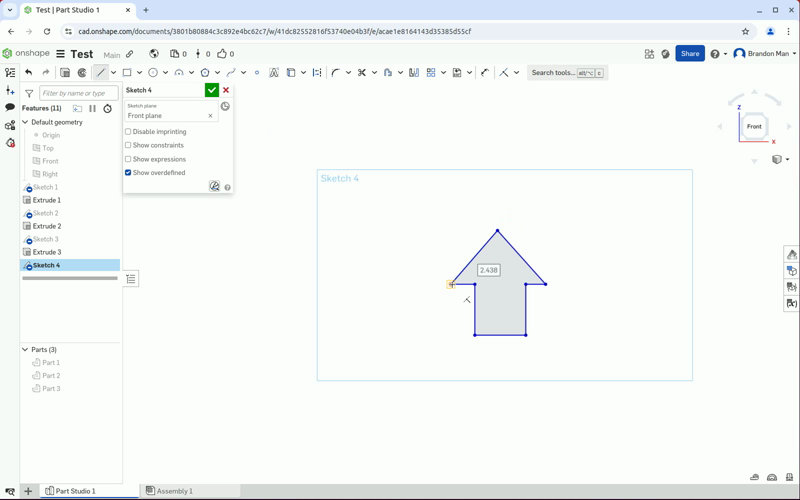
scroll(-6)
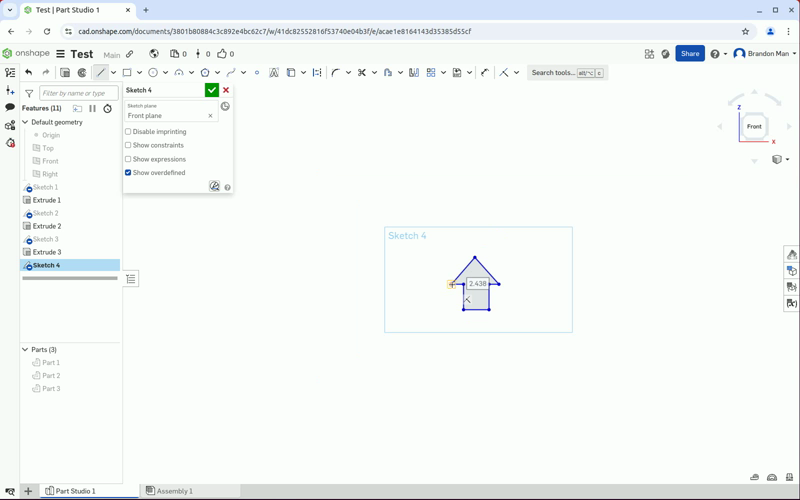
scroll(-6)
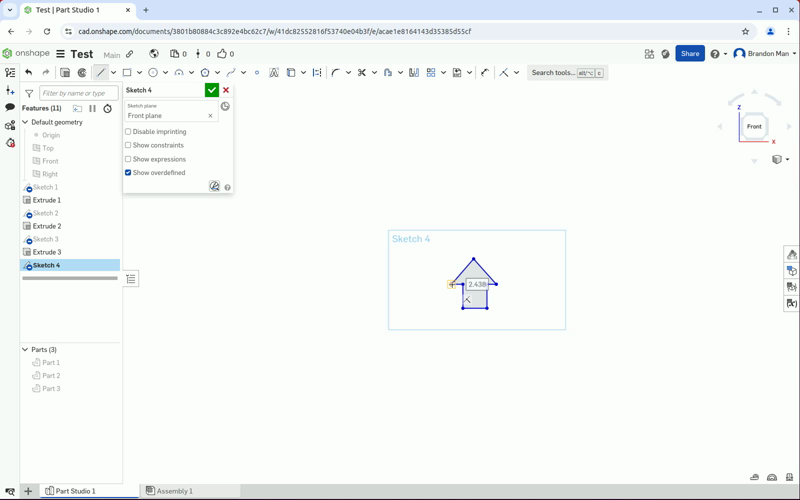
scroll(-6)
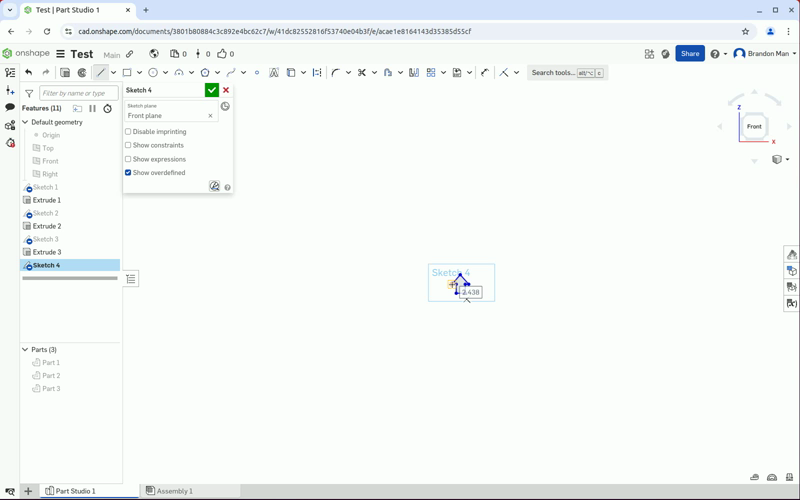
key(esc)
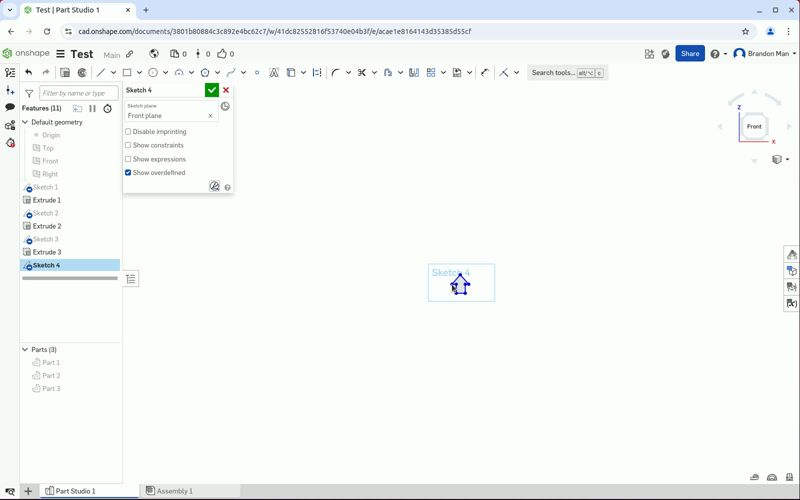
mouse_move(459, 288)
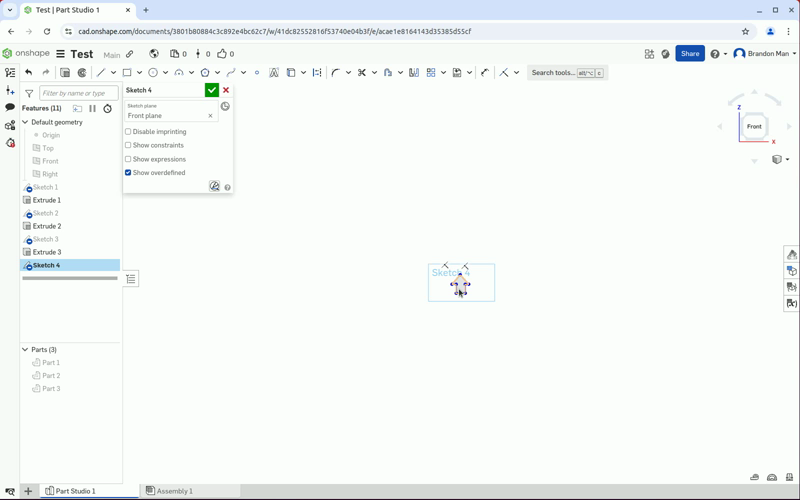
scroll(6)
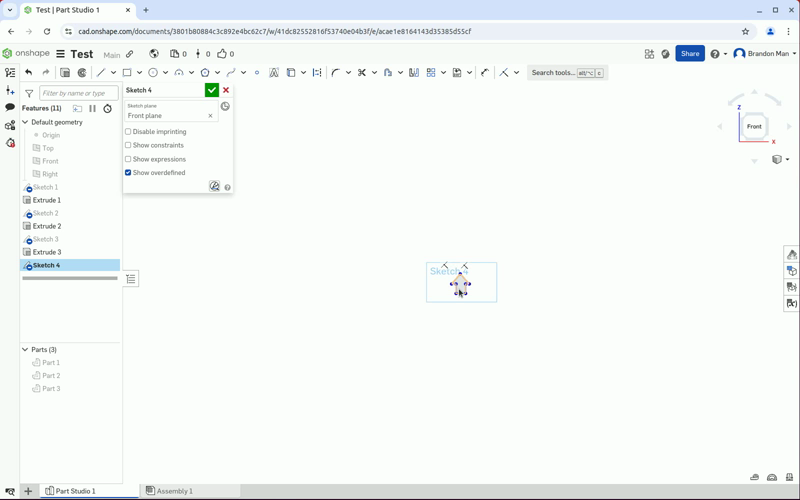
scroll(6)
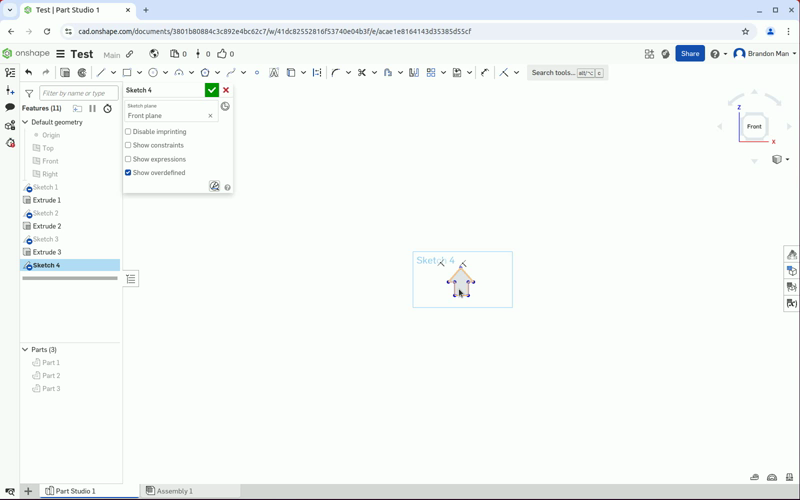
scroll(6)
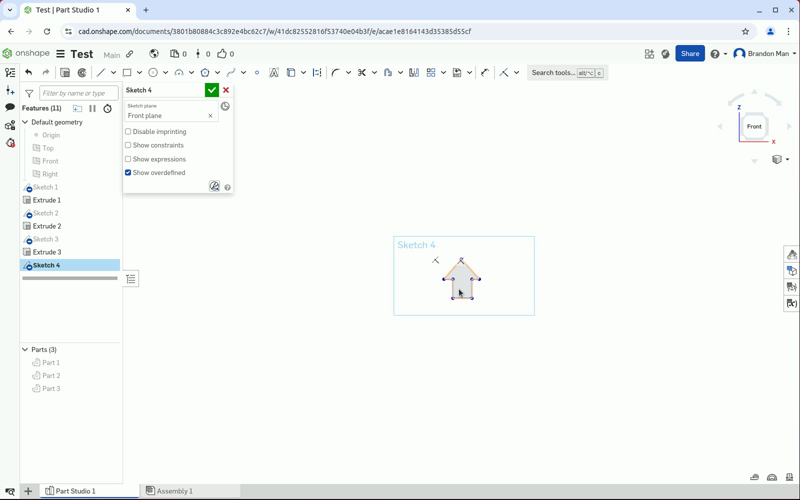
scroll(6)
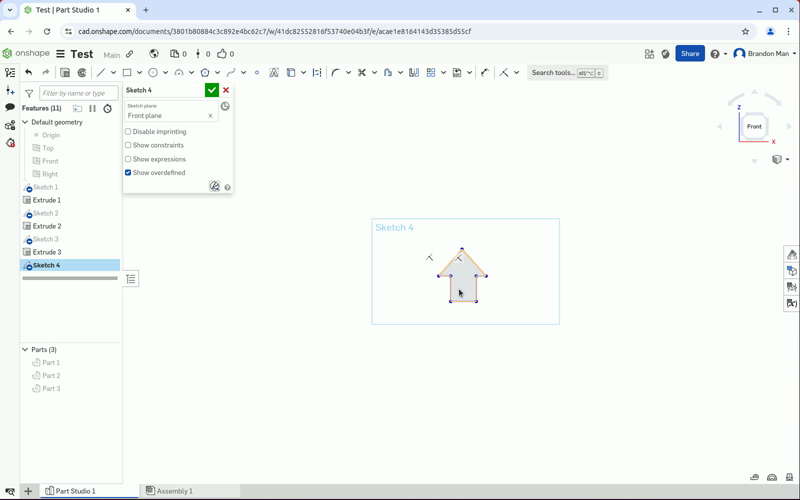
scroll(6)
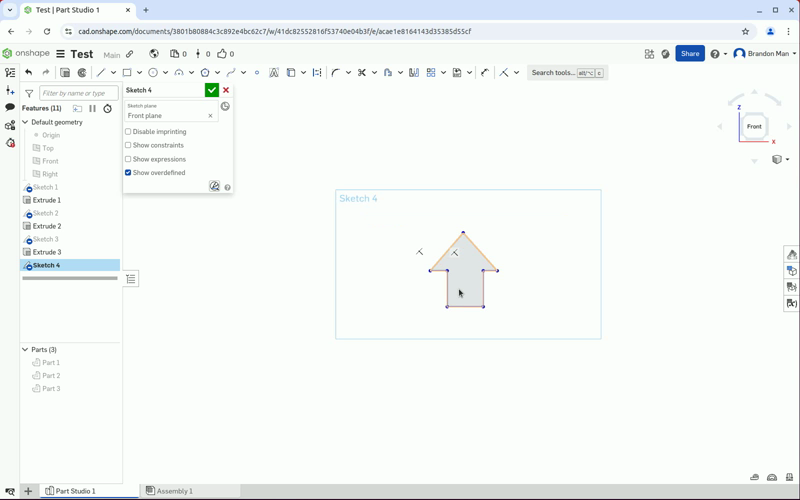
scroll(6)
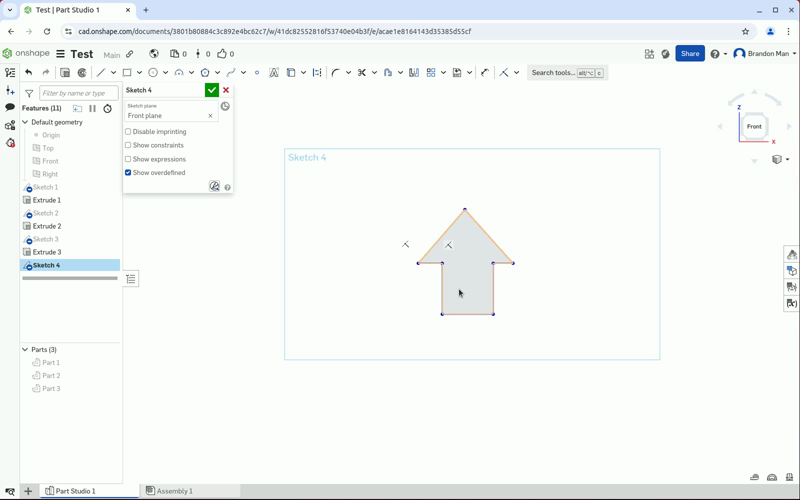
scroll(6)
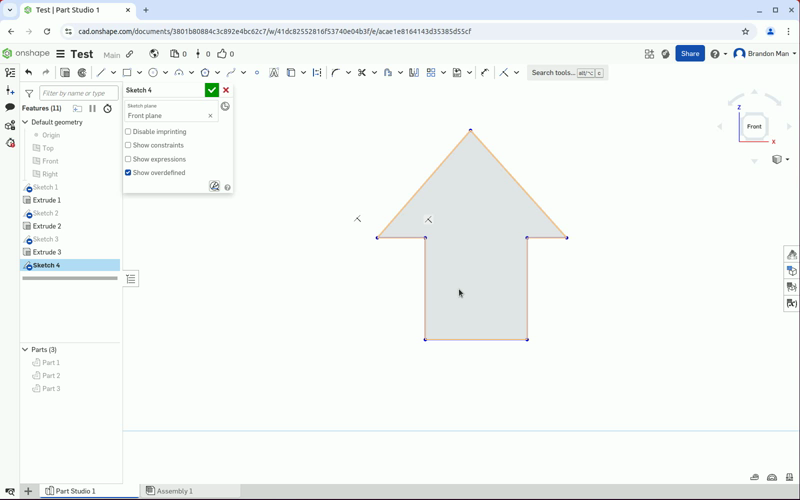
click(459, 288)
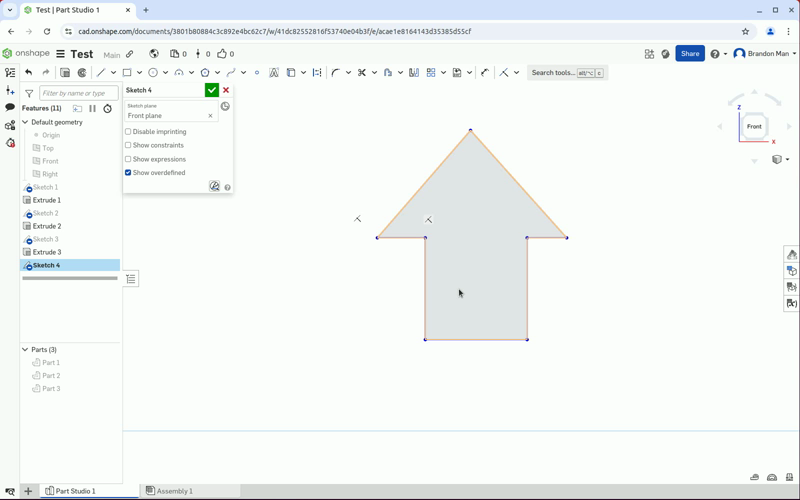
scroll(-6)
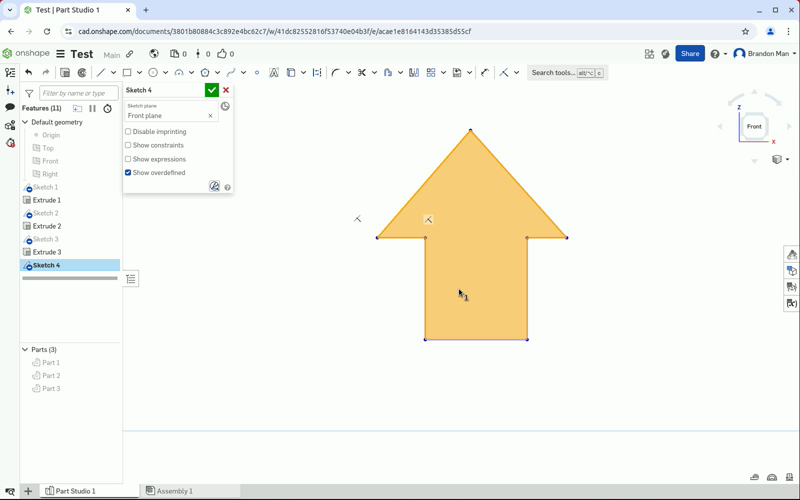
scroll(-6)
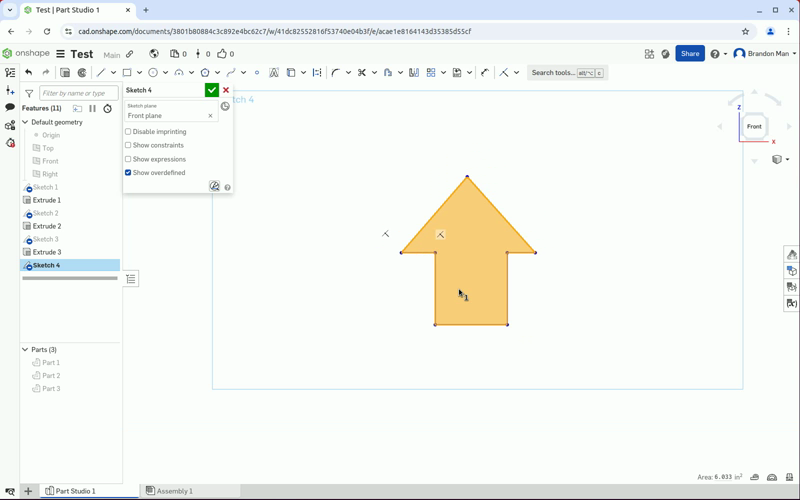
scroll(-6)
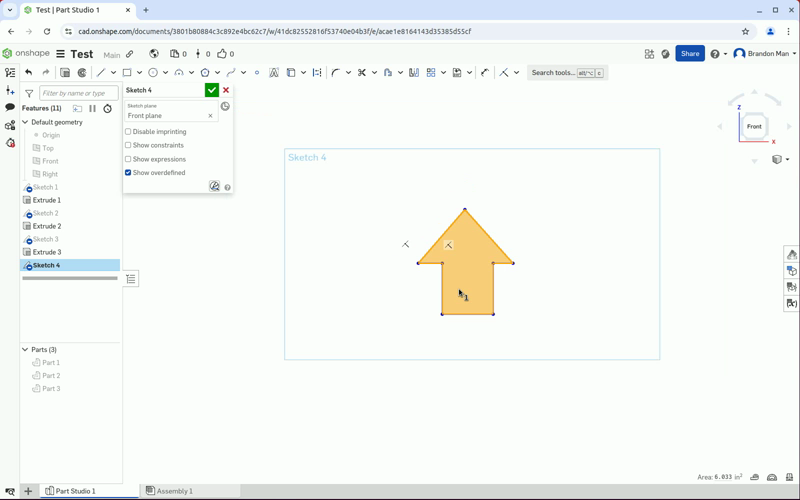
scroll(-6)
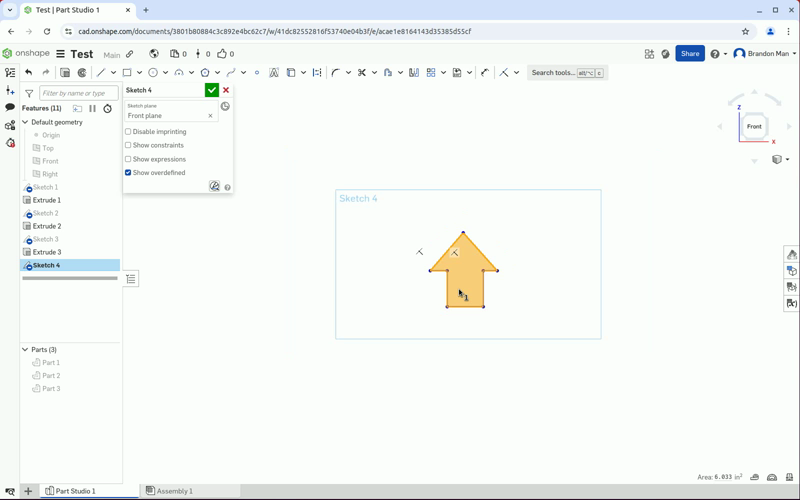
scroll(-6)
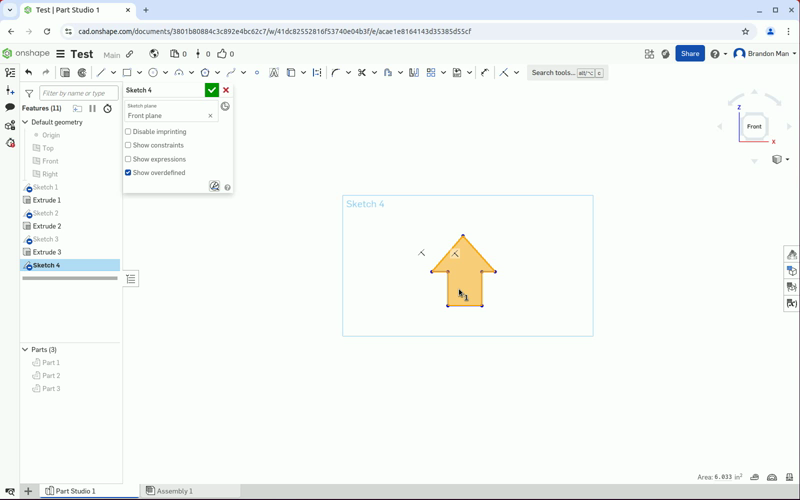
scroll(-6)
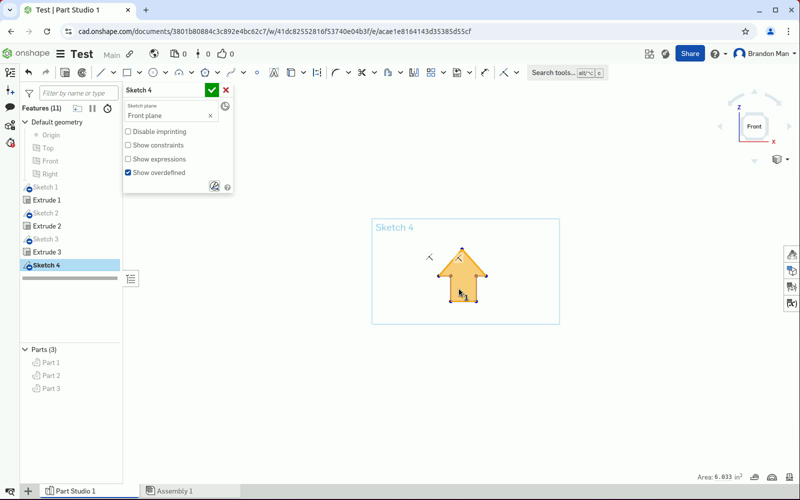
scroll(-6)
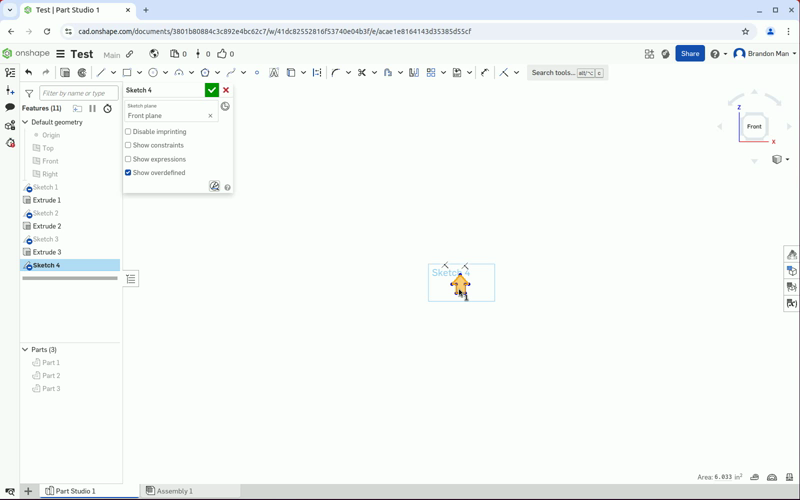
mouse_move(73, 352)
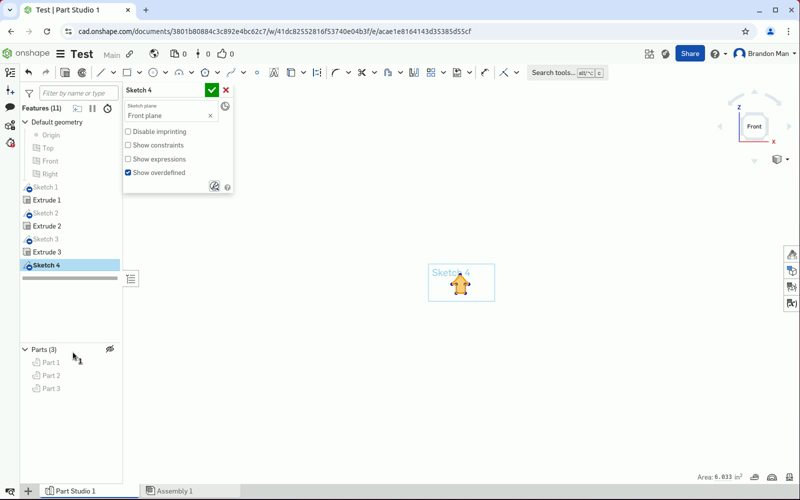
key(shift+y)
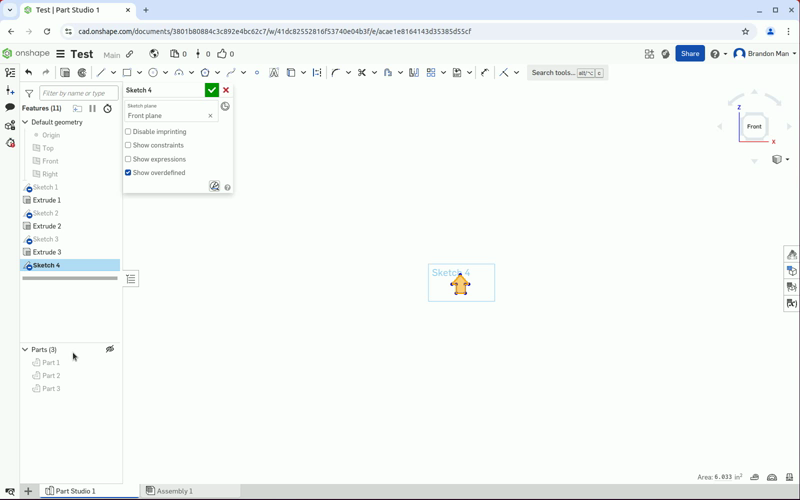
key(shift+e)
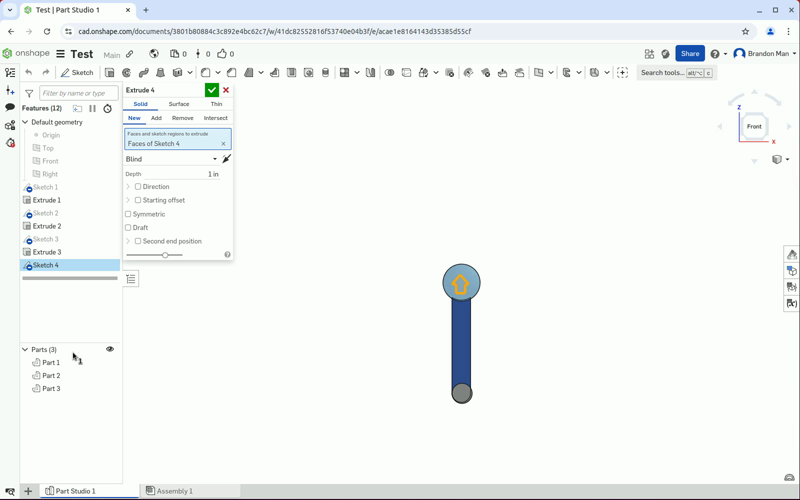
mouse_move(143, 106)
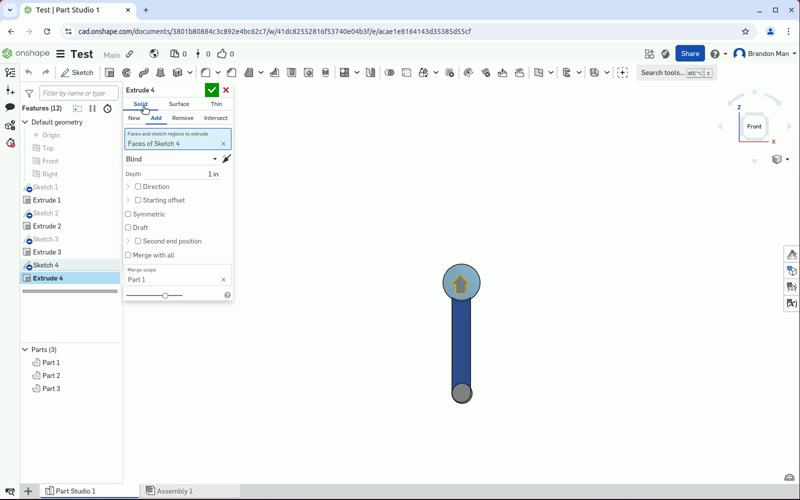
click(143, 106)
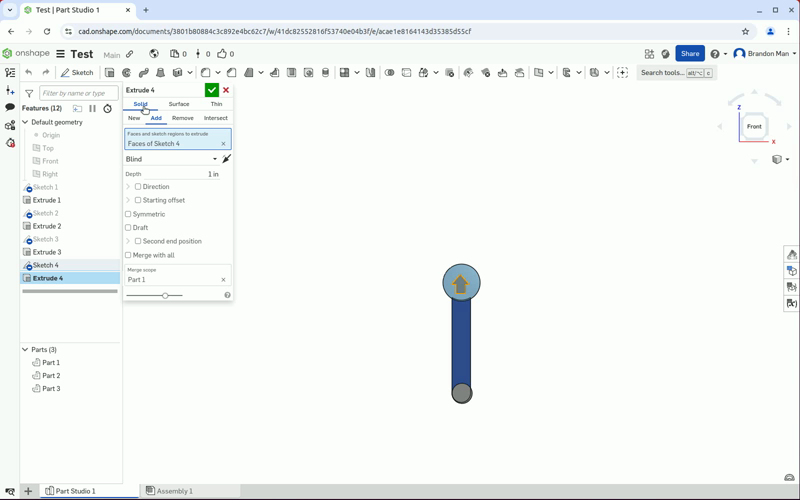
mouse_move(137, 120)
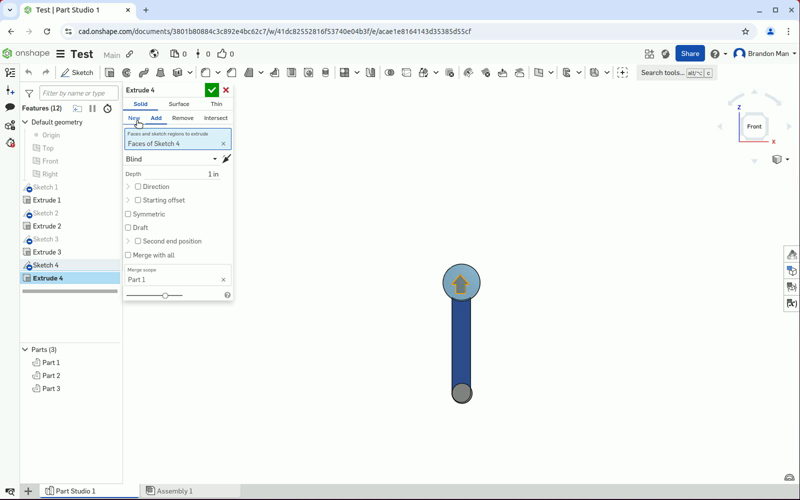
click(137, 120)
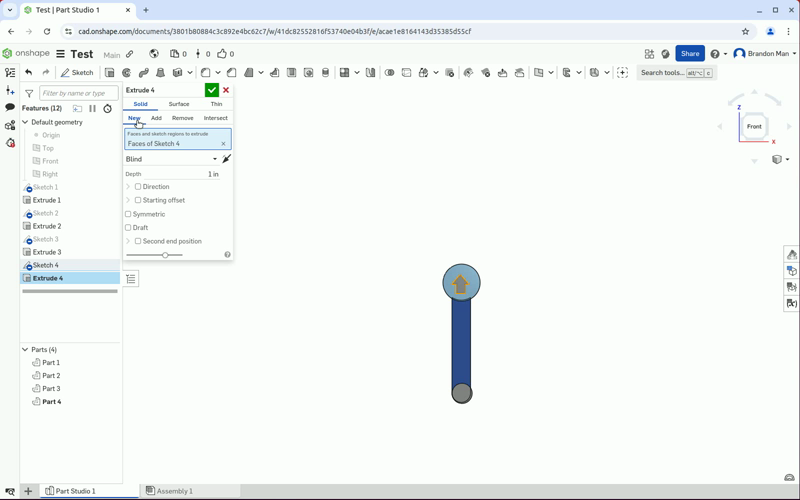
key(tab, 4)
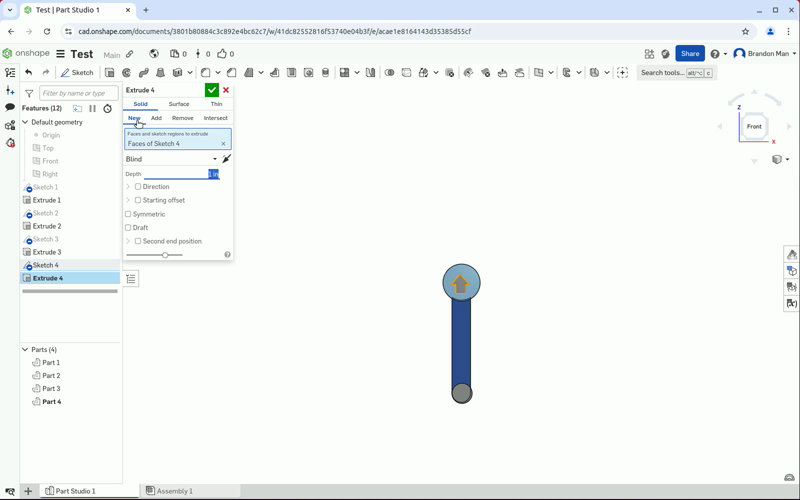
text(-0.241)
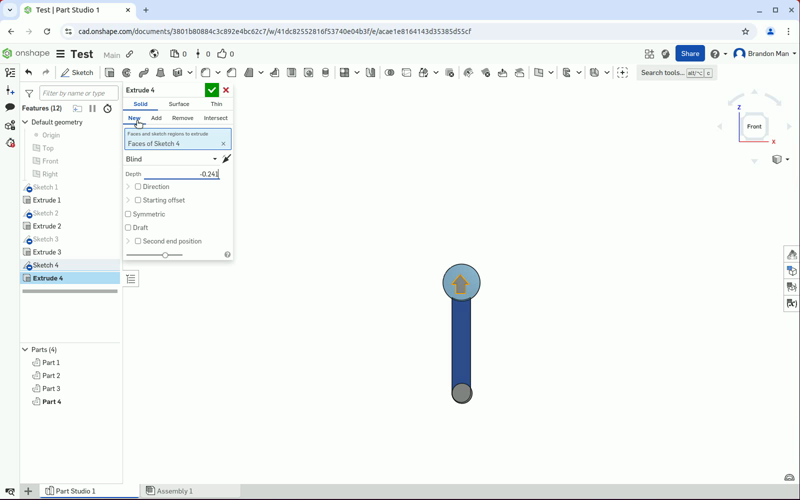
key(enter)
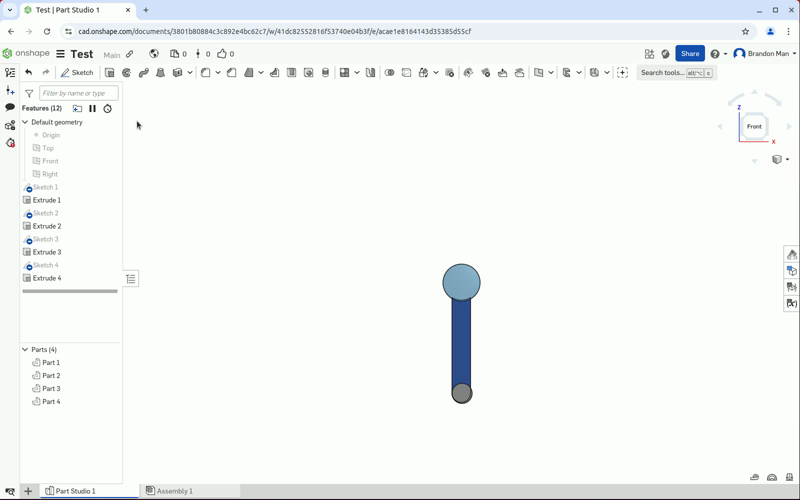
key(shift+h)
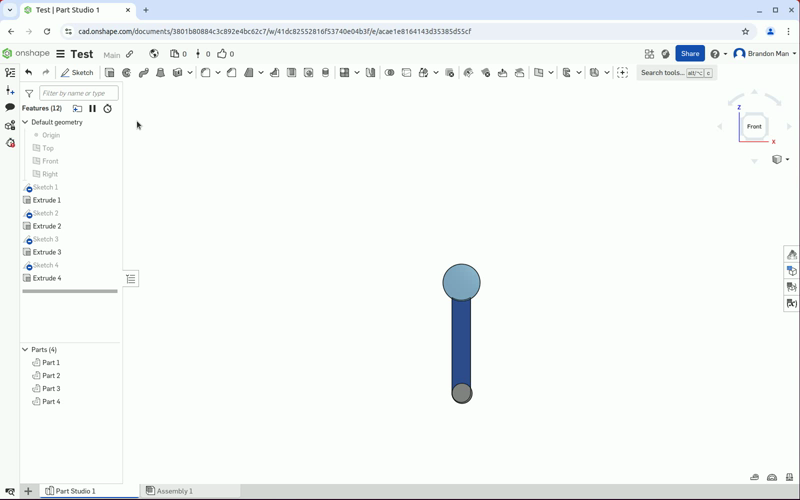
key(shift+h)
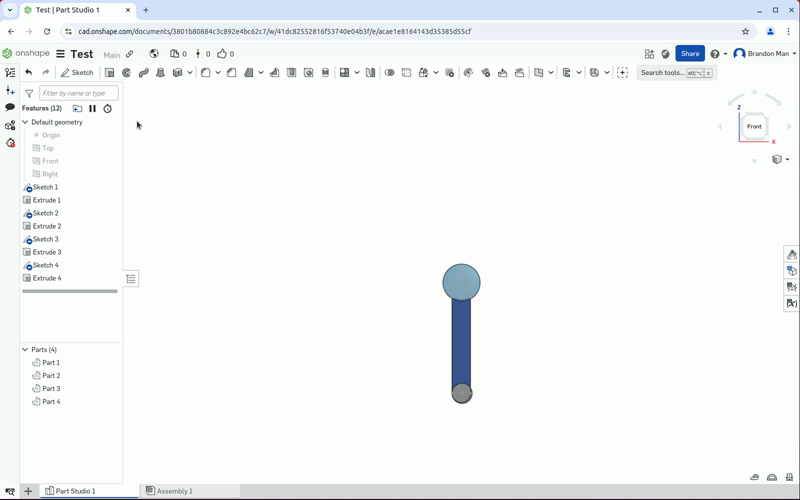
key(shift+7)
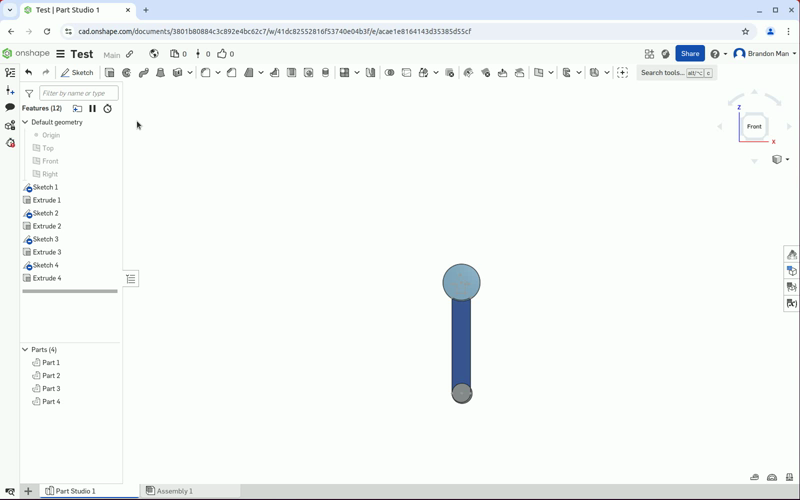
key(left, 2)
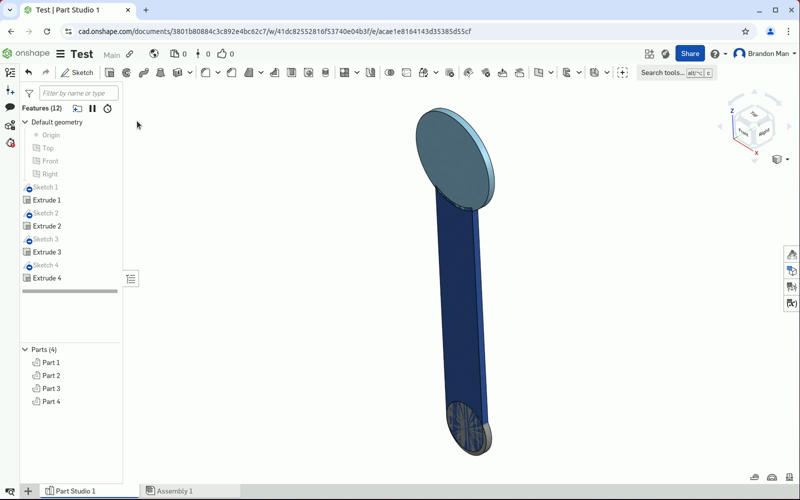
key(down, 2)
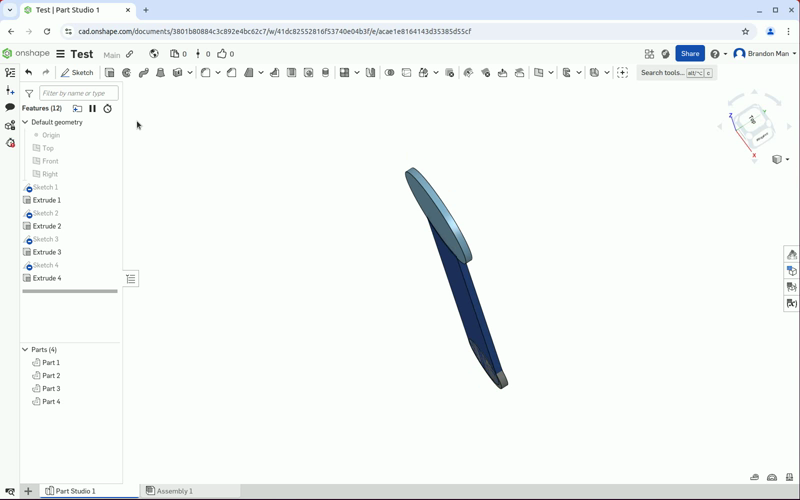
key(up, 2)
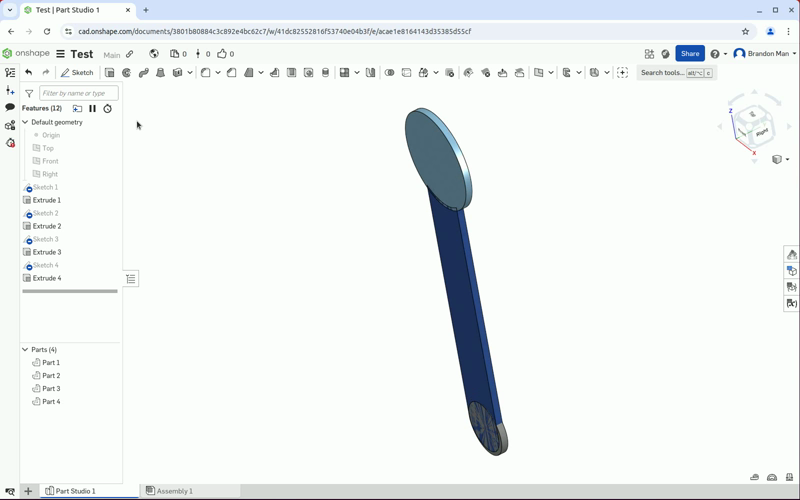
key(right, 2)
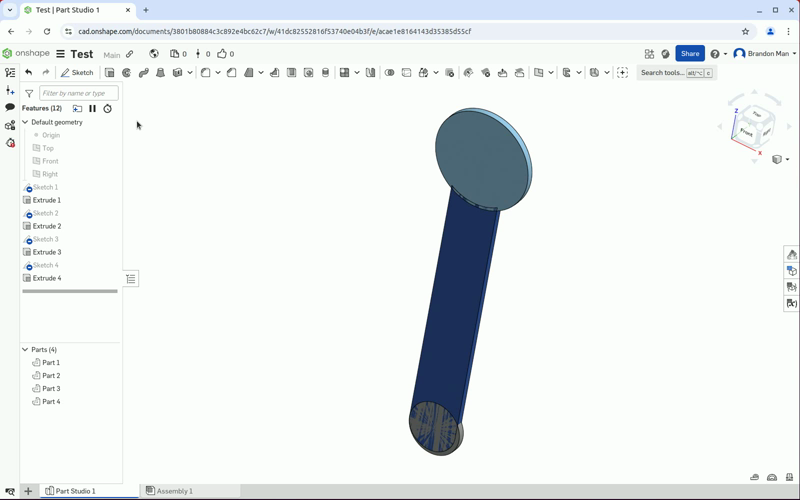
mouse_move(73, 189)
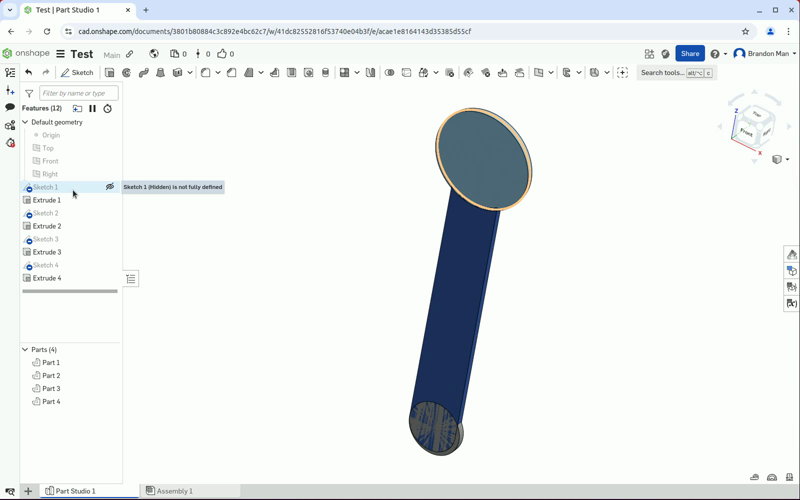
click(73, 189)